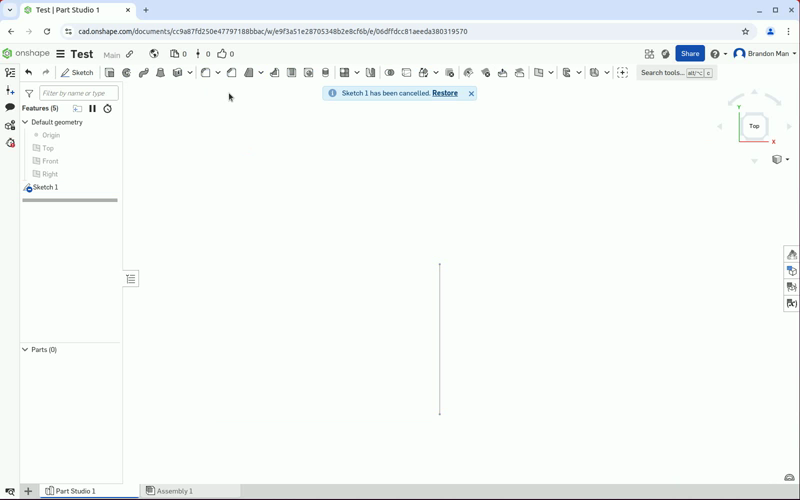
key(shift+h)
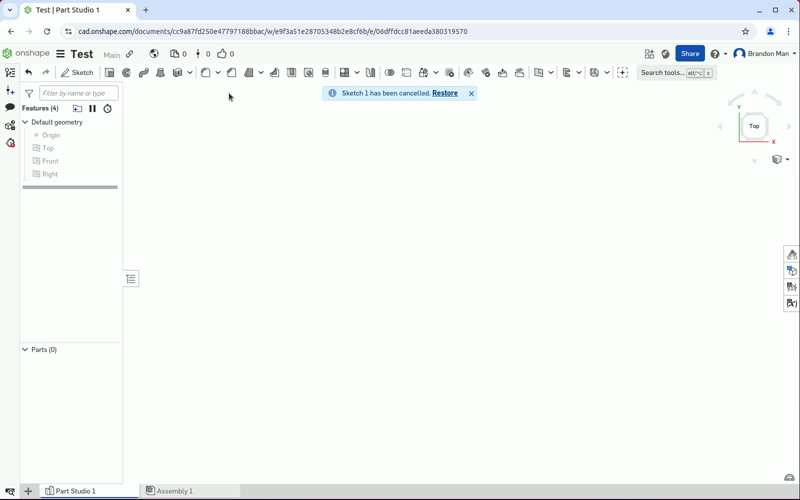
mouse_move(73, 352)
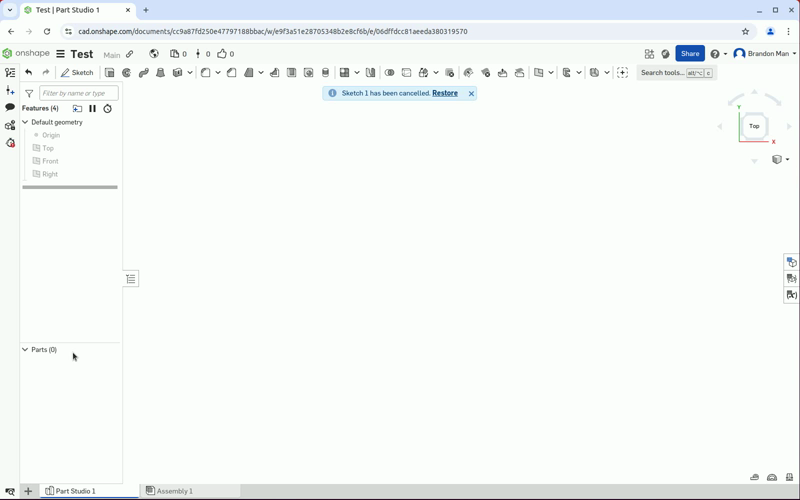
key(y)
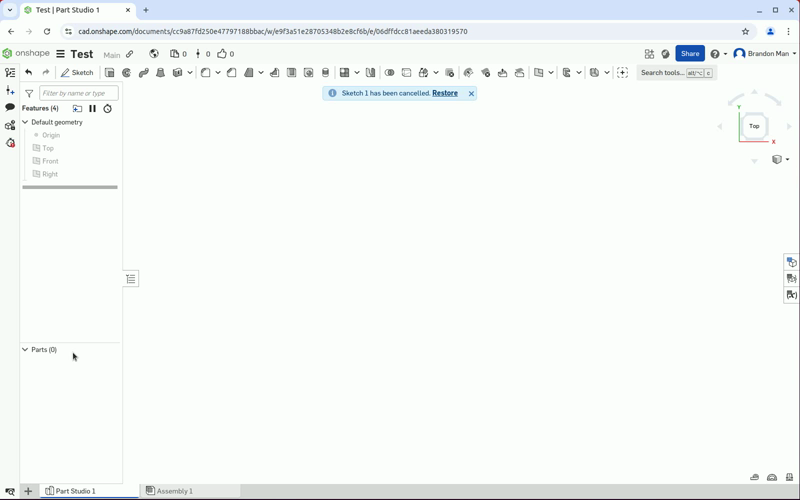
key(shift+p)
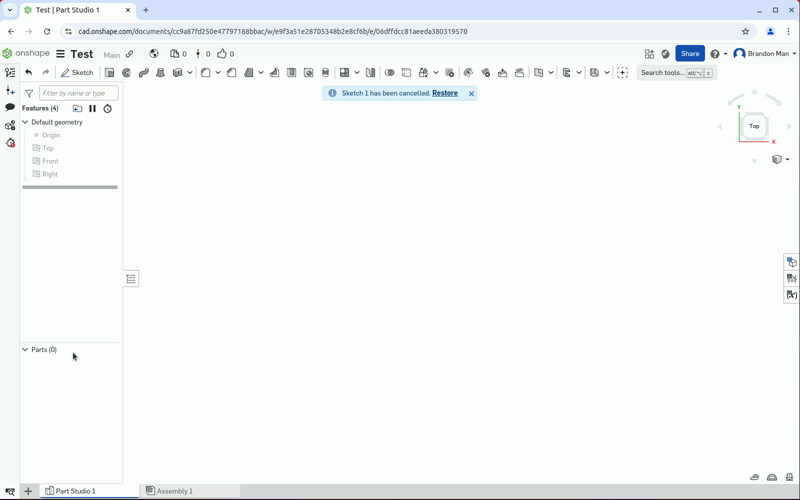
key(space)
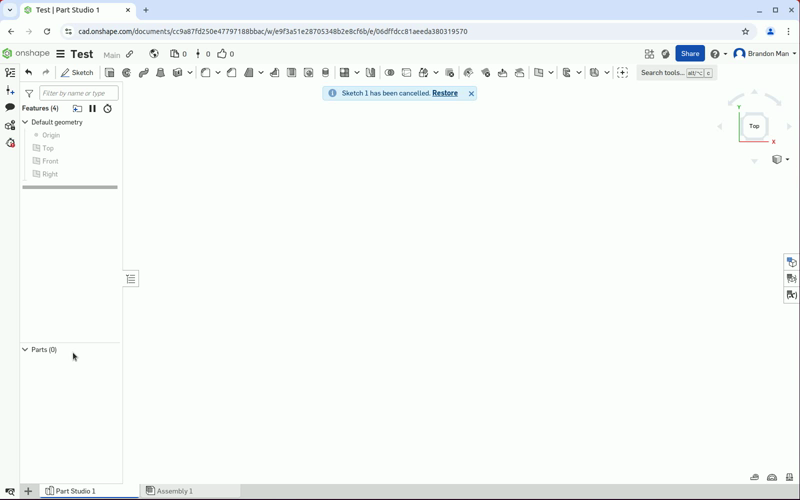
key_down(shift)
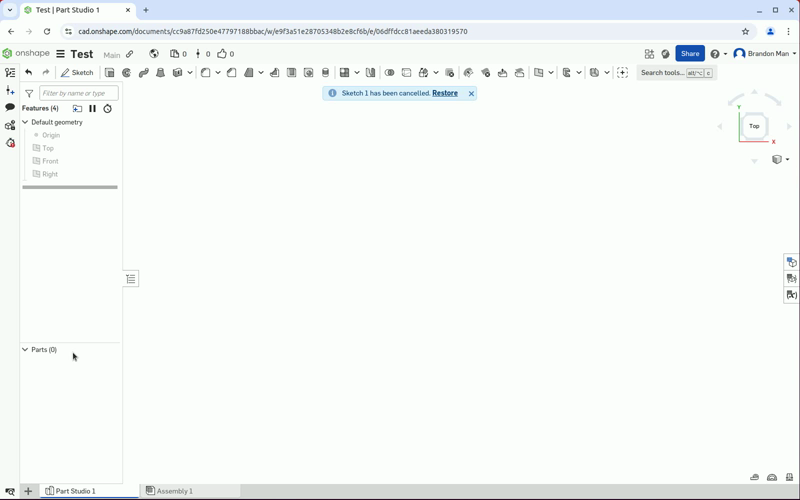
key(up)
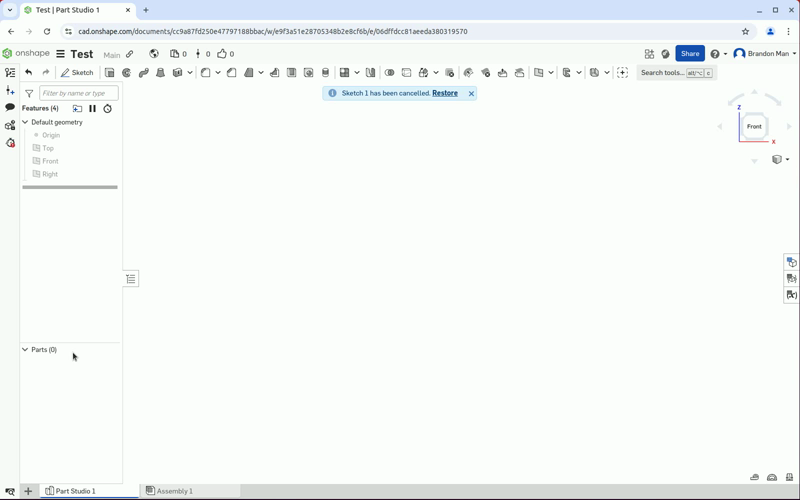
key_up(shift)
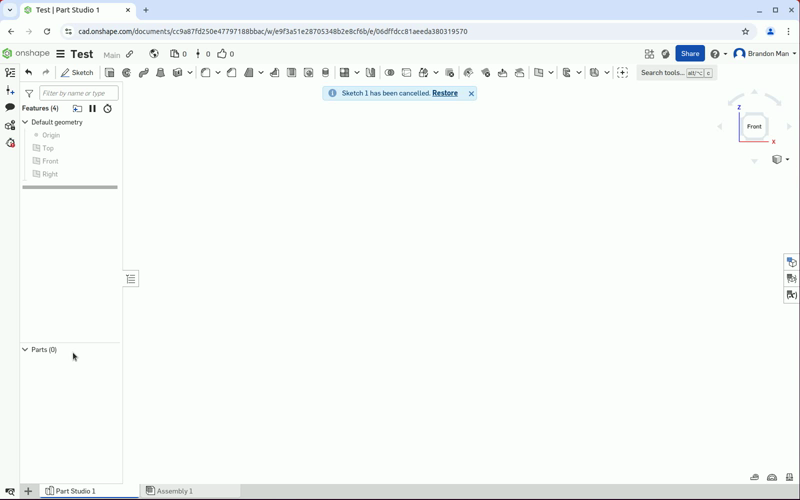
mouse_move(73, 352)
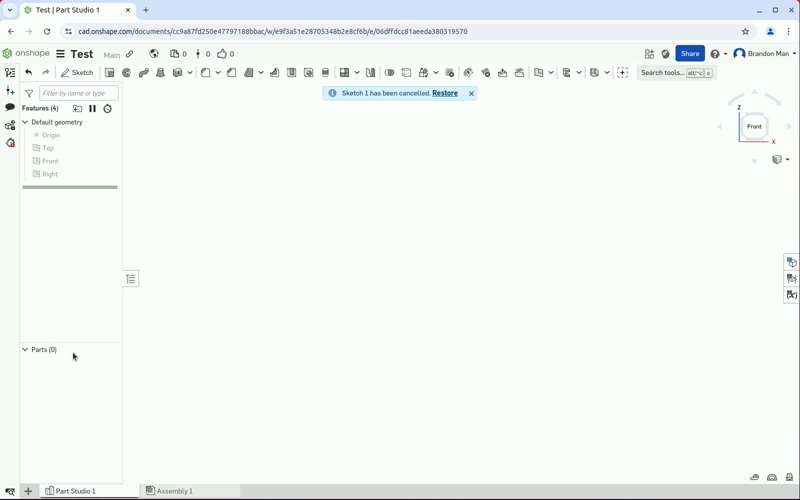
key(shift+y)
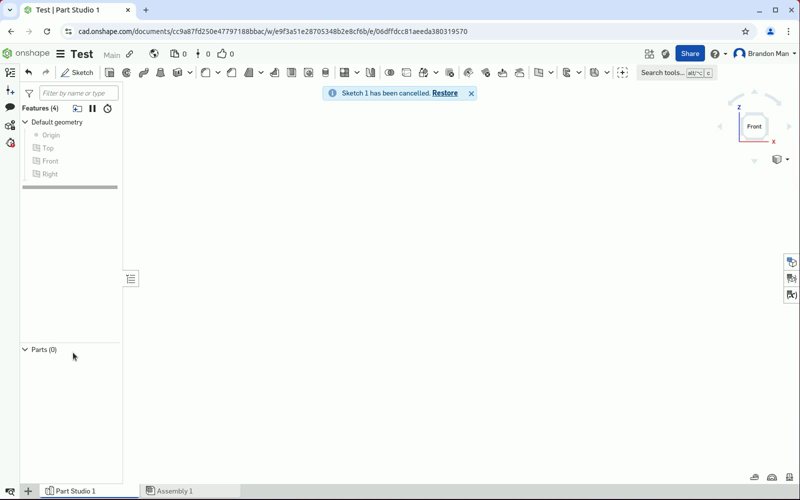
key(shift+s)
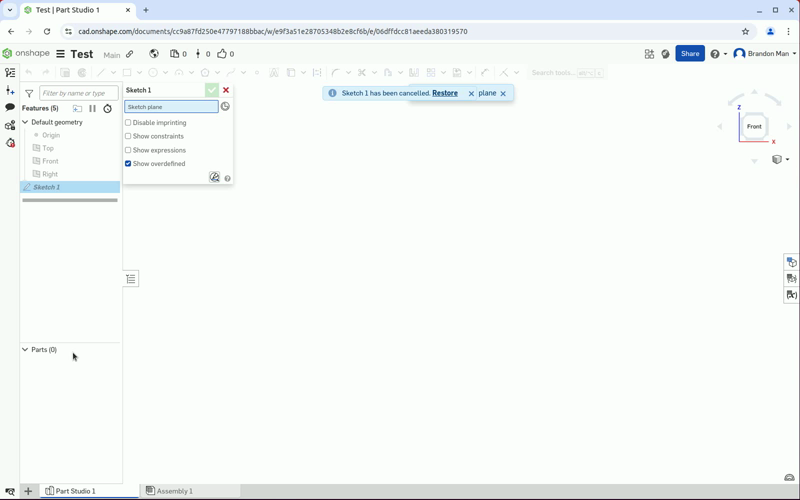
mouse_move(73, 163)
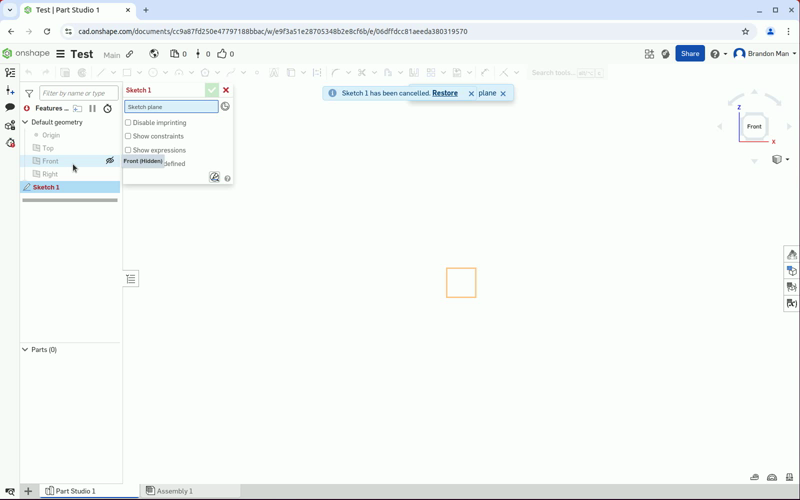
click(73, 163)
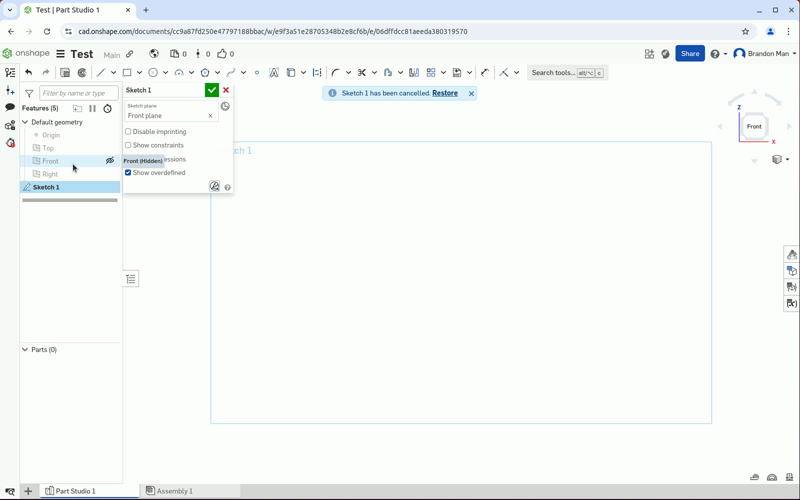
mouse_move(73, 352)
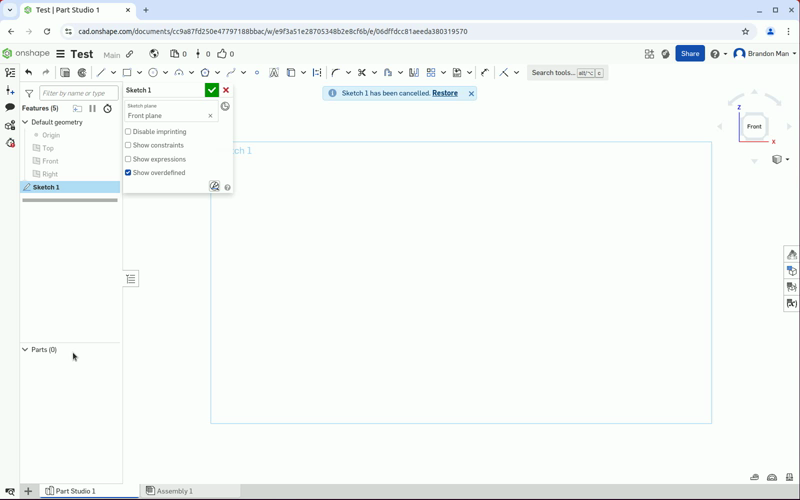
key(y)
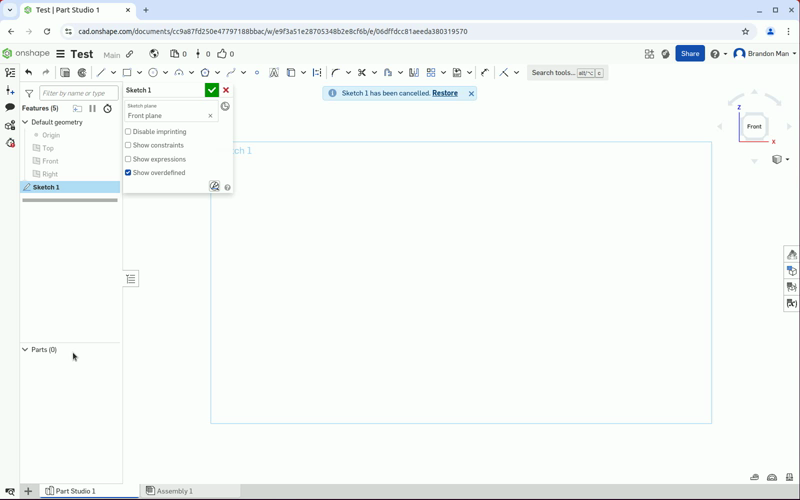
key(l)
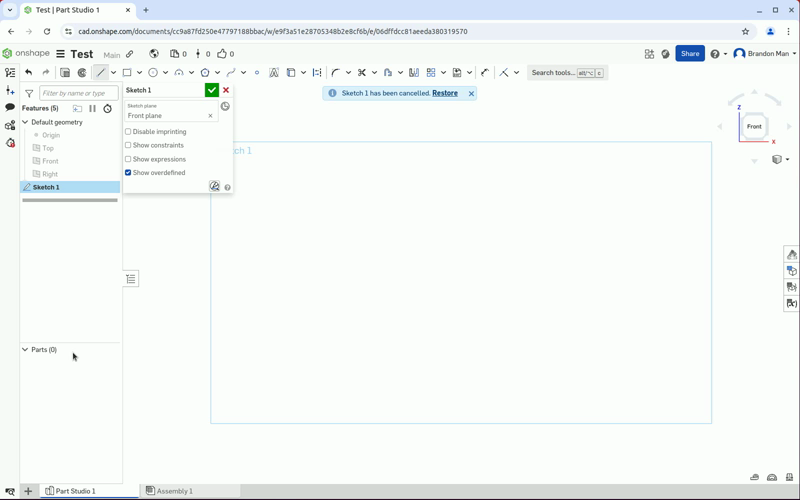
key_down(shift)
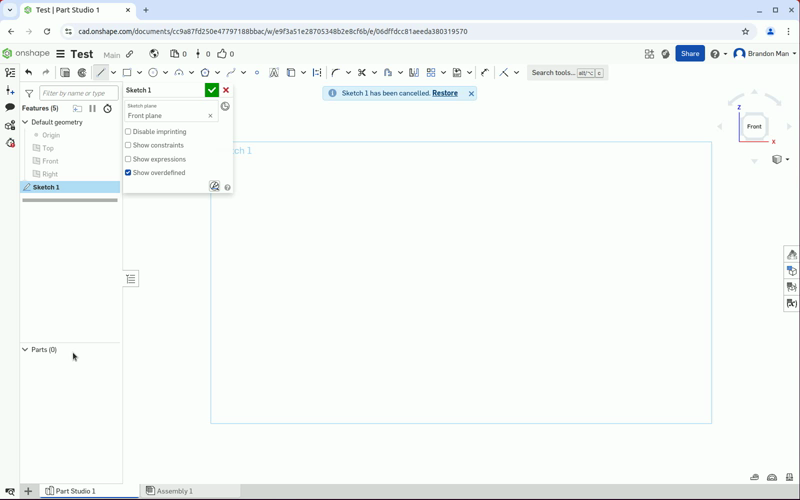
mouse_move(424, 300)
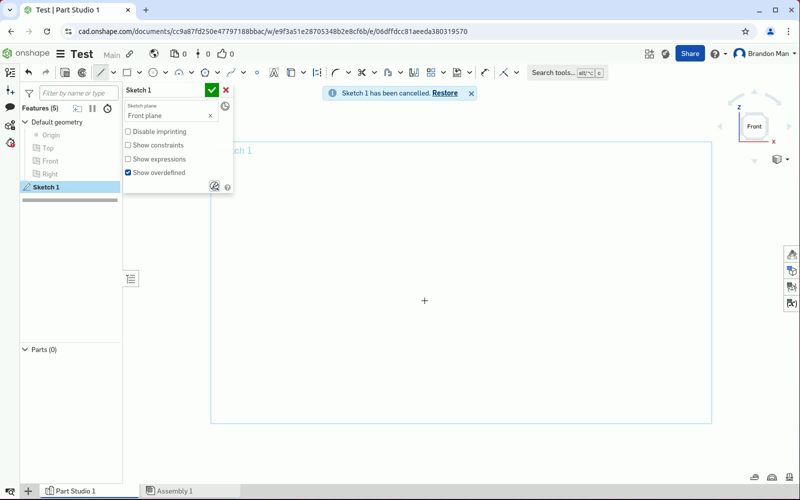
click(424, 300)
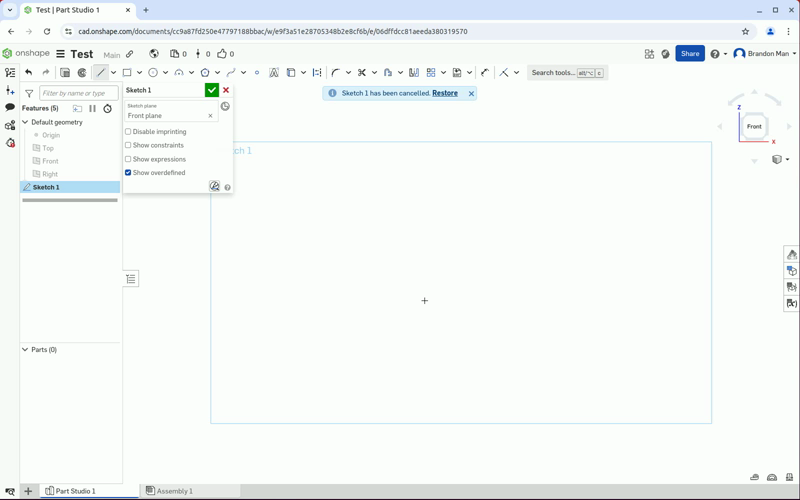
key_up(shift)
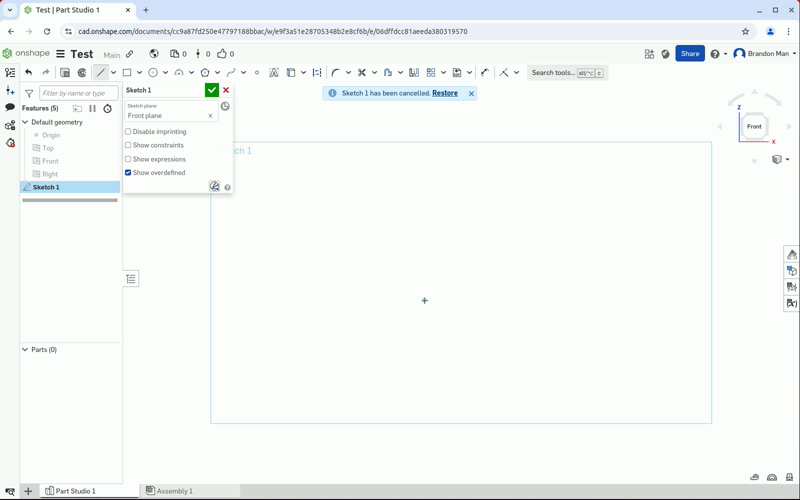
key_down(shift)
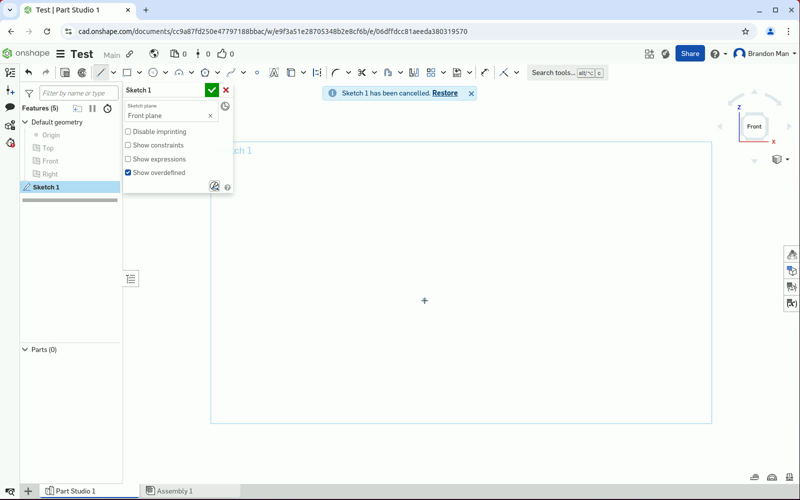
mouse_move(454, 300)
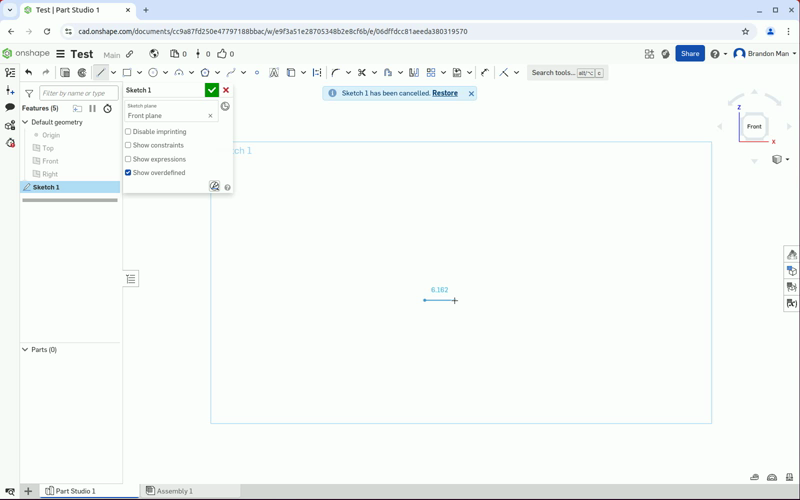
mouse_move(447, 300)
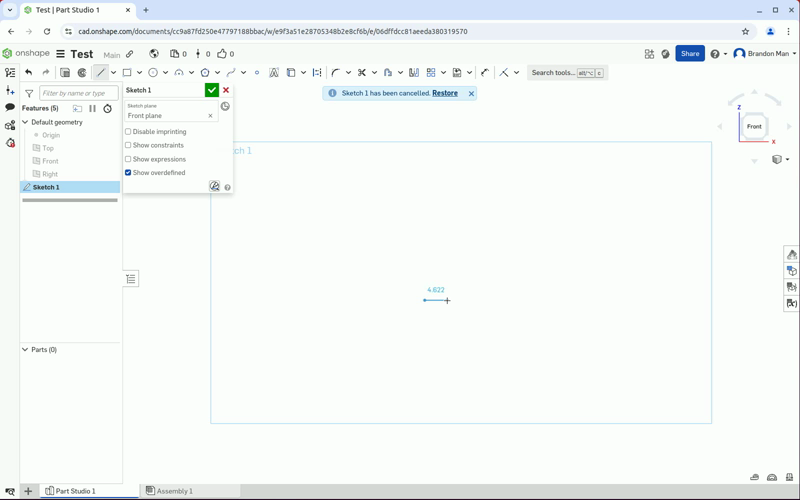
click(447, 300)
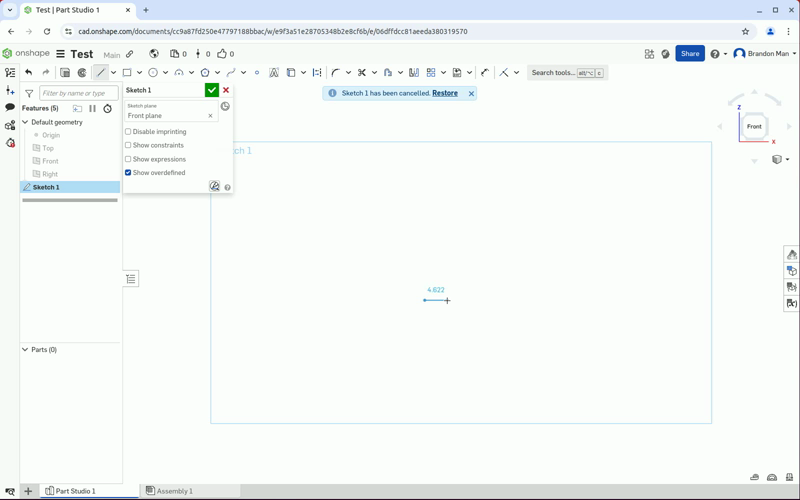
key_up(shift)
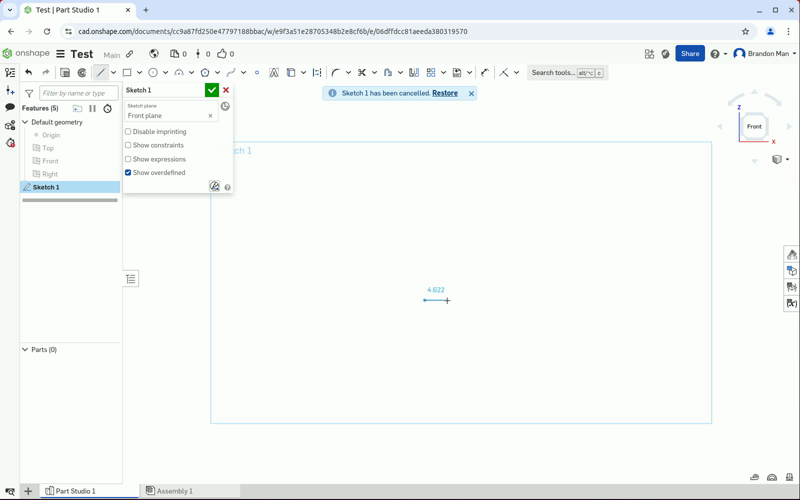
key_down(shift)
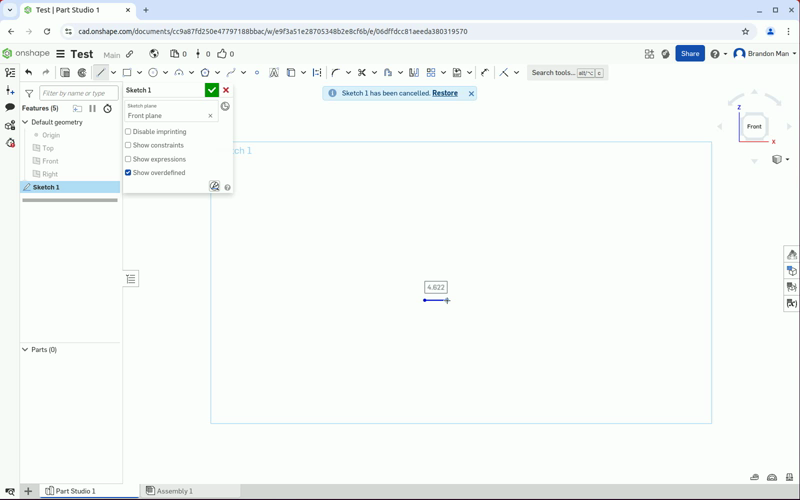
mouse_move(477, 300)
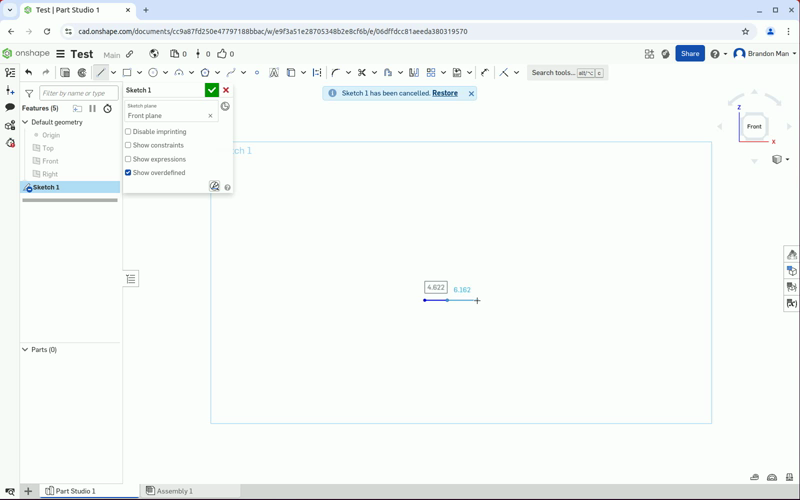
mouse_move(447, 255)
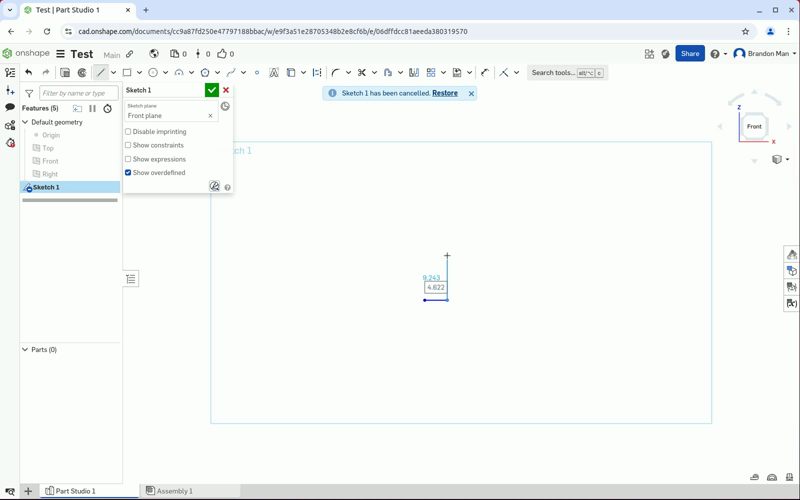
click(447, 255)
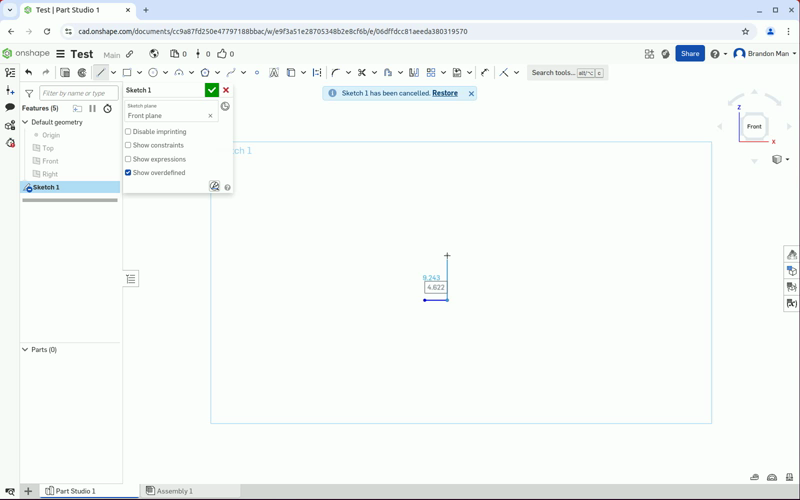
key_up(shift)
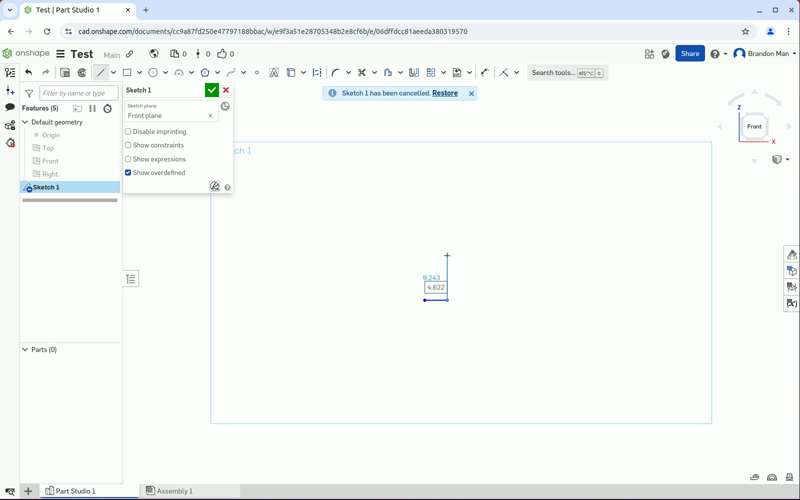
key_down(shift)
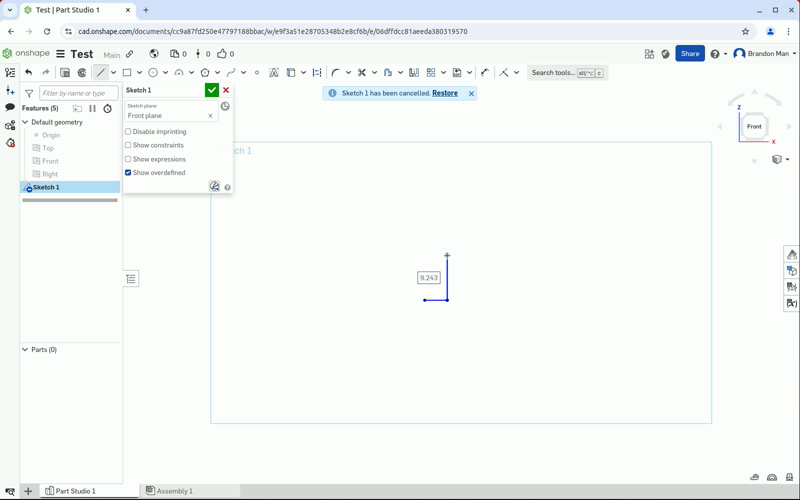
mouse_move(477, 255)
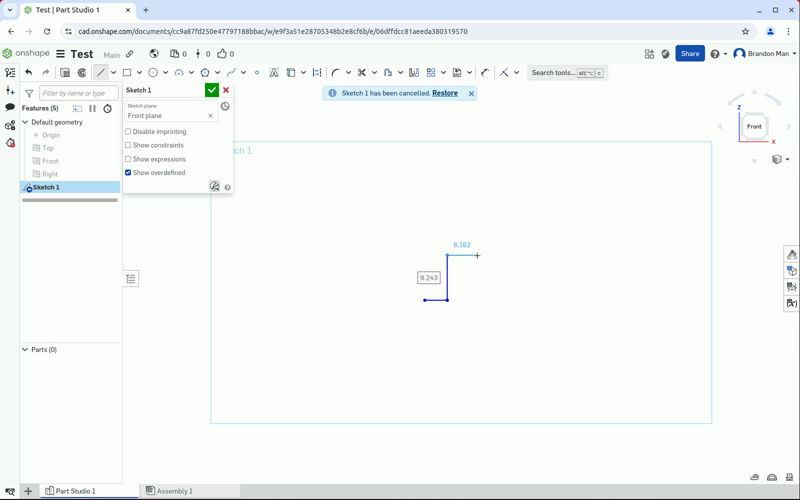
mouse_move(424, 255)
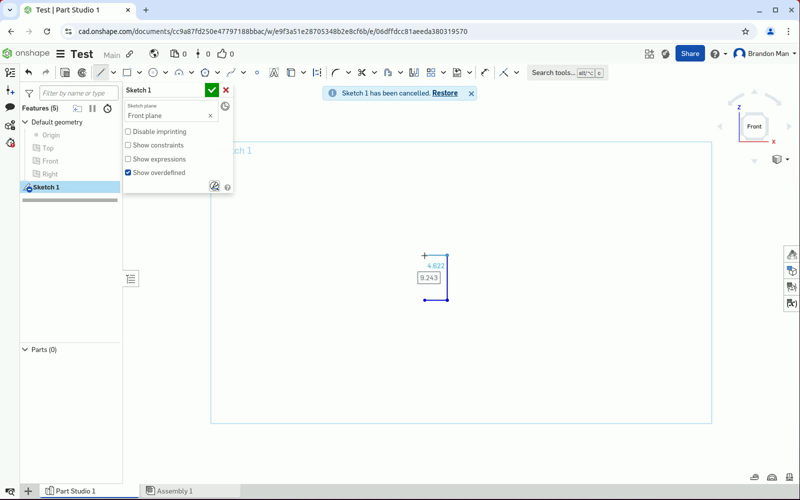
click(424, 255)
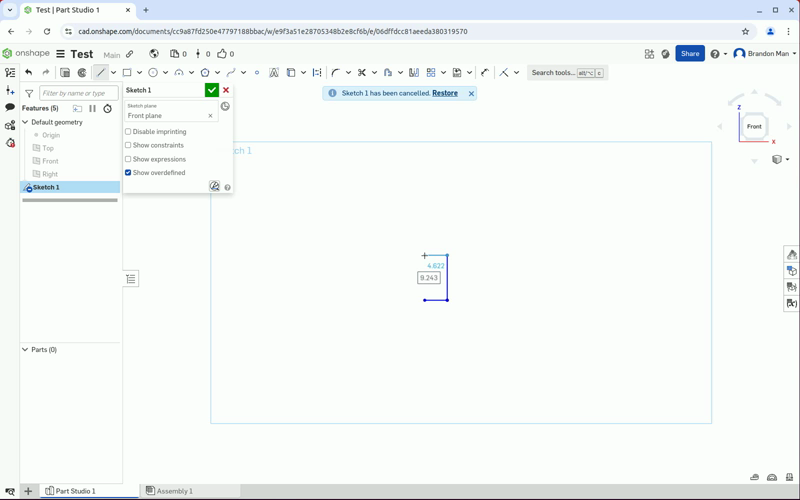
key_up(shift)
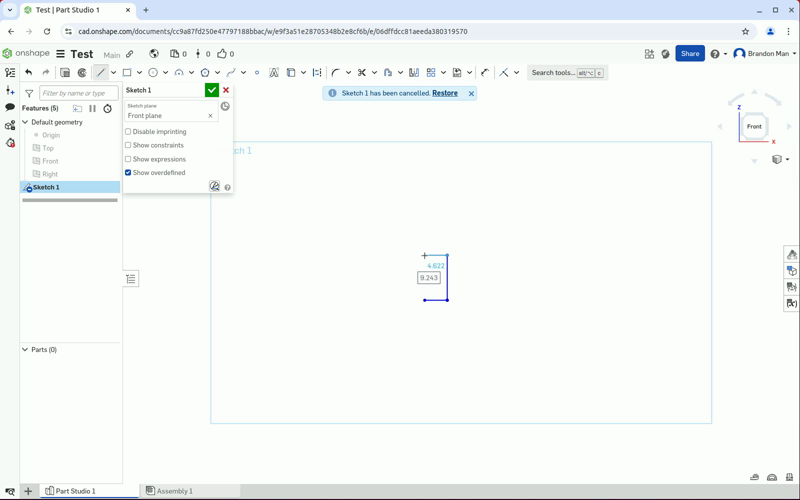
mouse_move(454, 255)
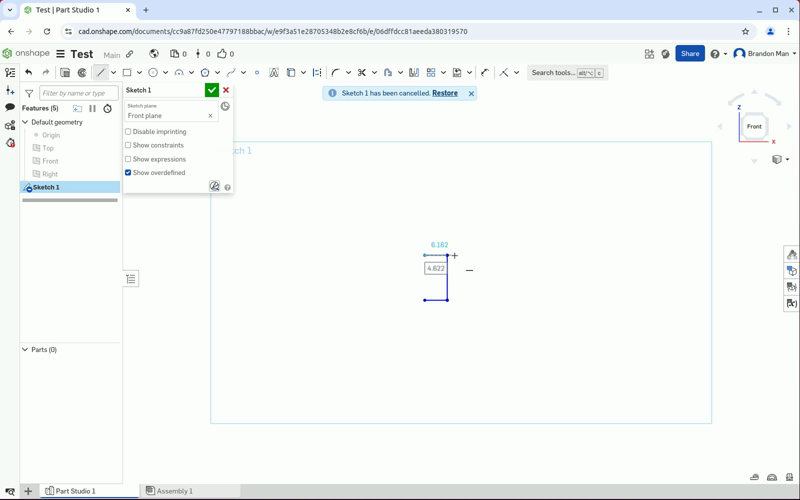
key_down(shift)
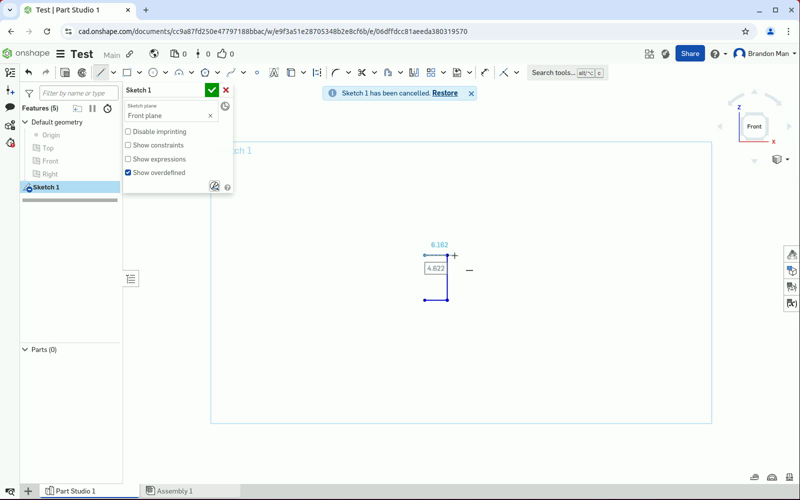
mouse_move(424, 300)
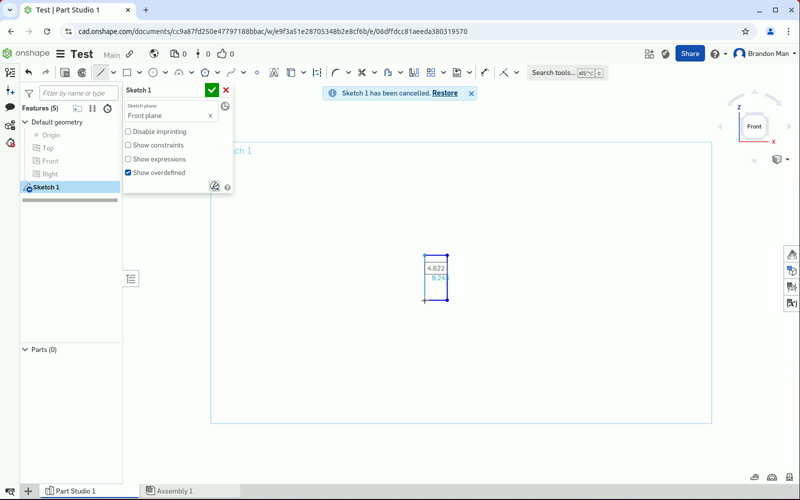
key_up(shift)
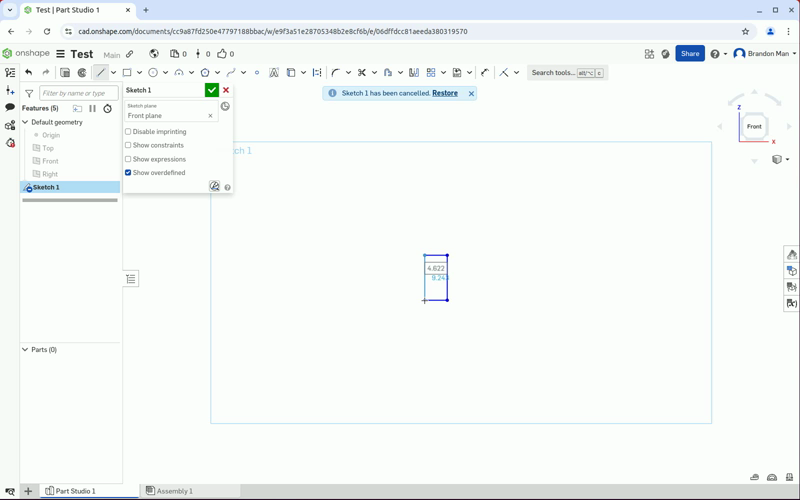
click(424, 300)
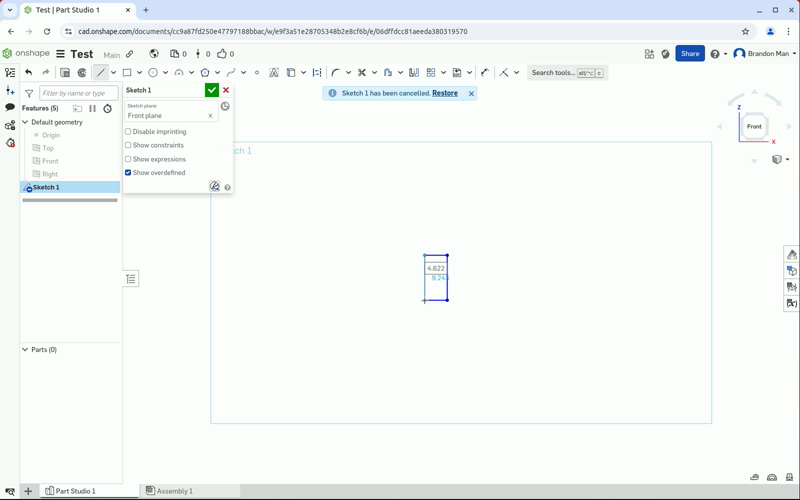
key(esc)
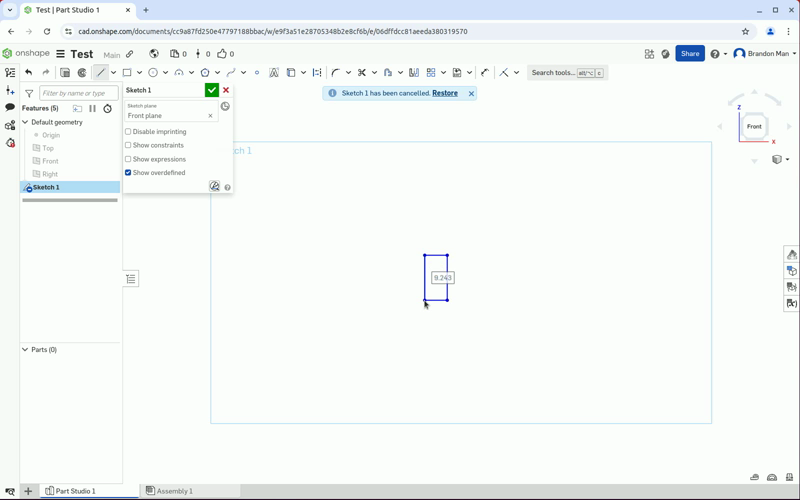
mouse_move(440, 294)
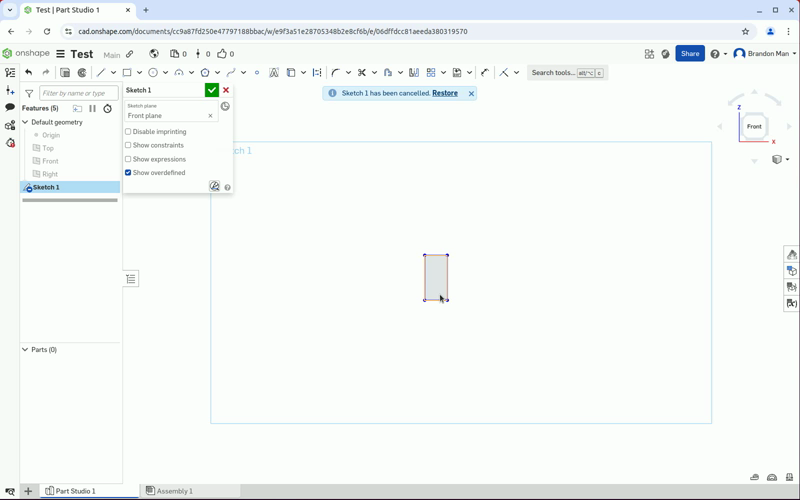
scroll(6)
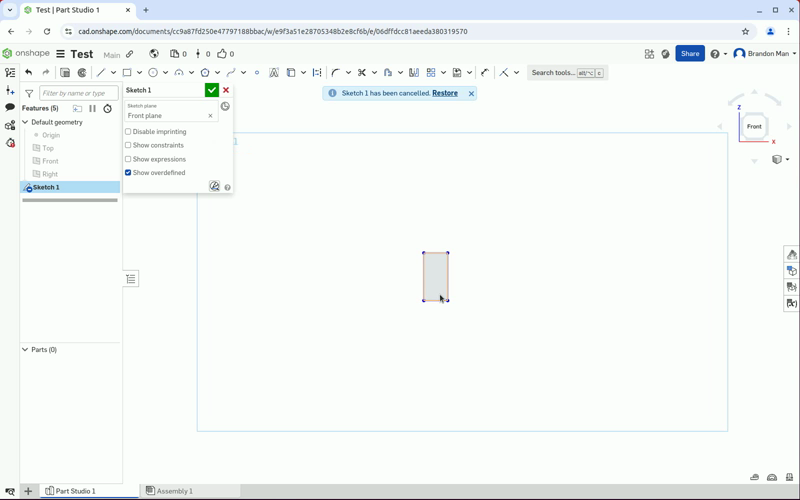
scroll(6)
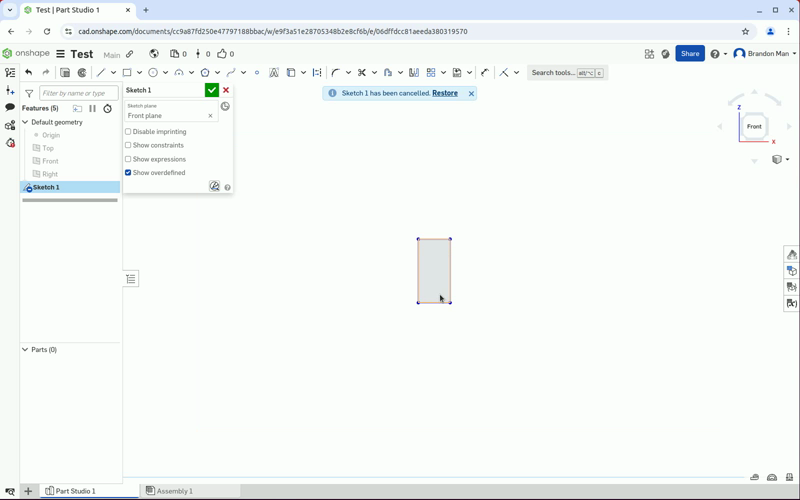
scroll(6)
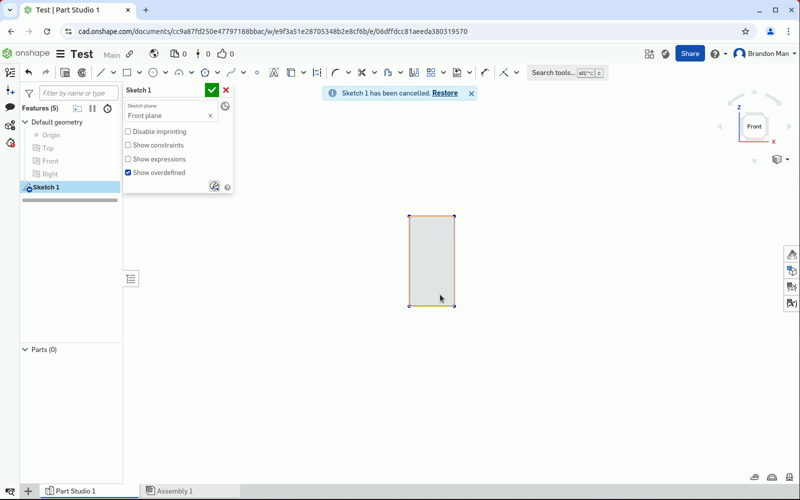
scroll(6)
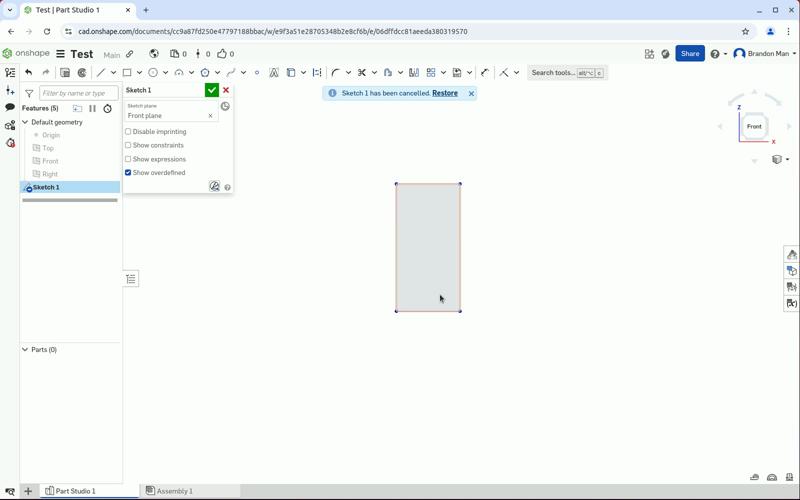
scroll(6)
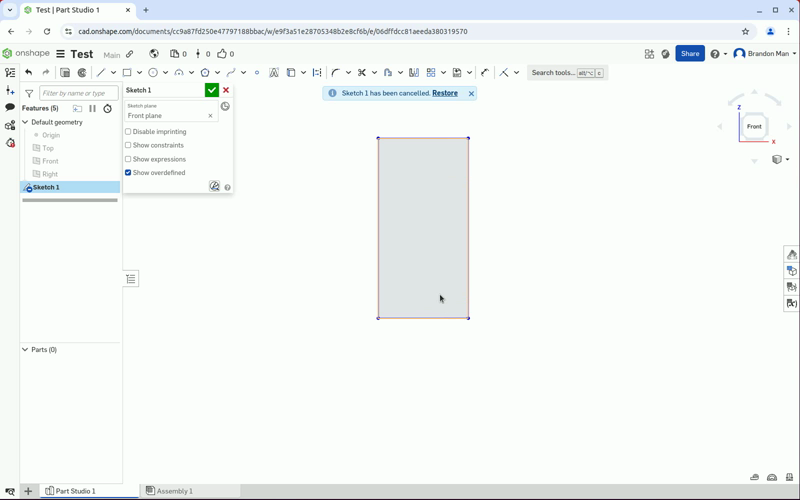
scroll(6)
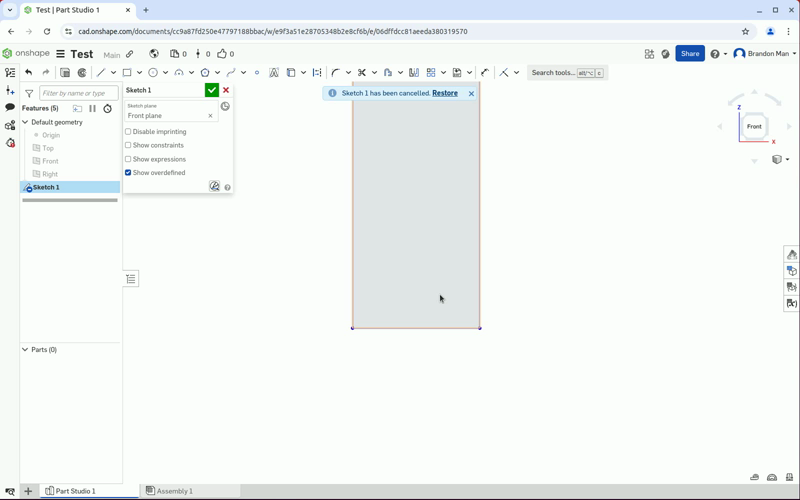
scroll(6)
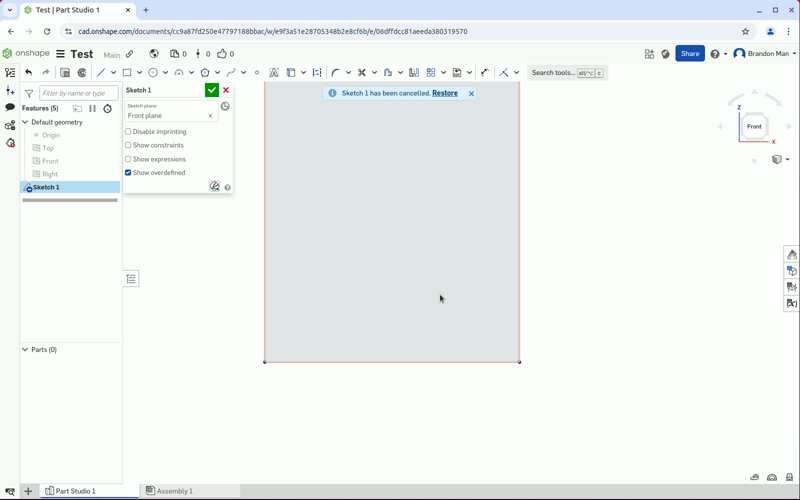
click(440, 294)
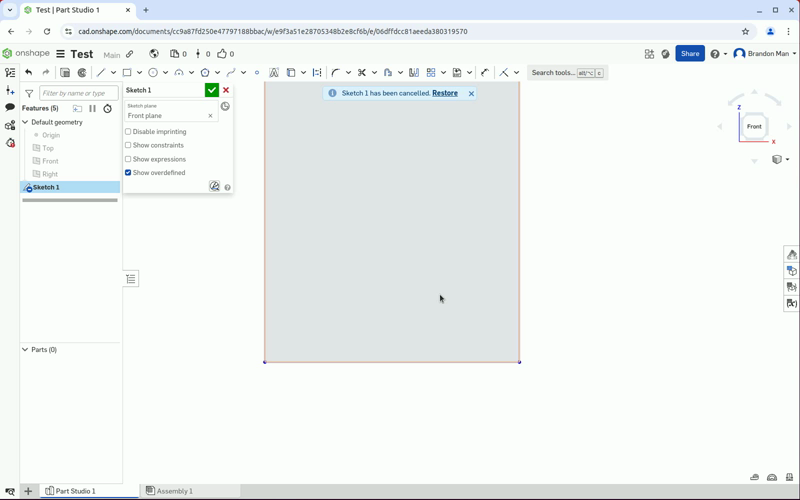
scroll(-6)
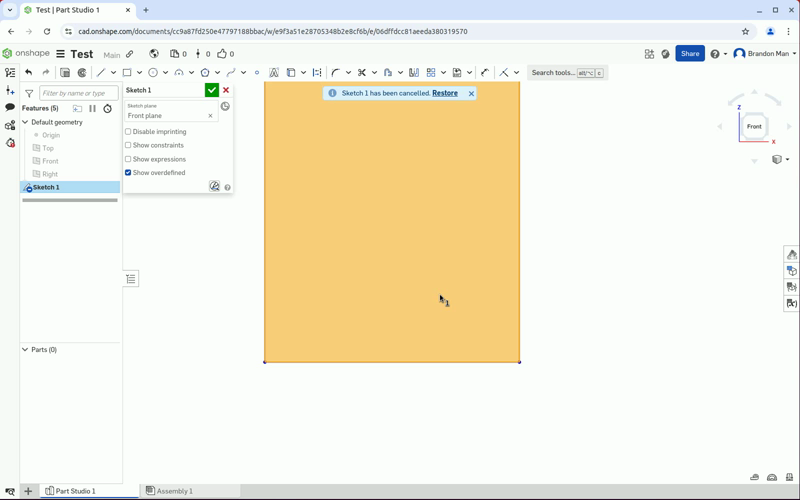
scroll(-6)
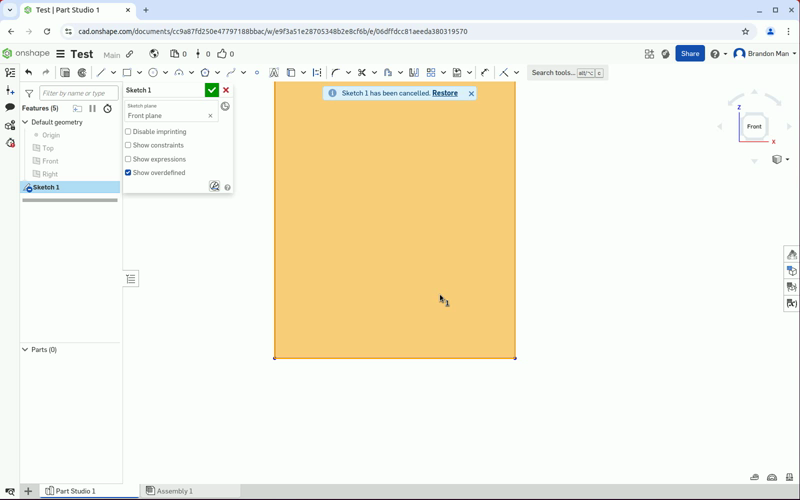
scroll(-6)
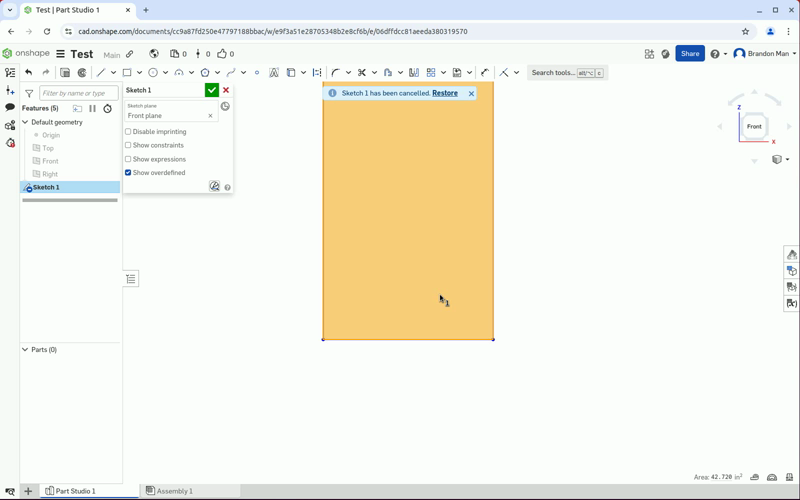
scroll(-6)
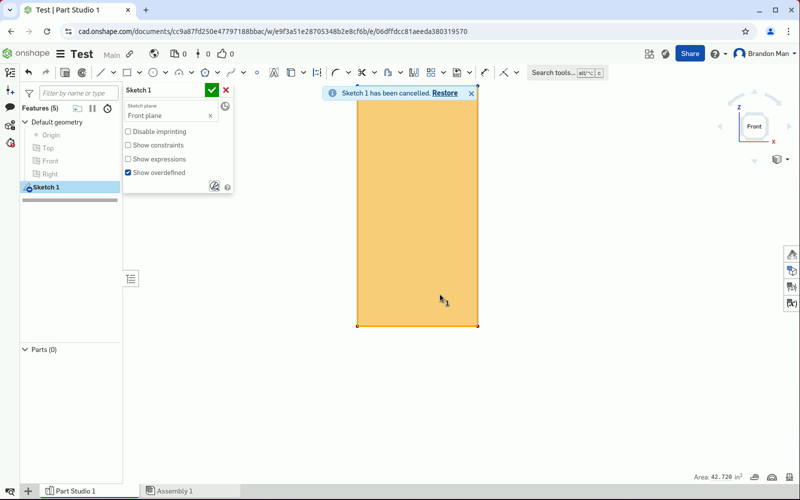
scroll(-6)
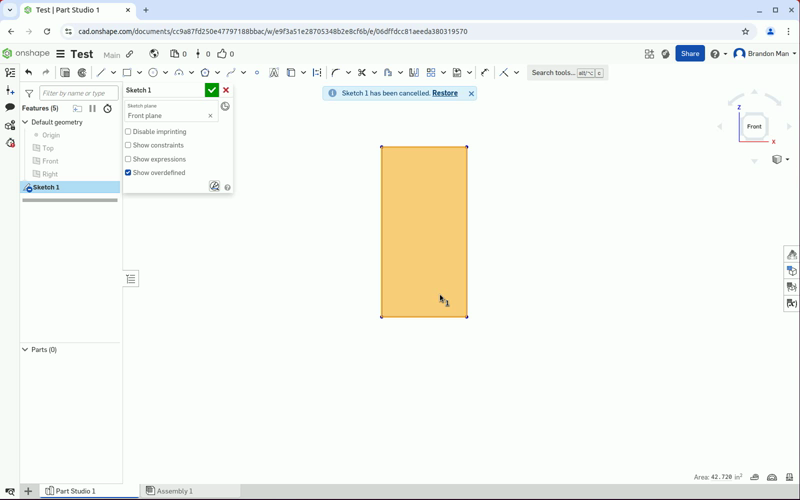
scroll(-6)
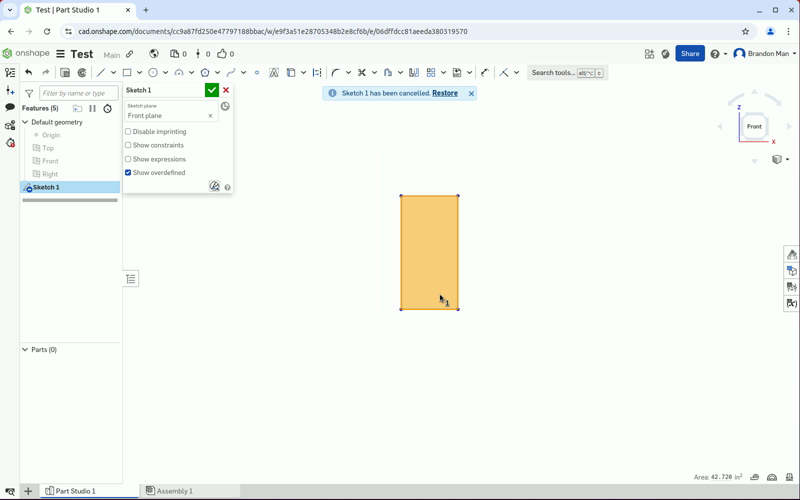
scroll(-6)
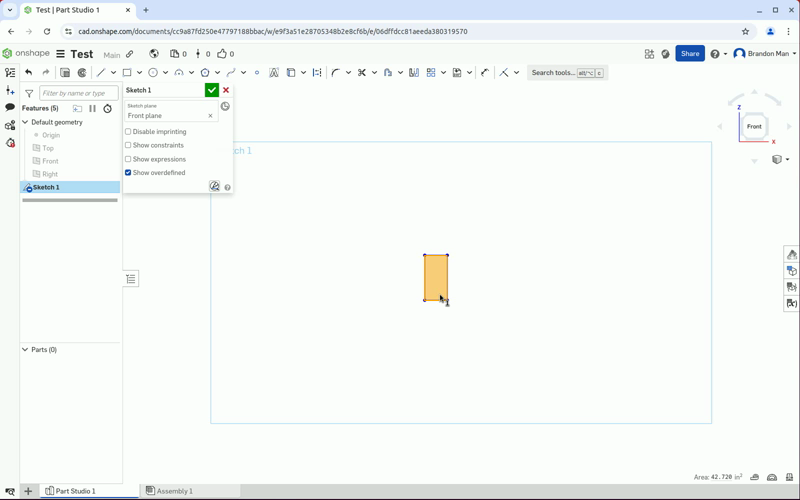
mouse_move(73, 352)
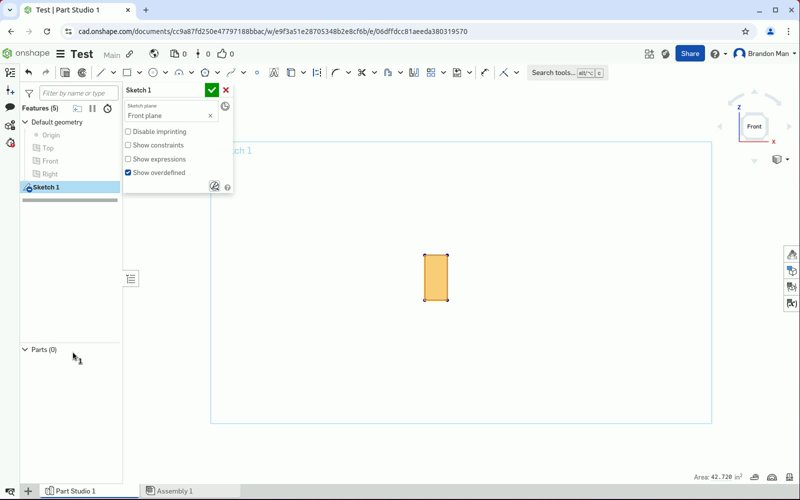
key(shift+y)
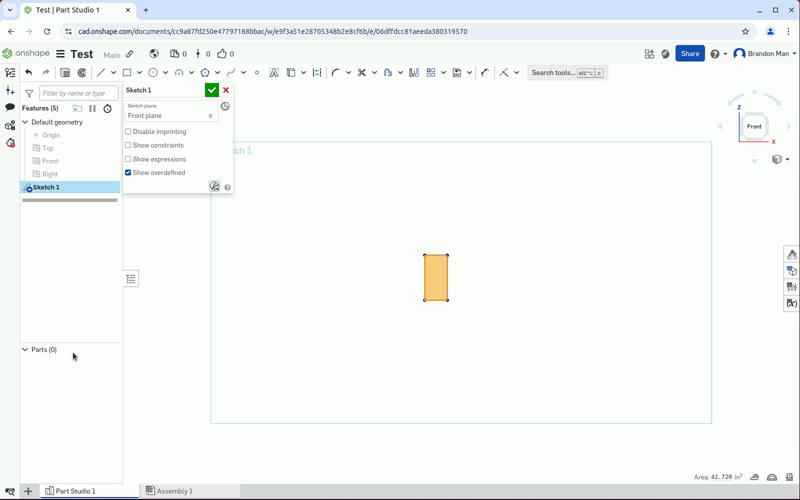
key(shift+e)
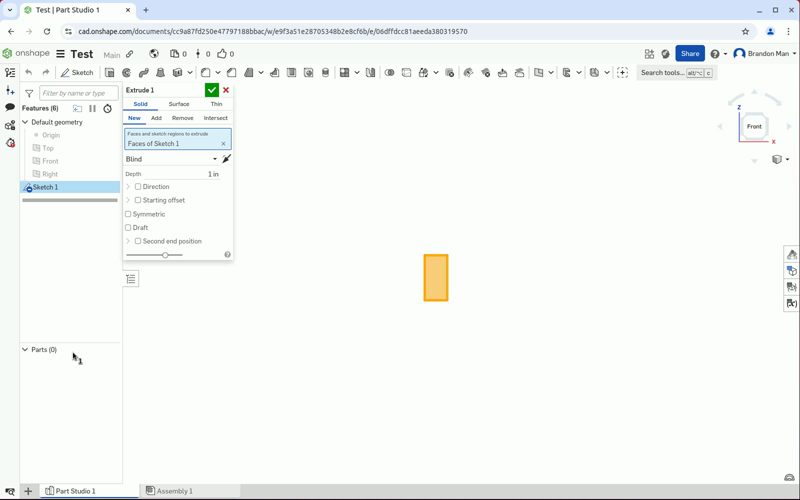
mouse_move(143, 106)
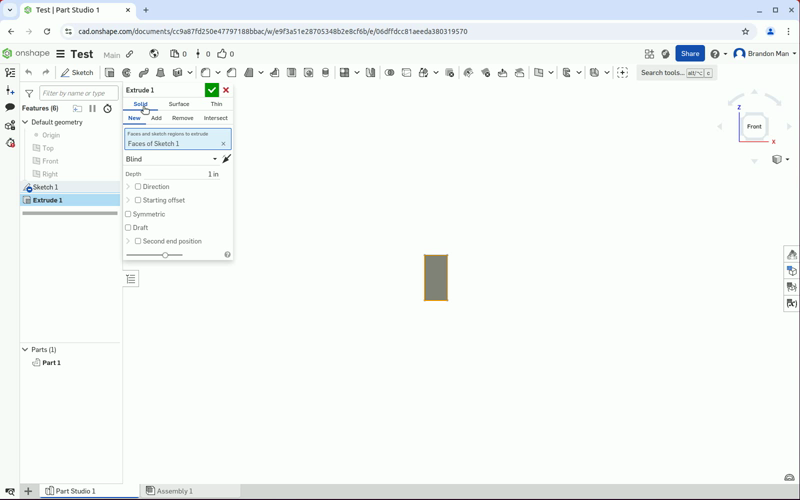
click(143, 106)
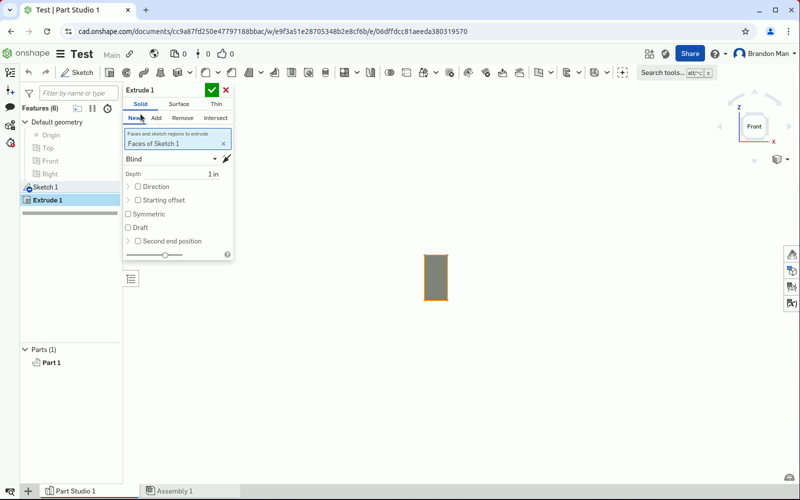
mouse_move(137, 120)
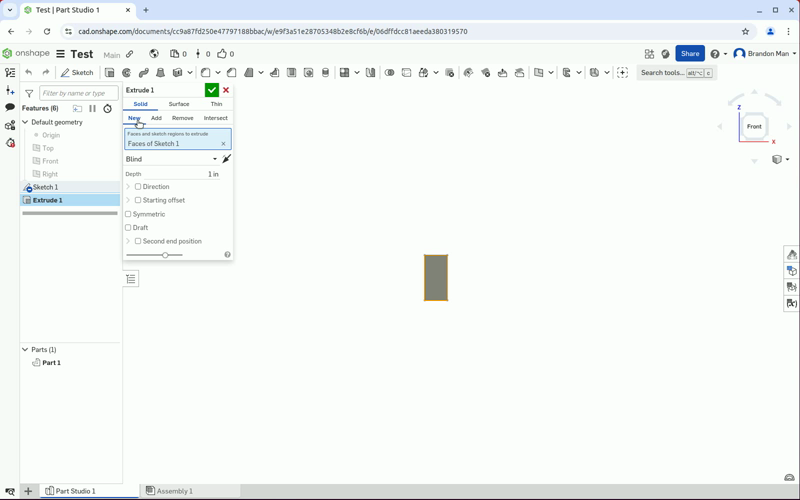
click(137, 120)
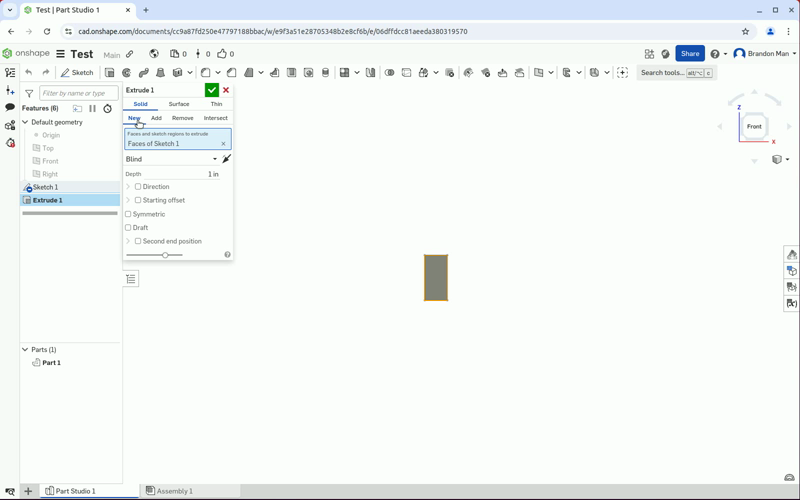
key(tab, 4)
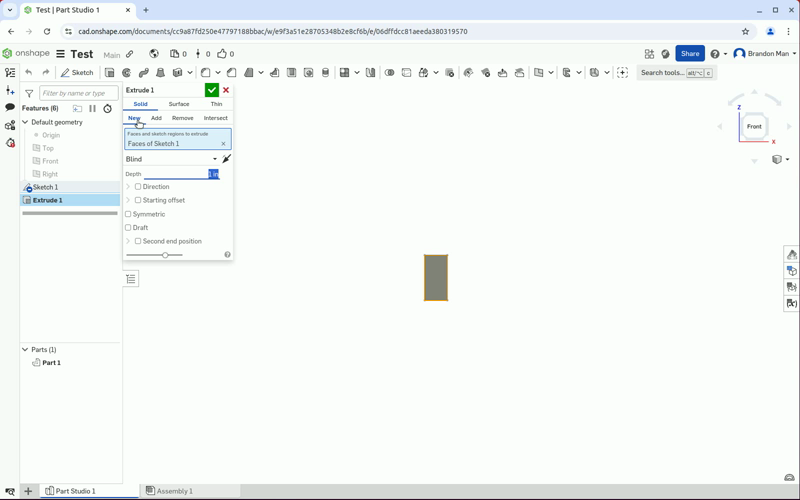
text(23.108)
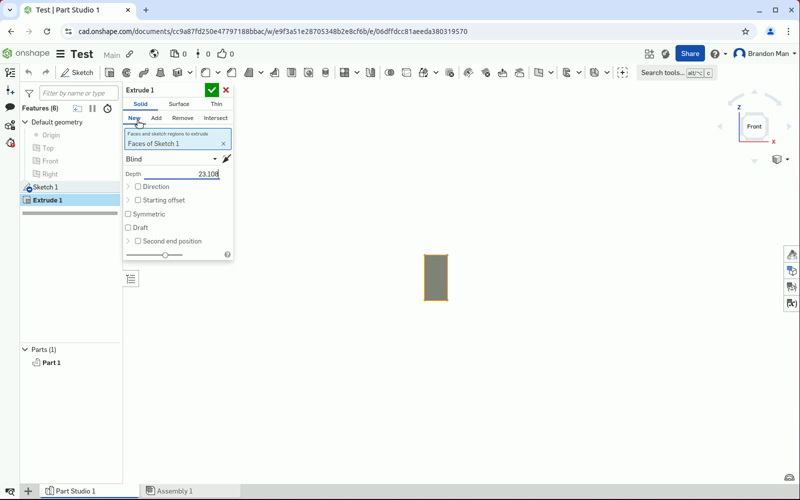
key(enter)
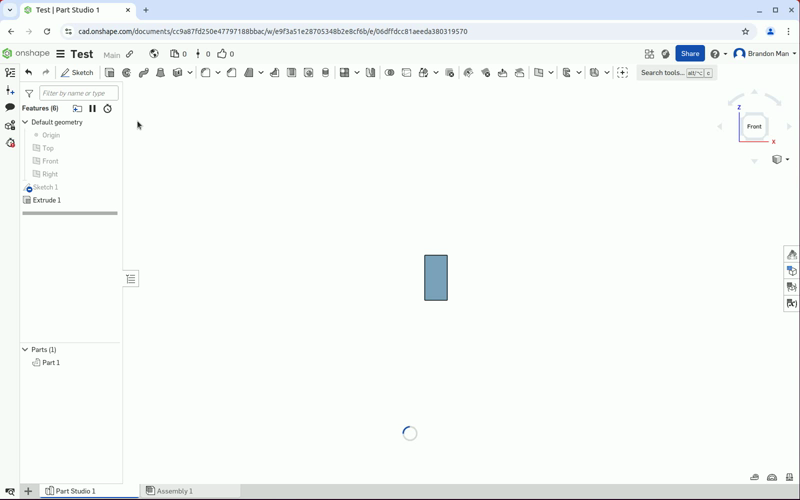
key(shift+h)
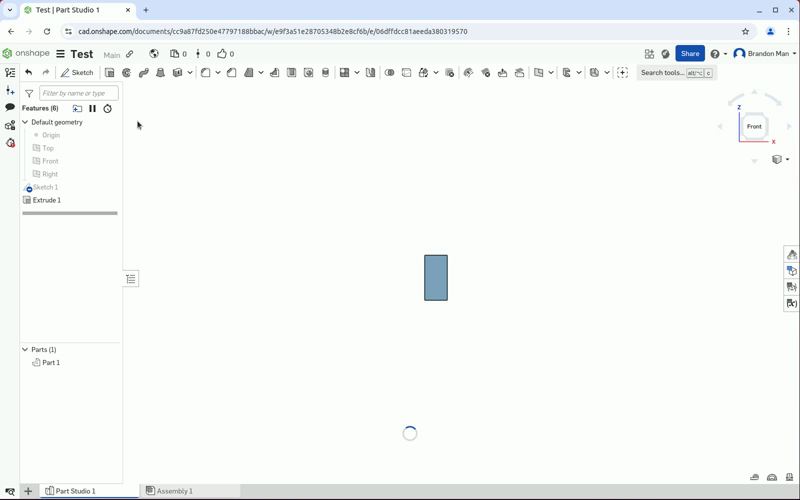
key(shift+h)
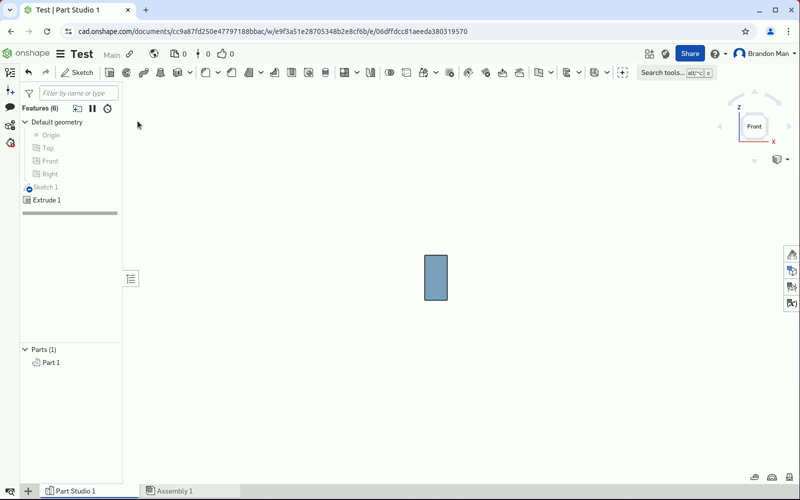
mouse_move(73, 189)
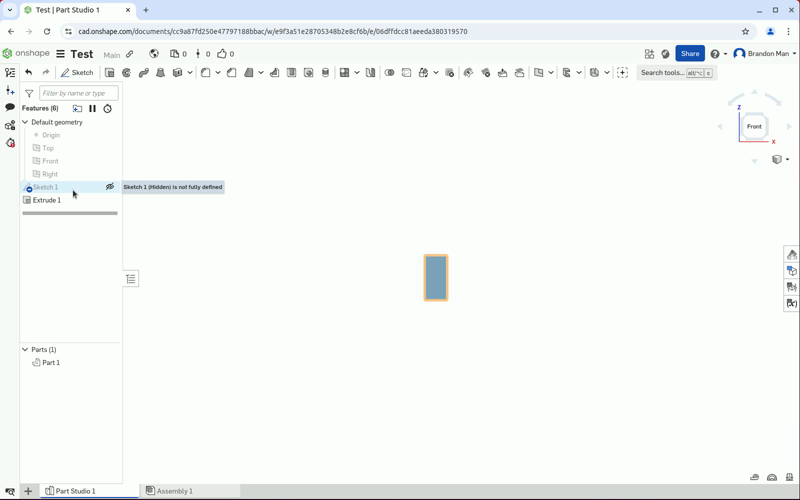
click(73, 189)
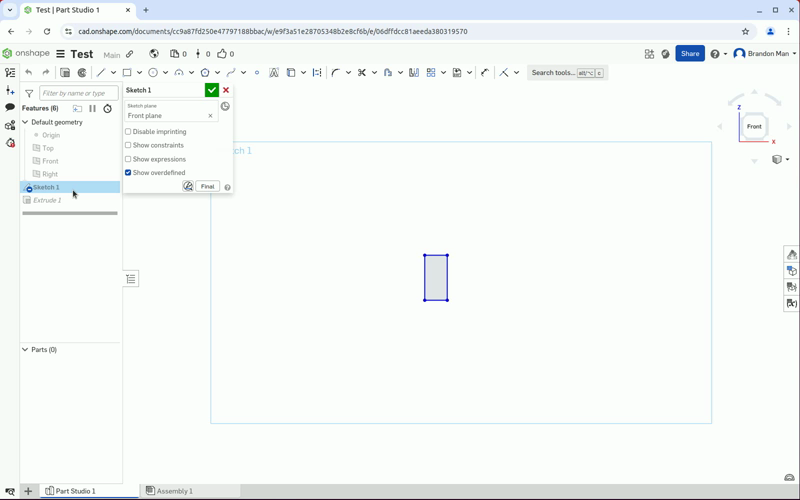
mouse_move(229, 92)
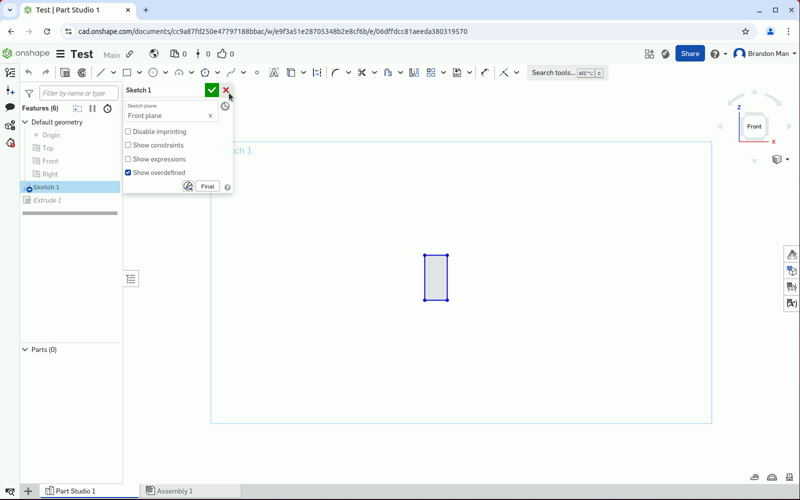
click(229, 92)
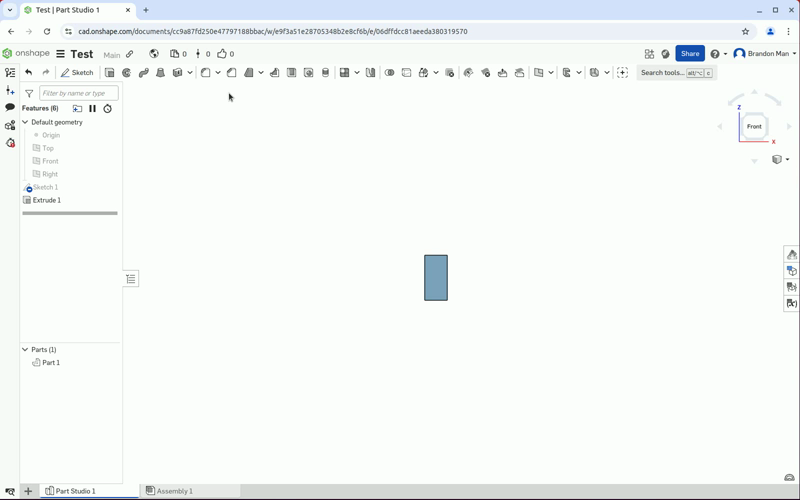
mouse_move(73, 352)
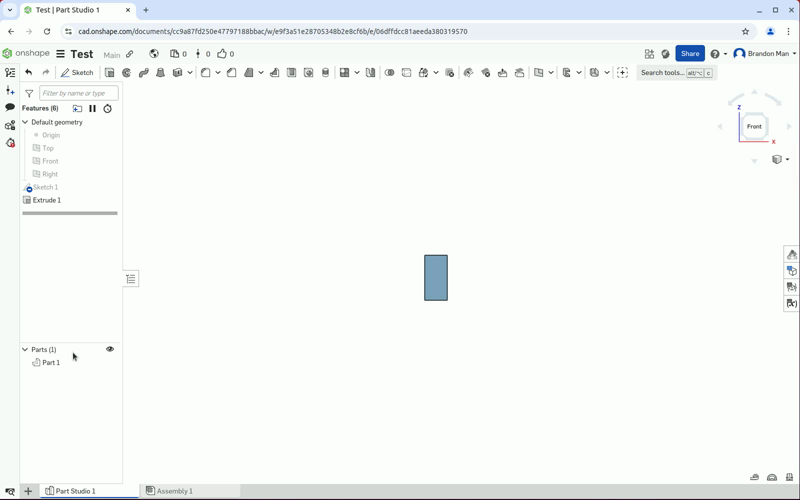
key(y)
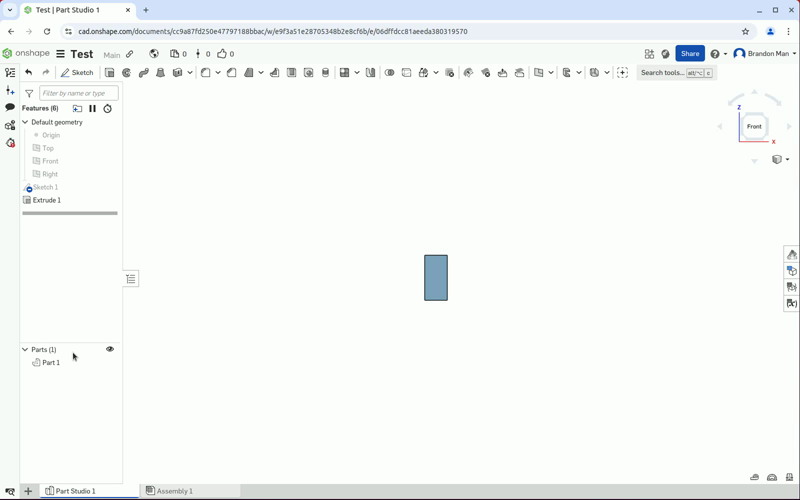
key(shift+p)
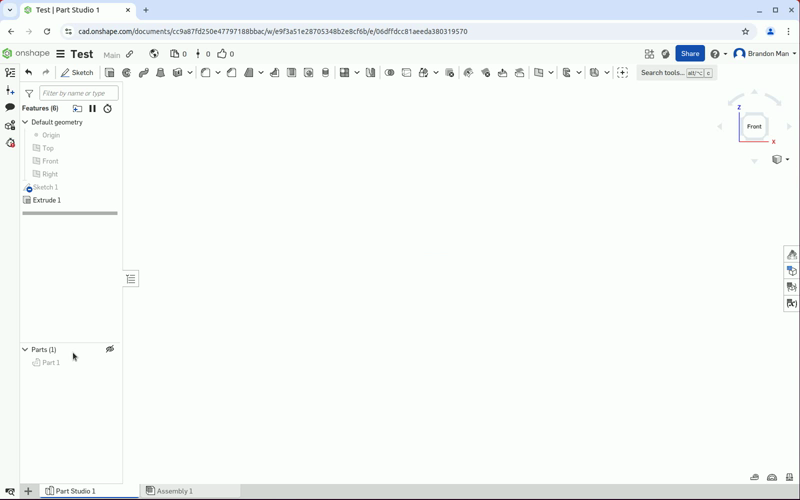
key(space)
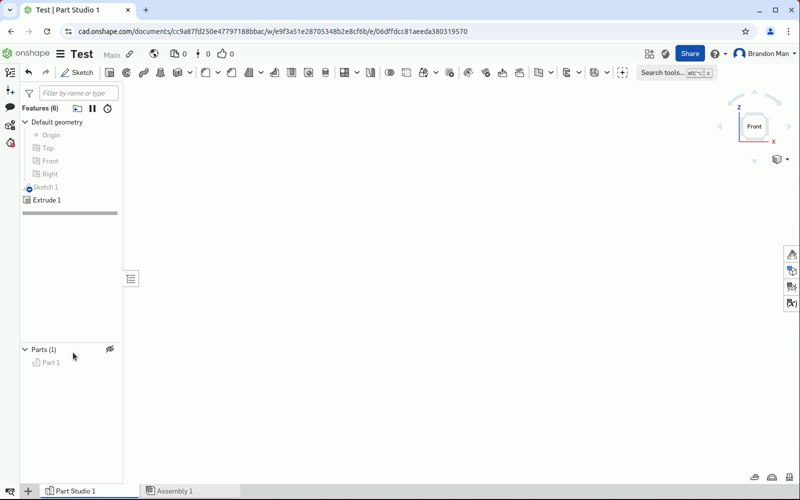
key_down(shift)
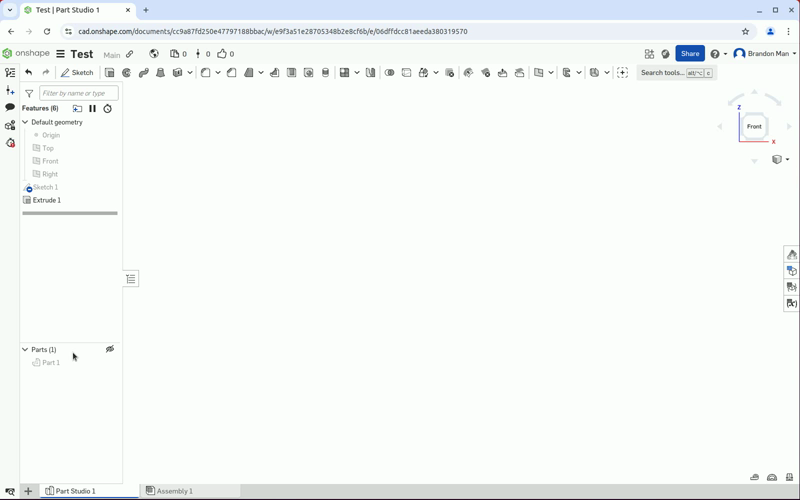
key(left)
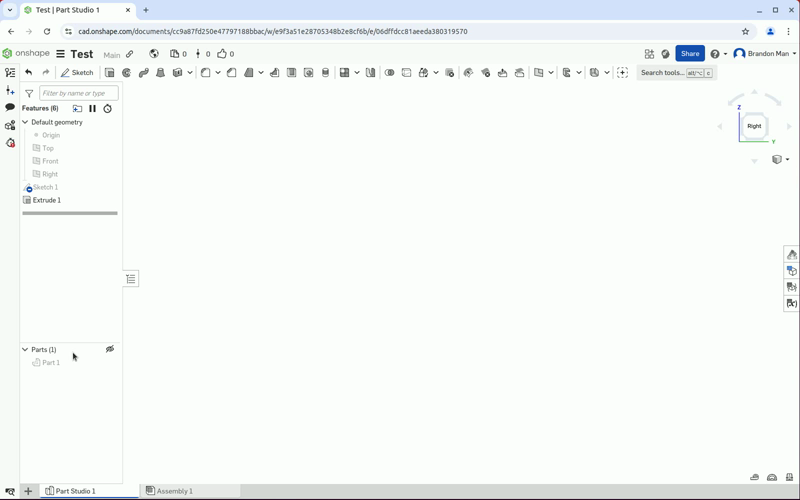
key_up(shift)
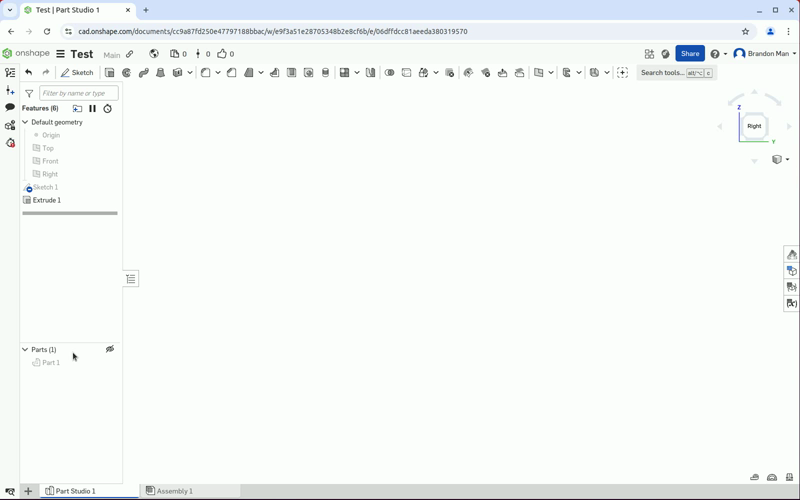
mouse_move(73, 352)
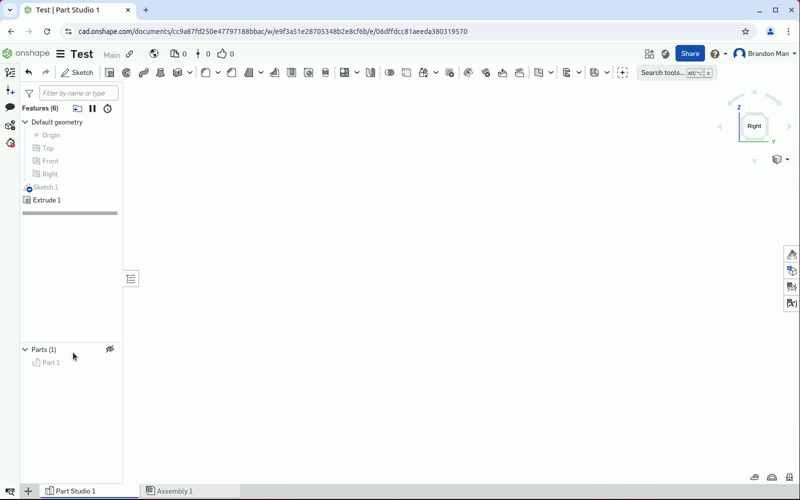
key(shift+y)
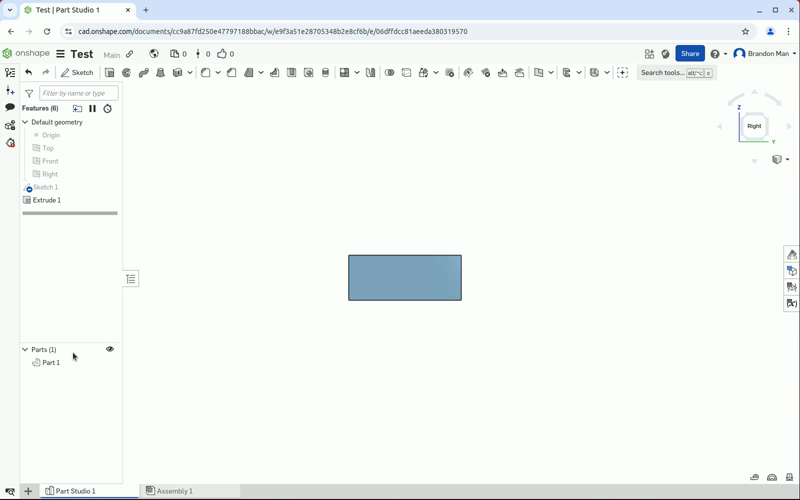
mouse_move(541, 75)
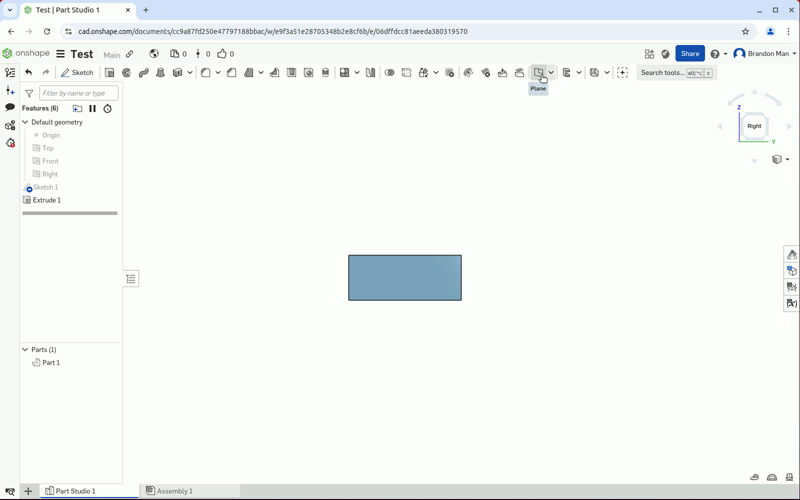
click(541, 75)
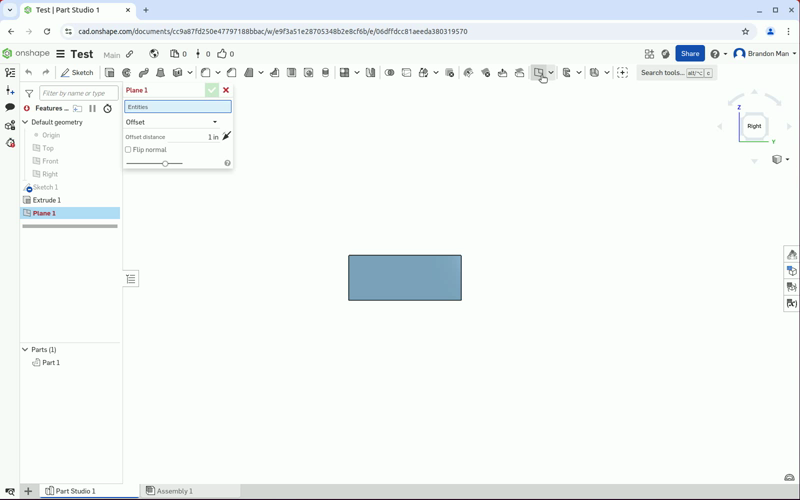
mouse_move(73, 176)
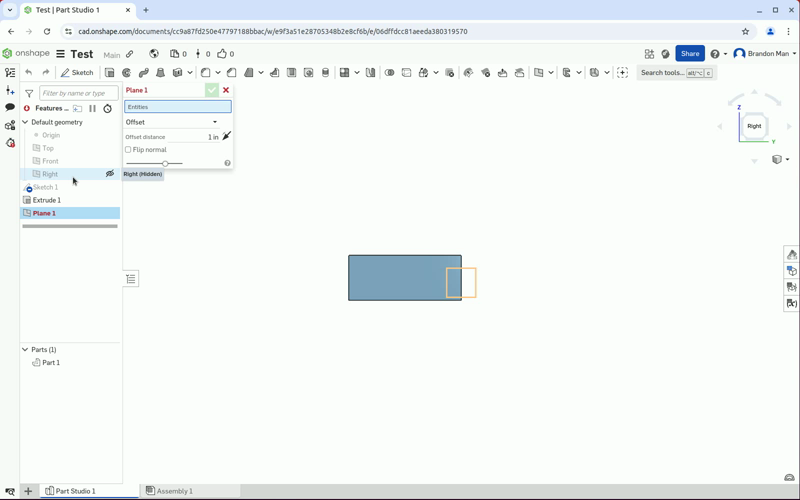
click(73, 176)
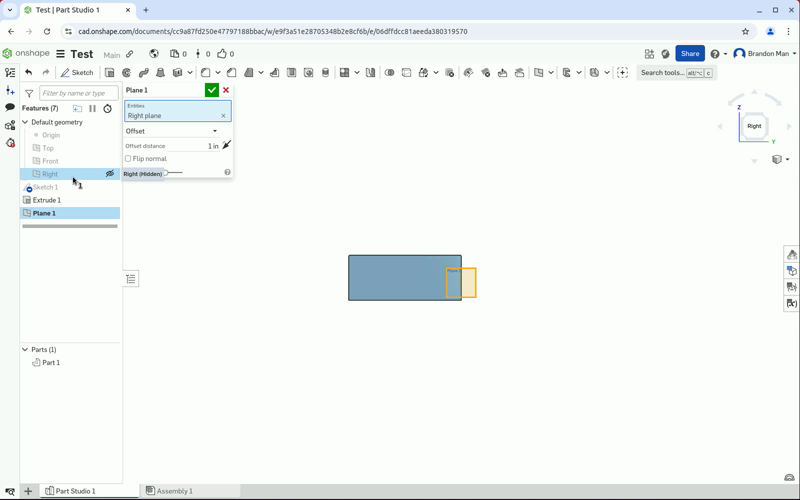
key(tab, 2)
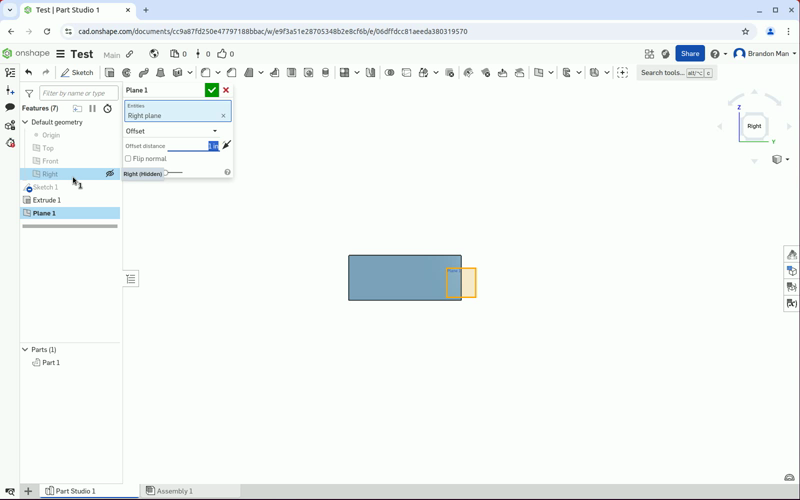
text(2.65)
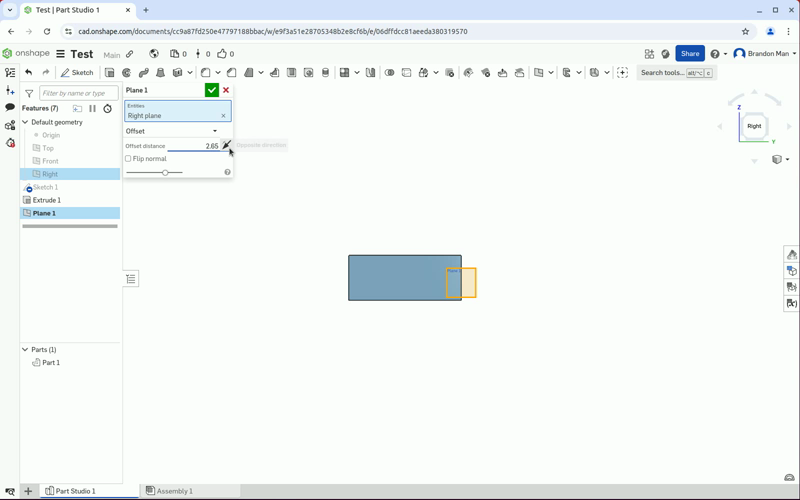
mouse_move(229, 147)
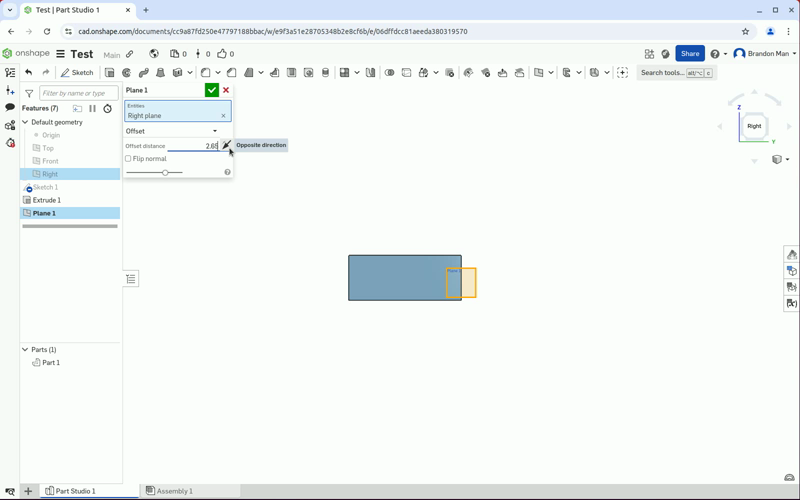
click(229, 147)
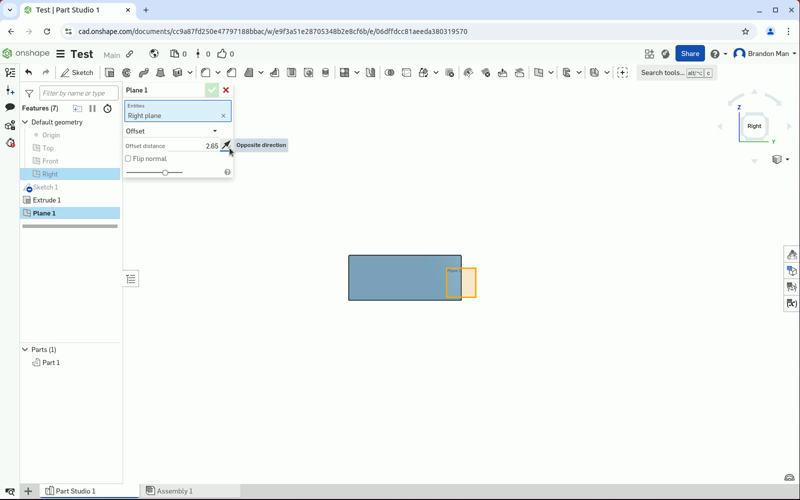
key(enter, 2)
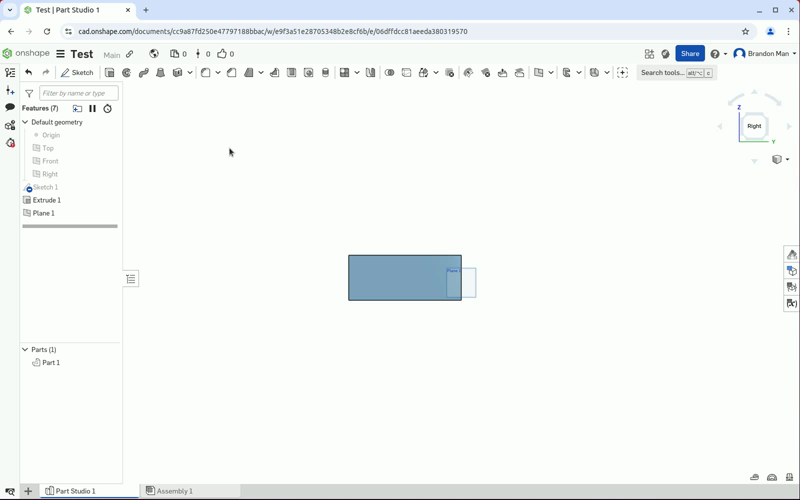
key(shift+s)
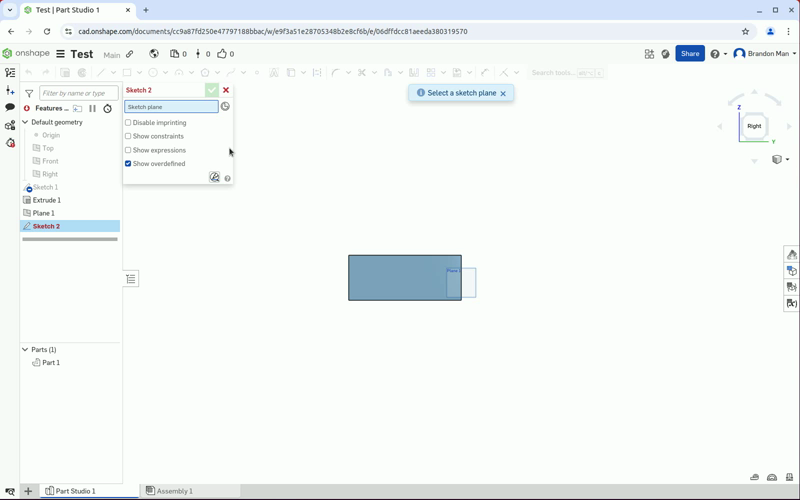
mouse_move(73, 215)
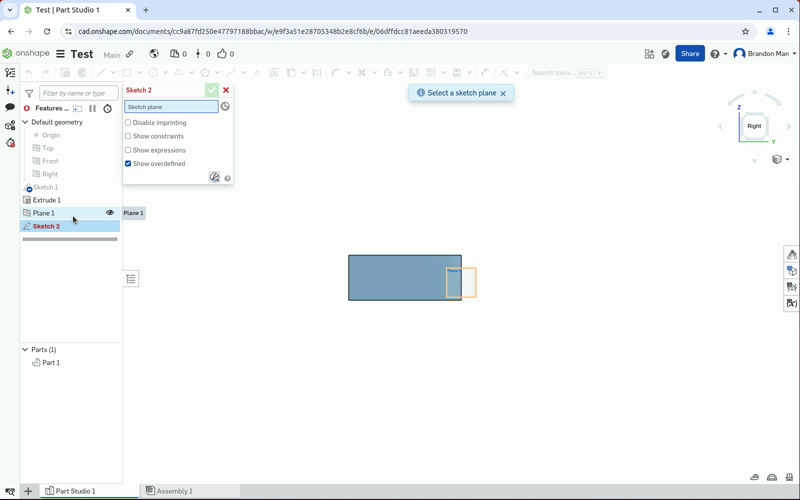
click(73, 215)
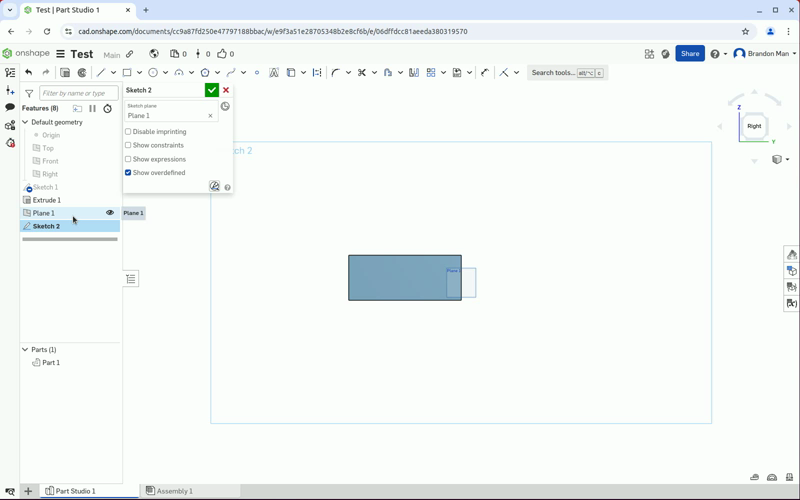
mouse_move(73, 352)
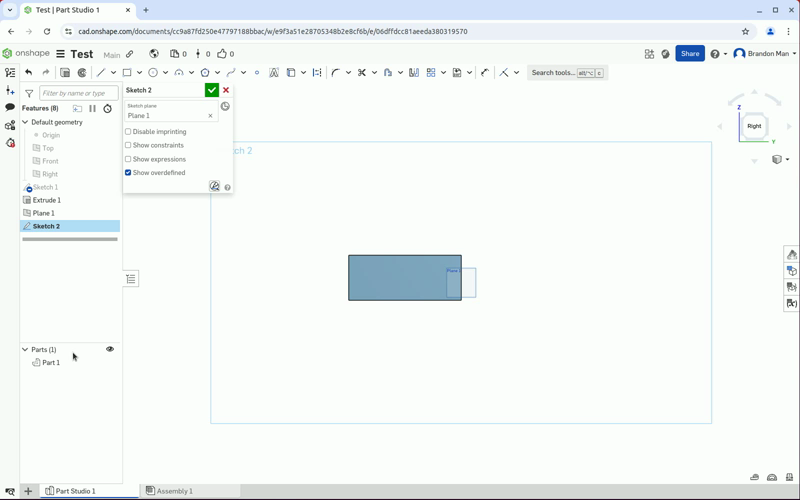
key(y)
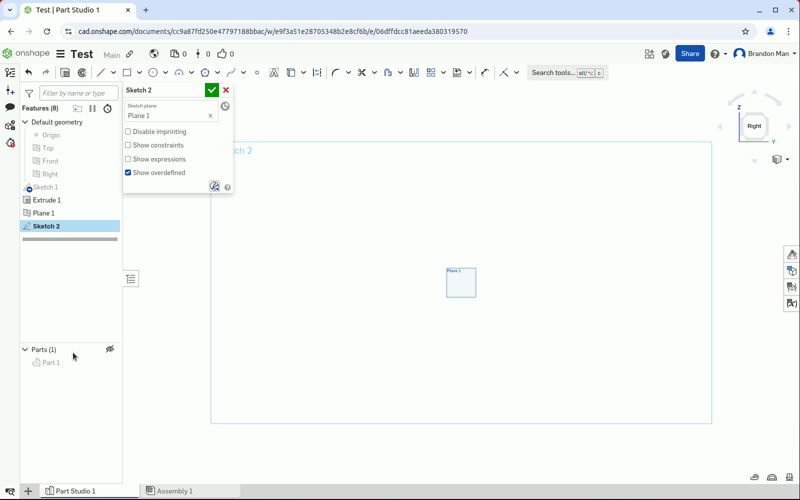
key(l)
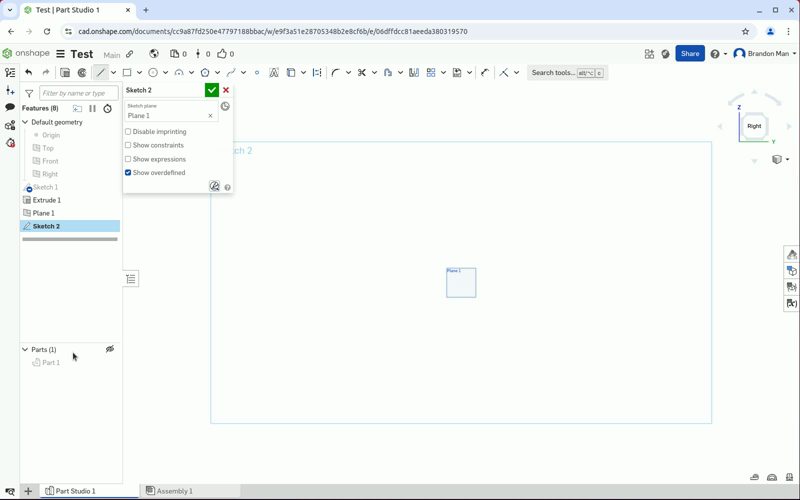
key_down(shift)
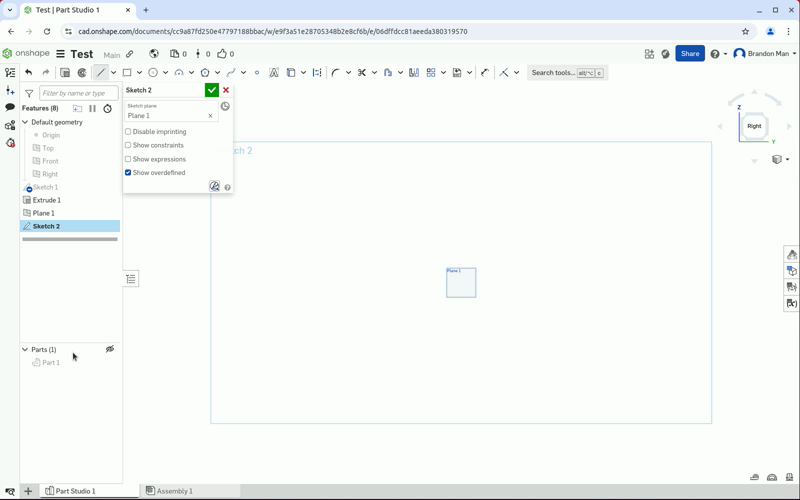
mouse_move(460, 368)
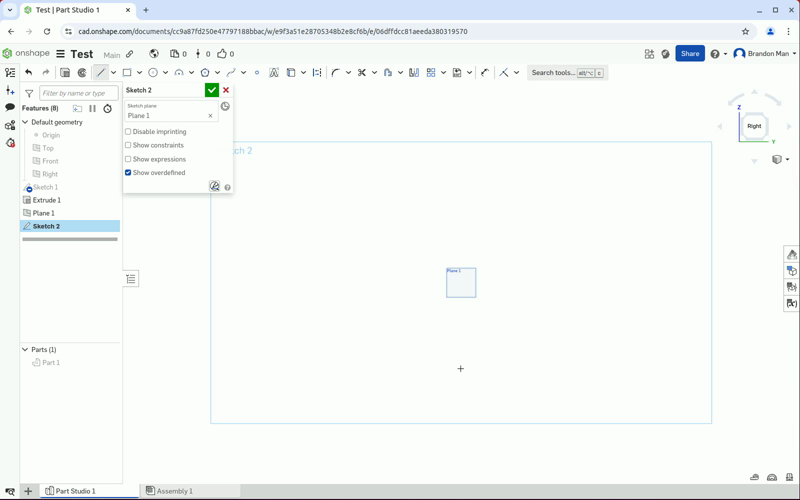
click(460, 368)
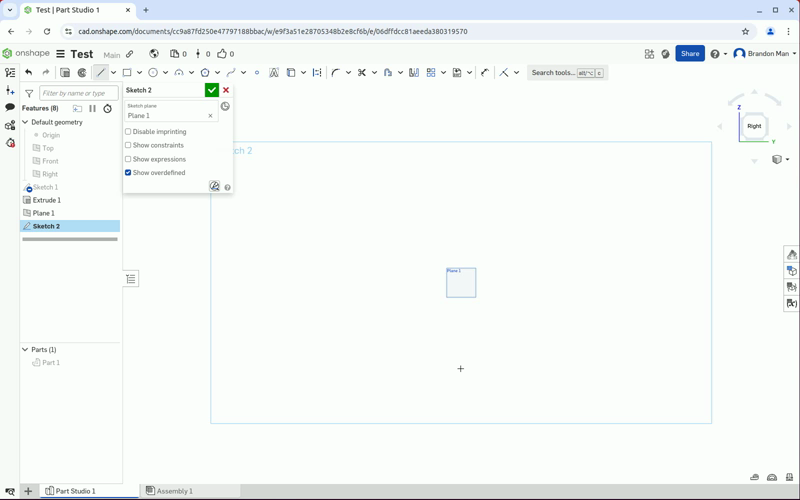
key_up(shift)
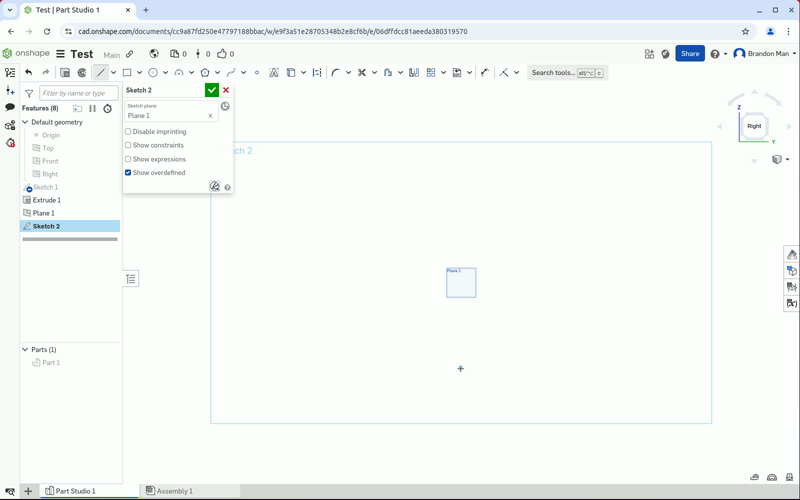
key_down(shift)
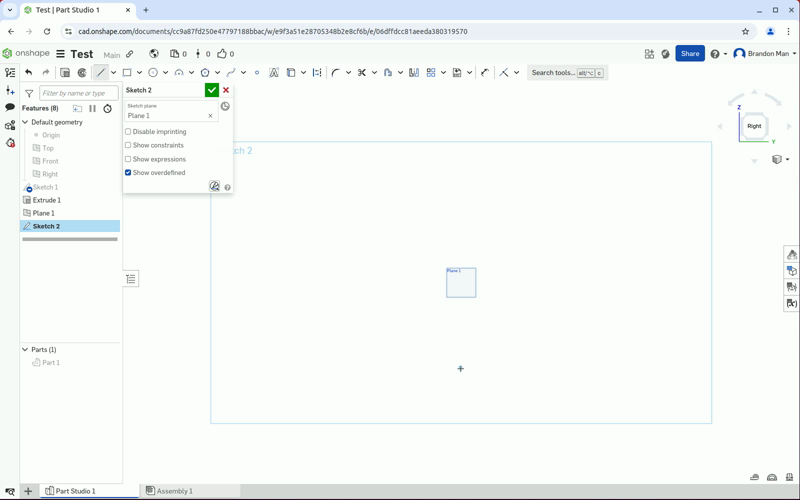
mouse_move(490, 368)
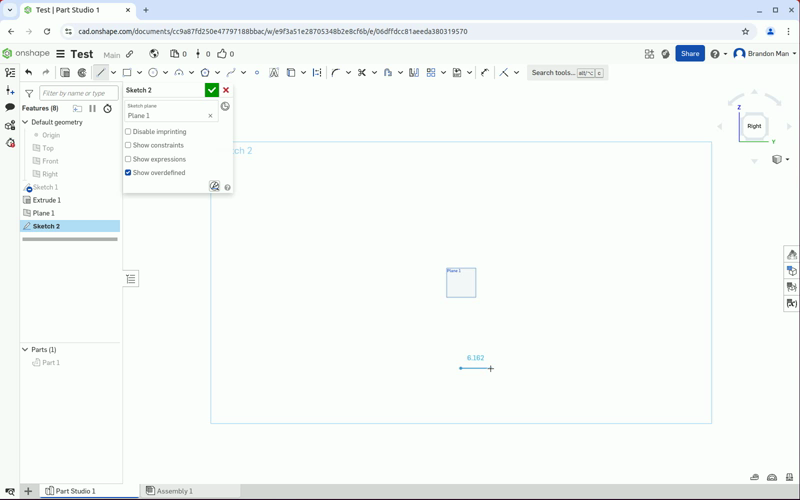
mouse_move(483, 368)
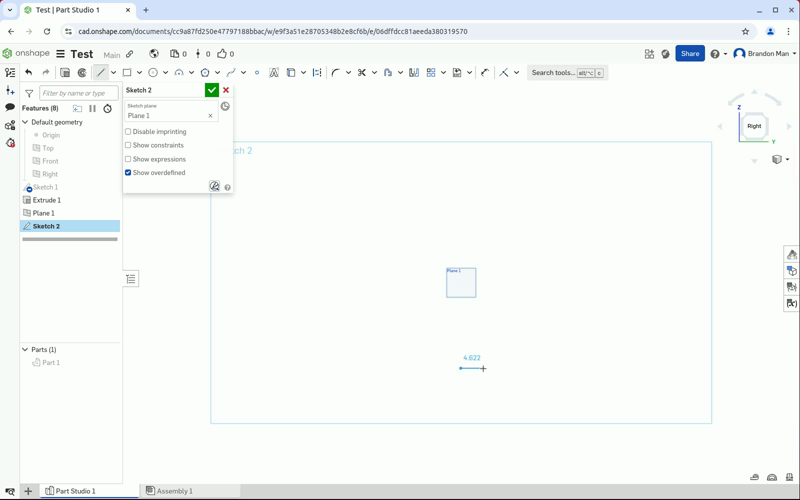
click(483, 368)
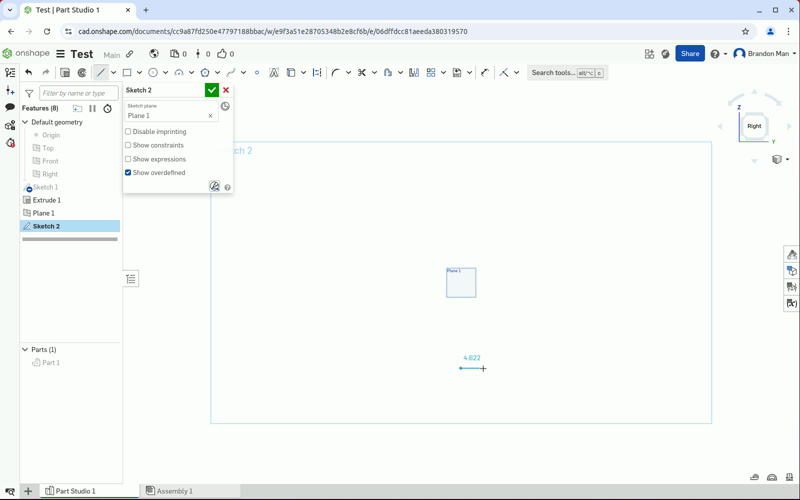
key_up(shift)
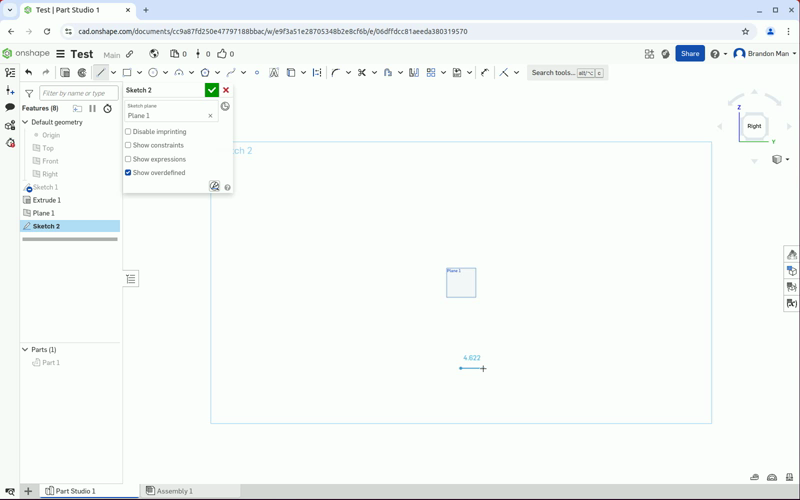
key_down(shift)
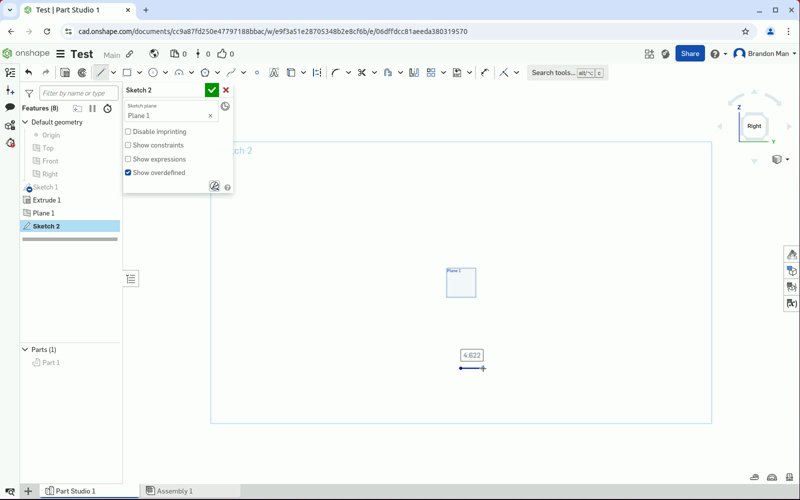
mouse_move(483, 255)
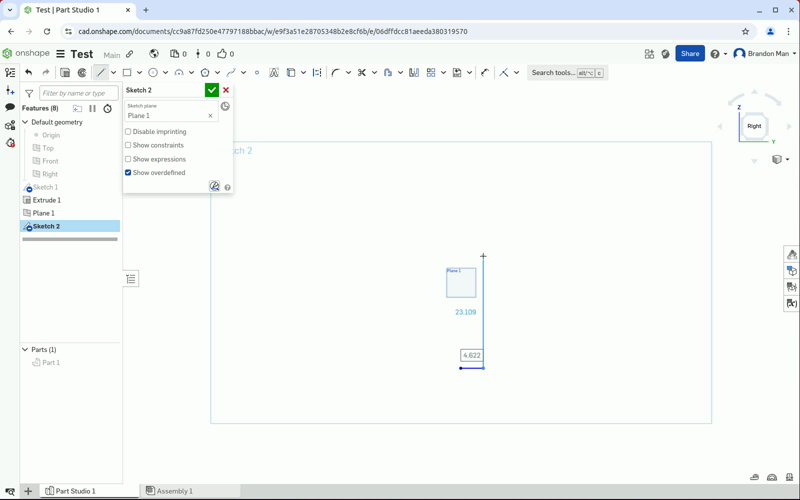
click(483, 255)
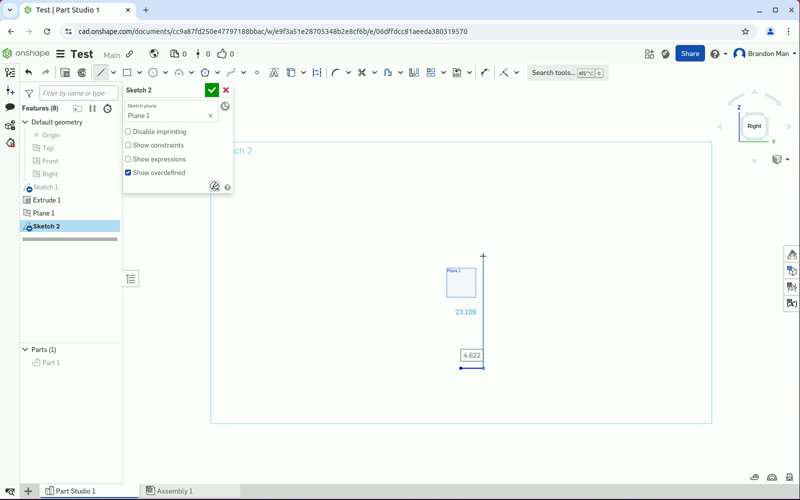
key_up(shift)
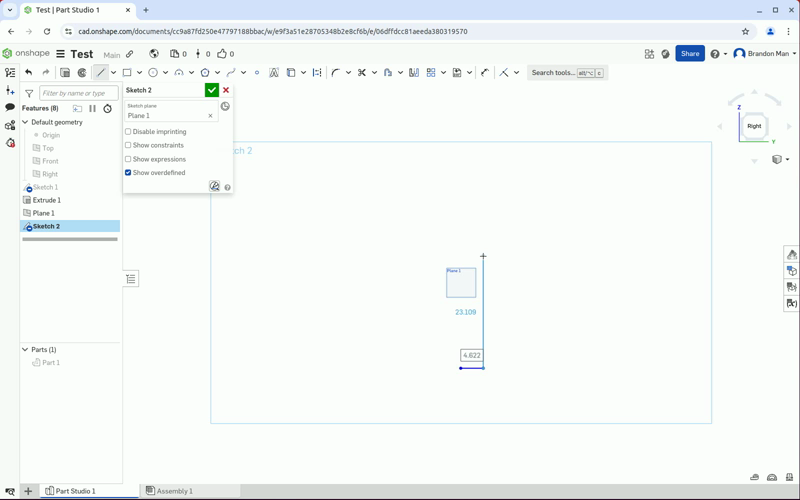
key_down(shift)
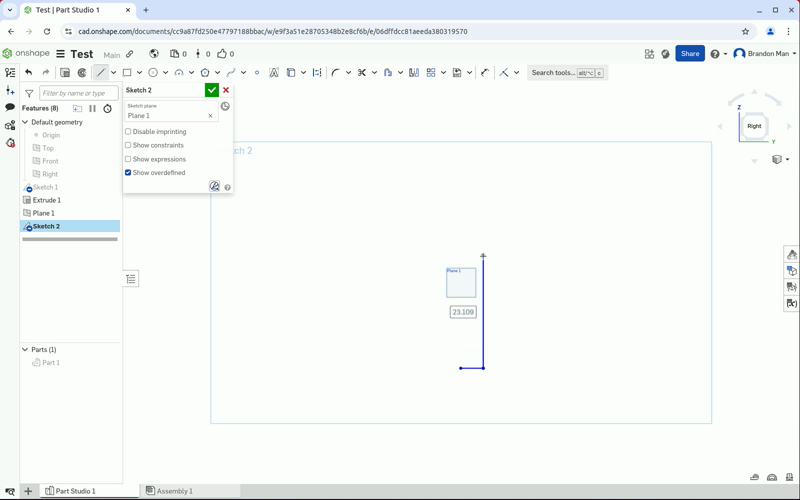
mouse_move(513, 255)
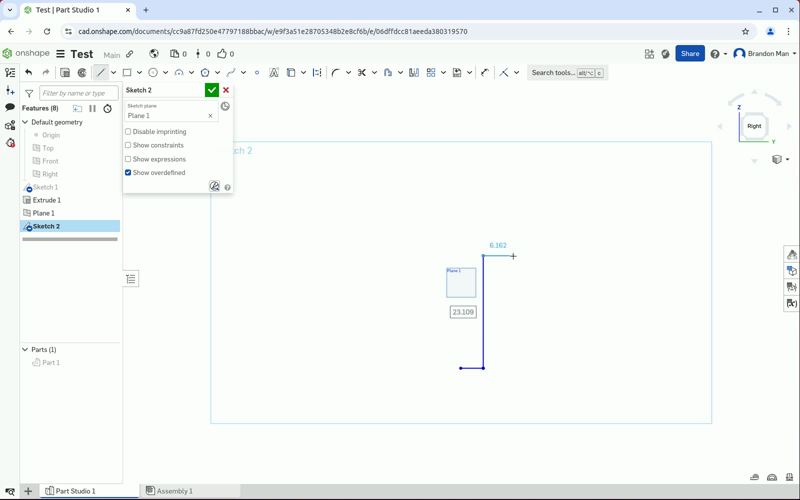
mouse_move(460, 255)
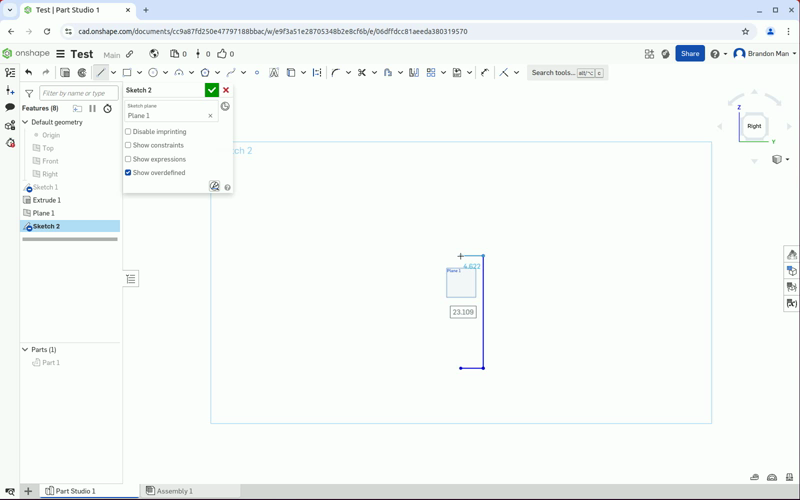
click(460, 255)
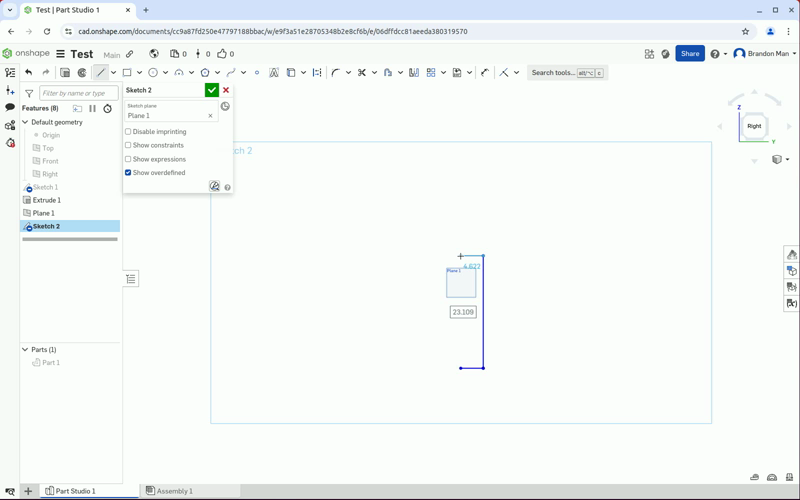
key_up(shift)
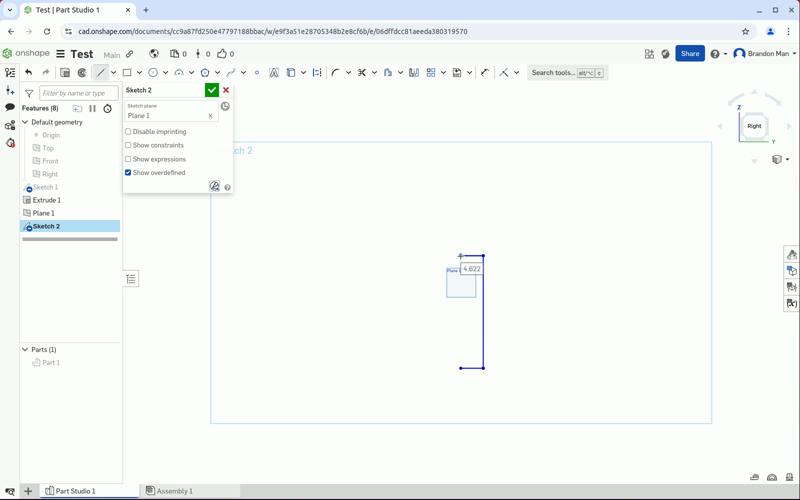
key_down(shift)
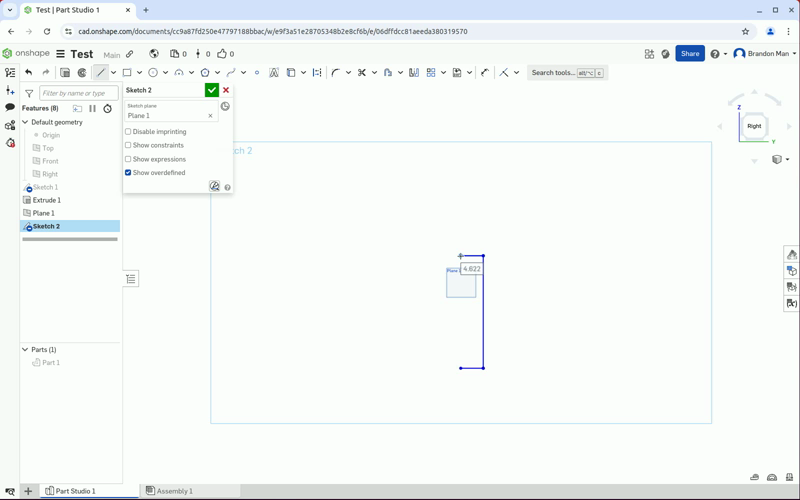
mouse_move(490, 255)
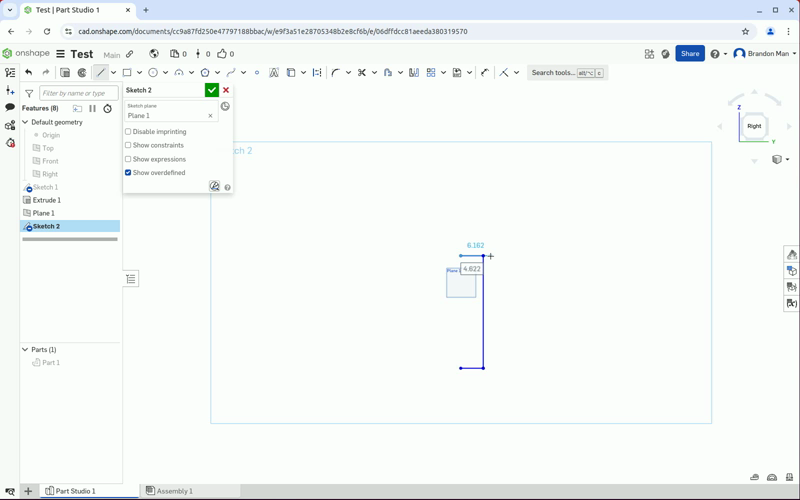
mouse_move(460, 300)
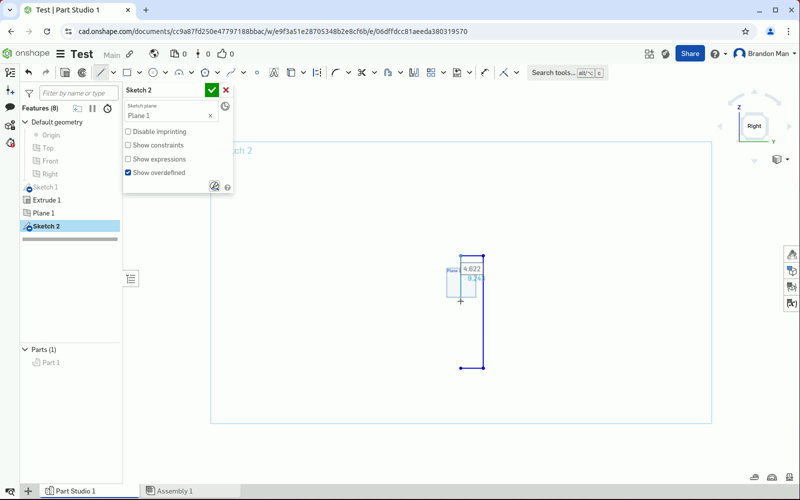
click(460, 300)
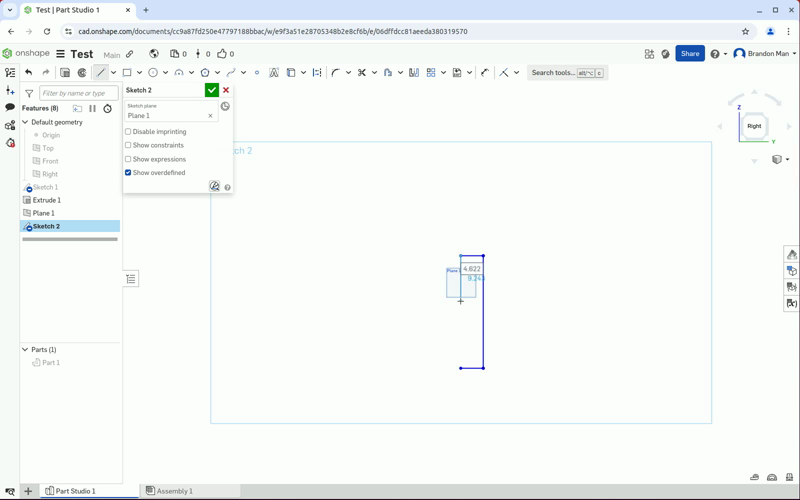
key_up(shift)
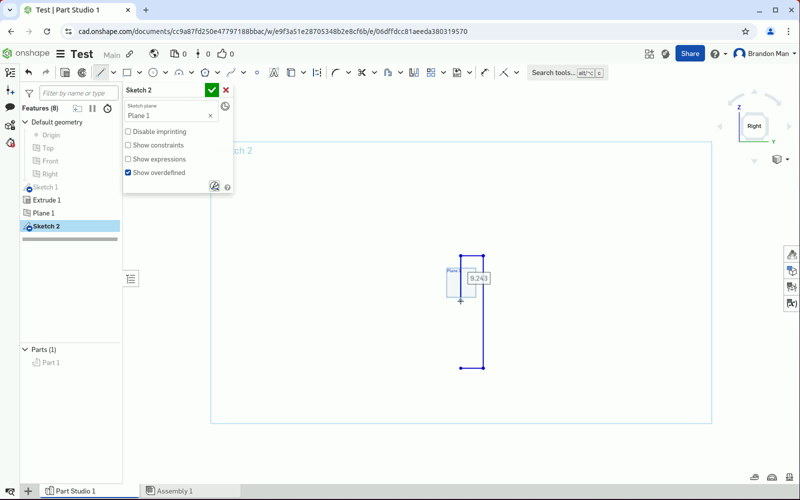
key_down(shift)
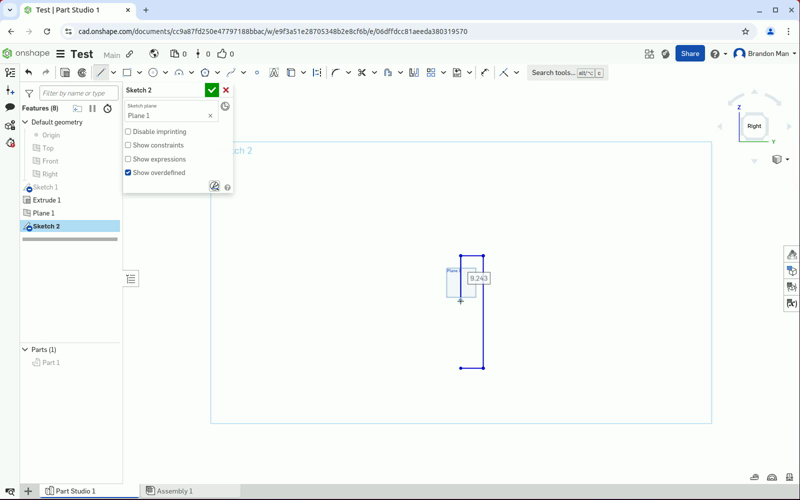
mouse_move(460, 368)
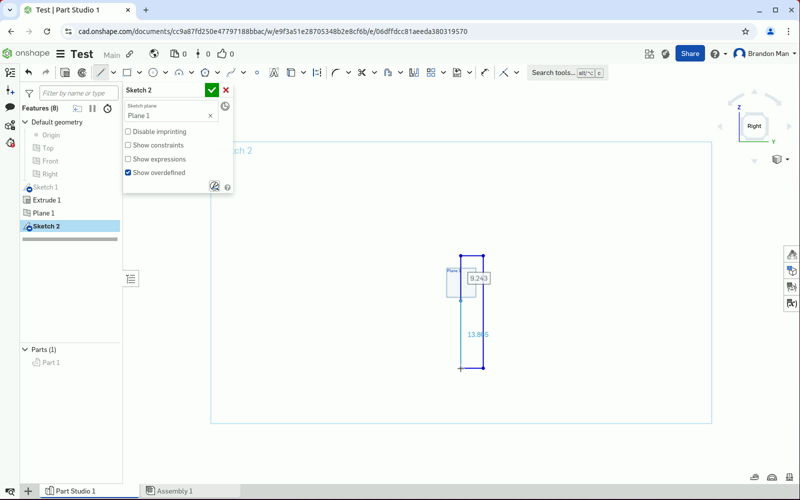
key_up(shift)
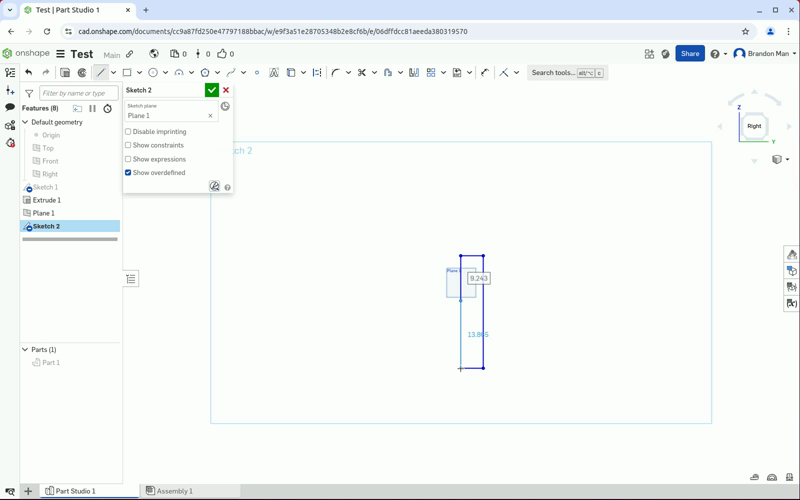
click(460, 368)
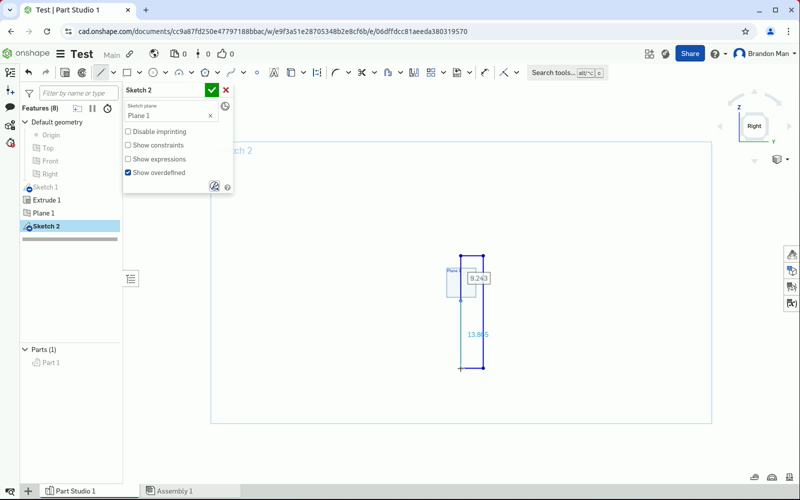
key(esc)
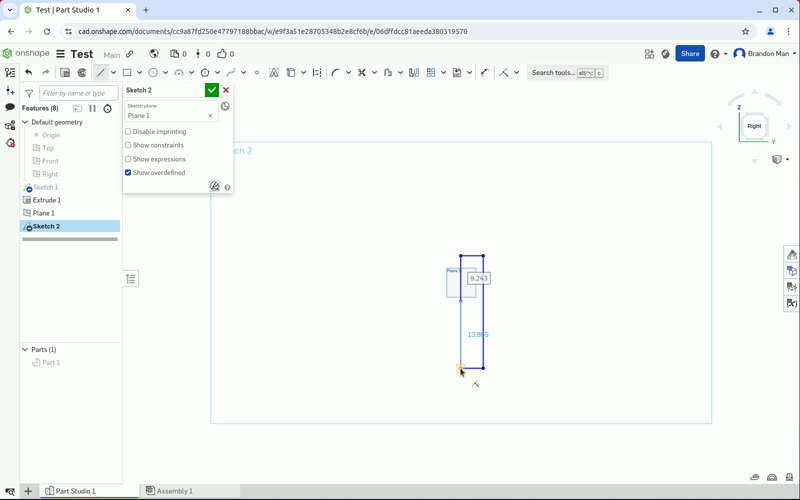
mouse_move(464, 317)
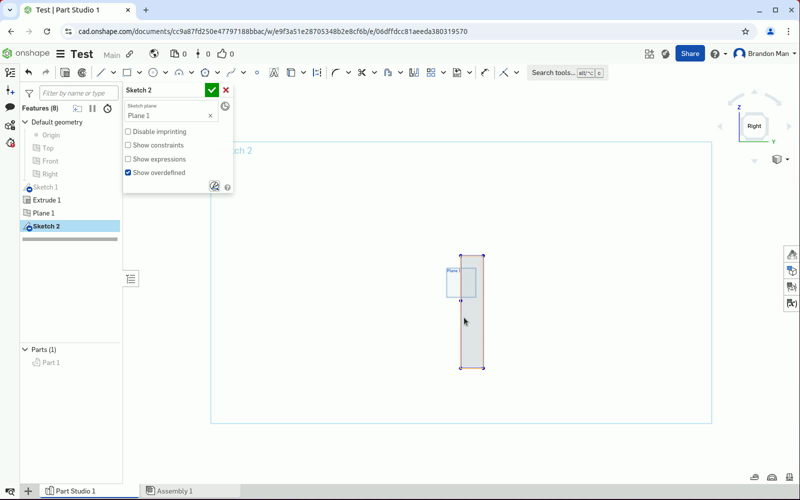
click(464, 317)
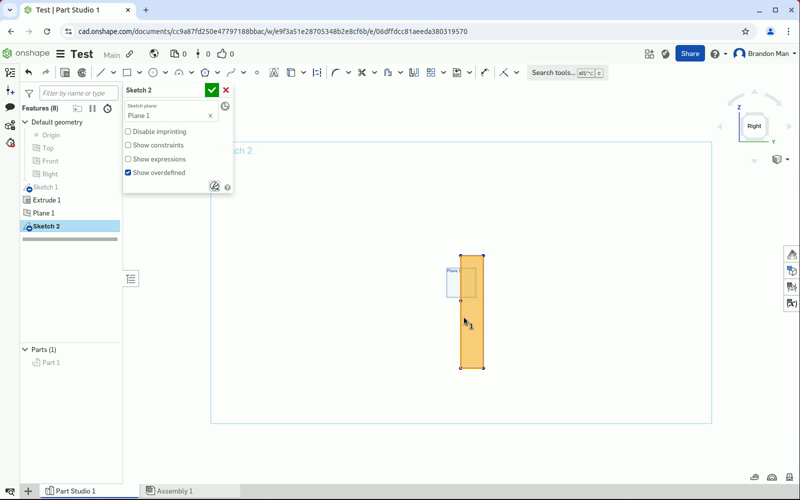
mouse_move(73, 352)
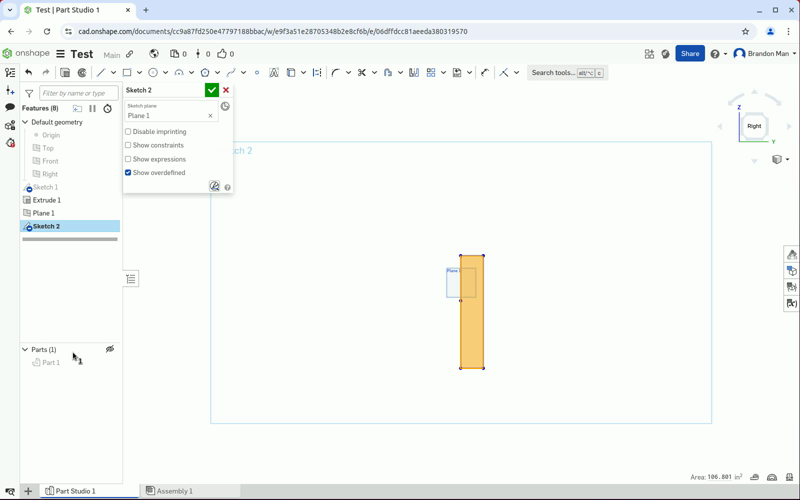
key(shift+y)
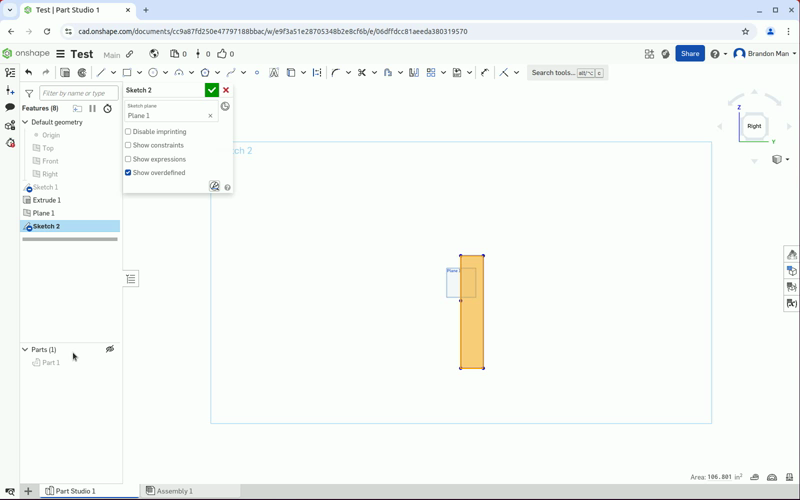
key(shift+e)
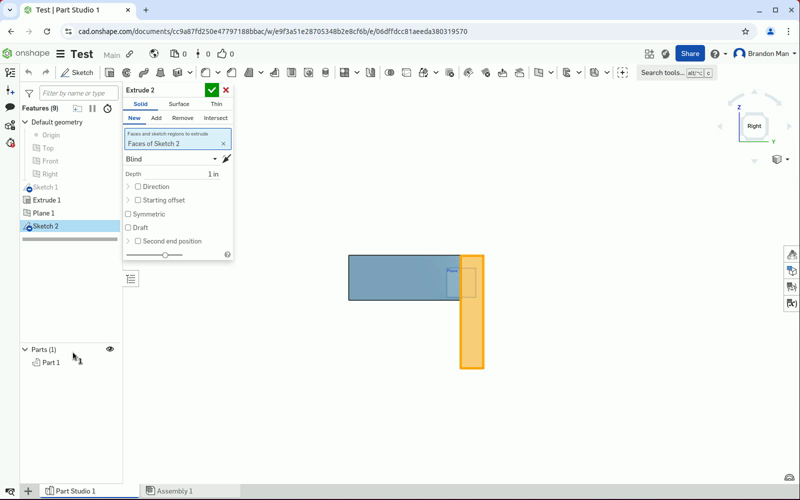
mouse_move(143, 106)
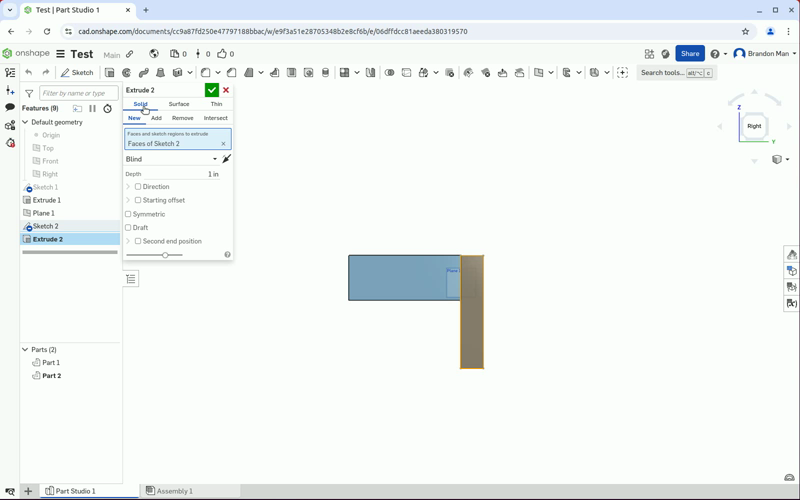
click(143, 106)
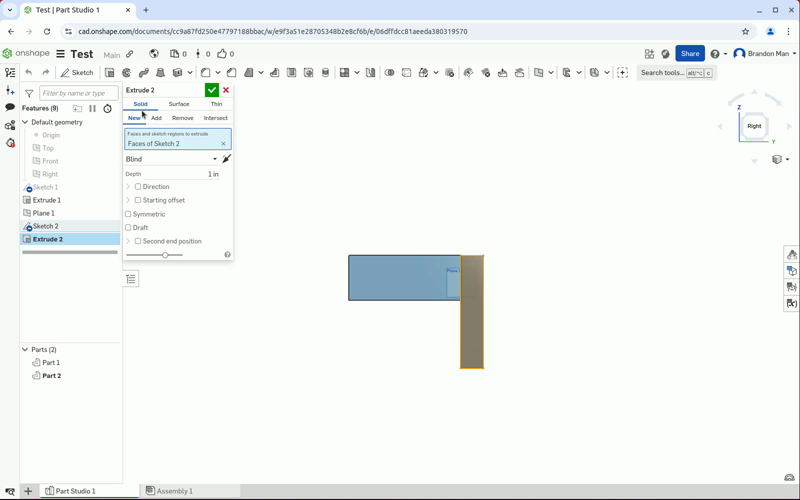
mouse_move(137, 120)
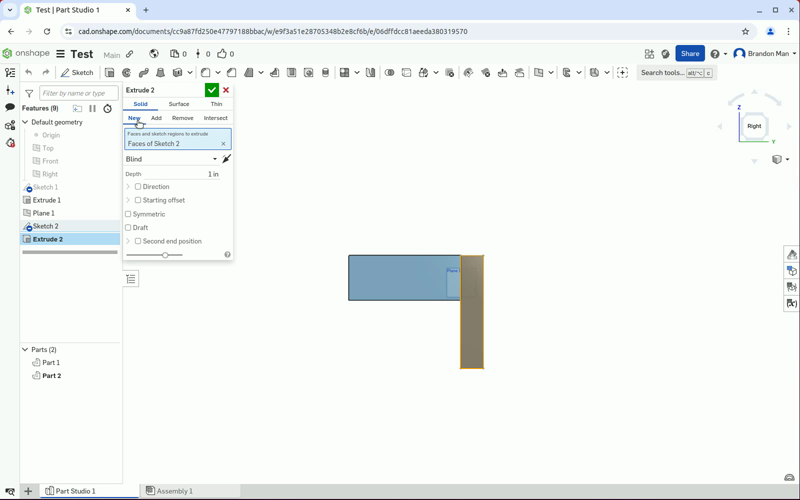
click(137, 120)
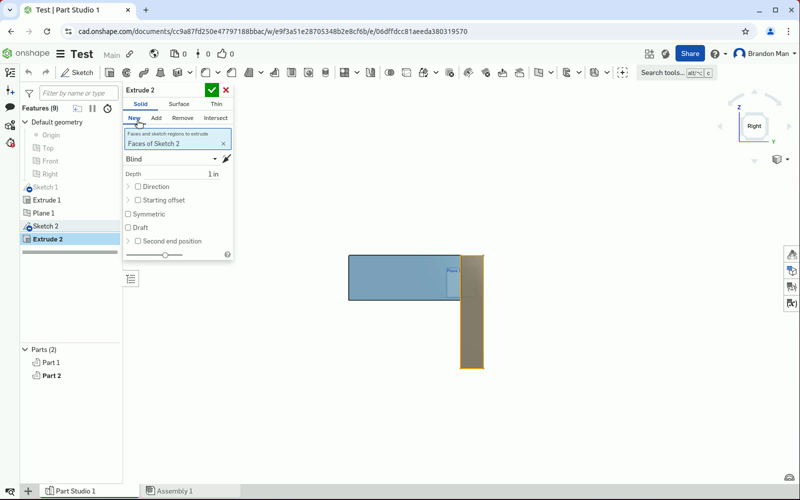
key(tab, 4)
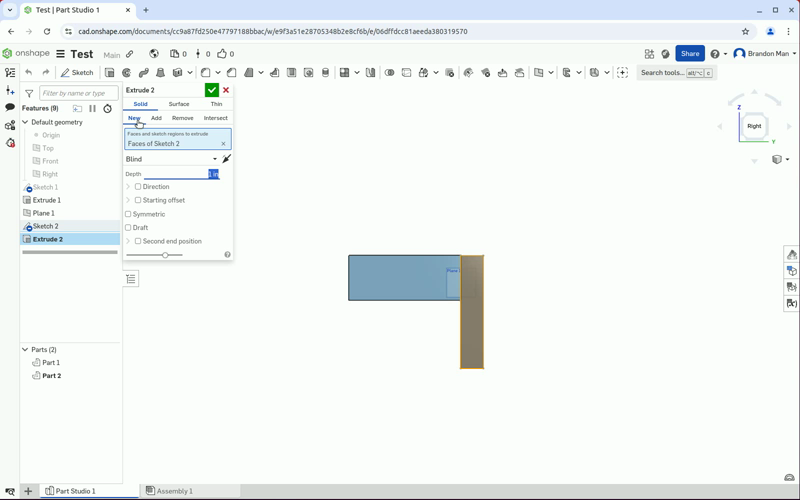
text(-4.574)
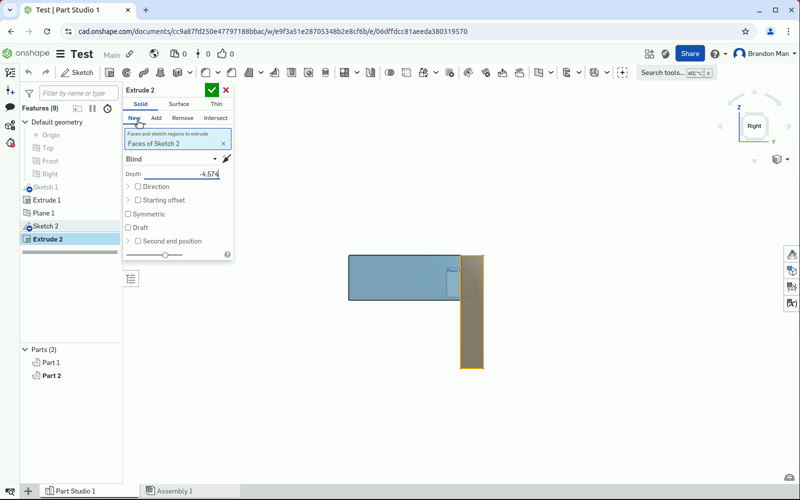
key(enter)
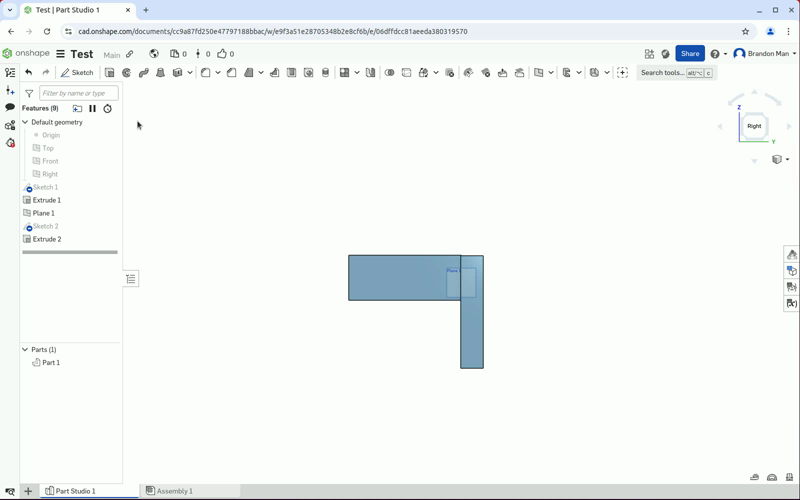
key(shift+h)
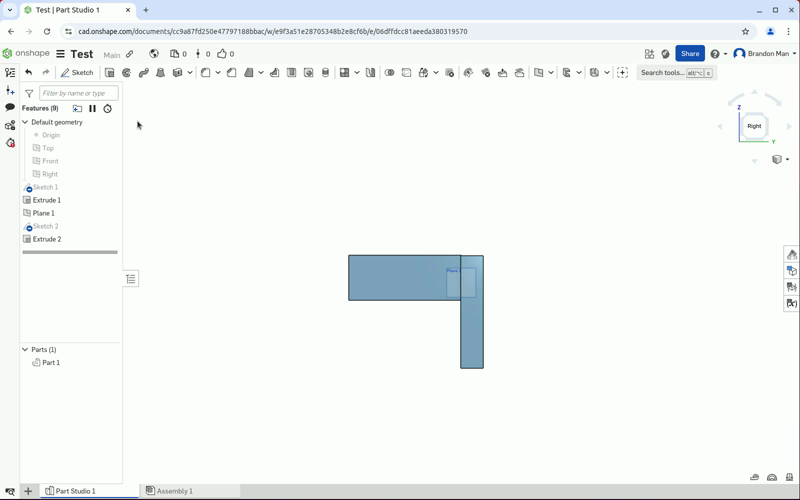
key(shift+h)
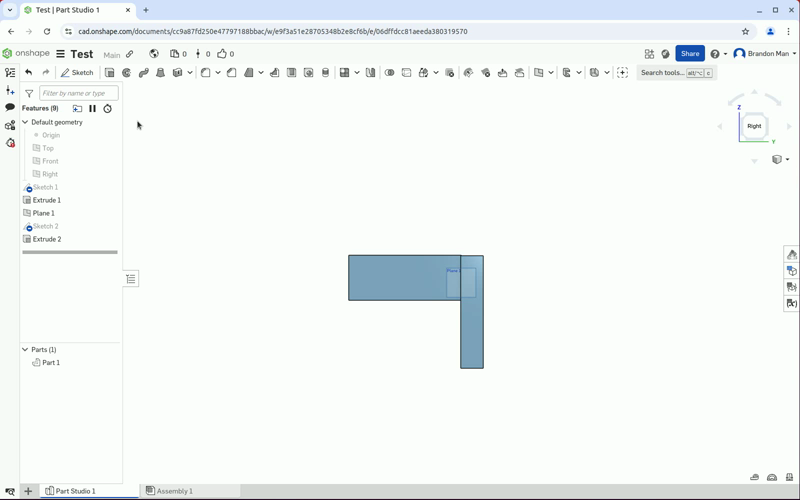
mouse_move(73, 189)
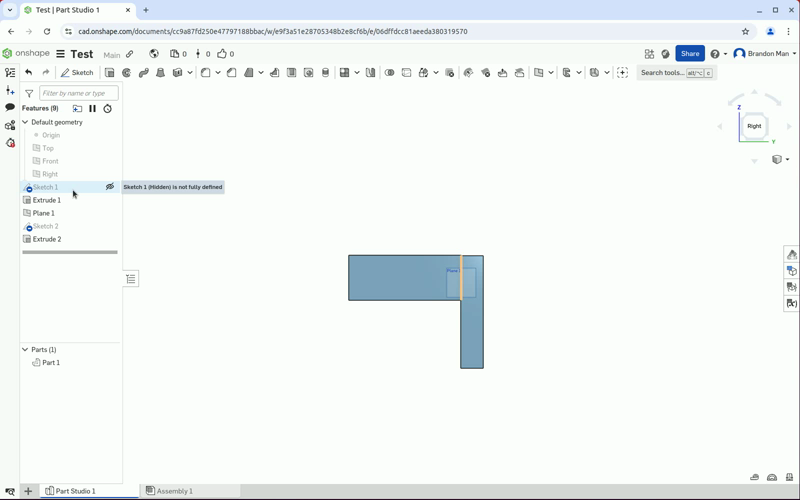
click(73, 189)
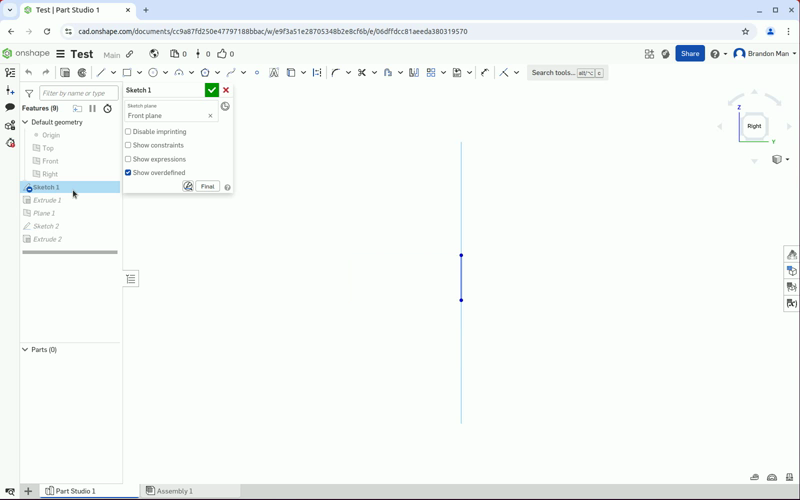
mouse_move(229, 92)
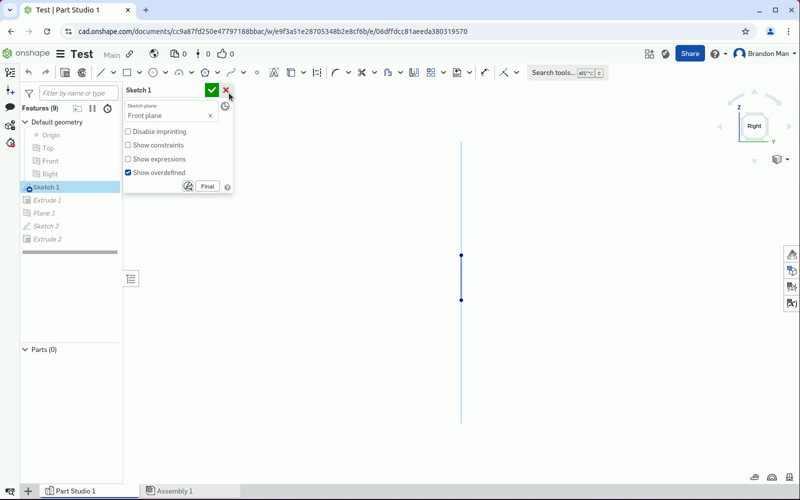
click(229, 92)
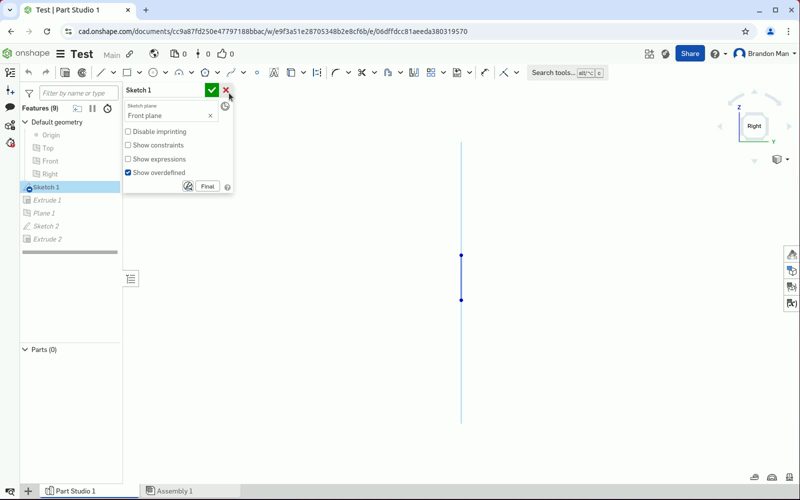
key(shift+s)
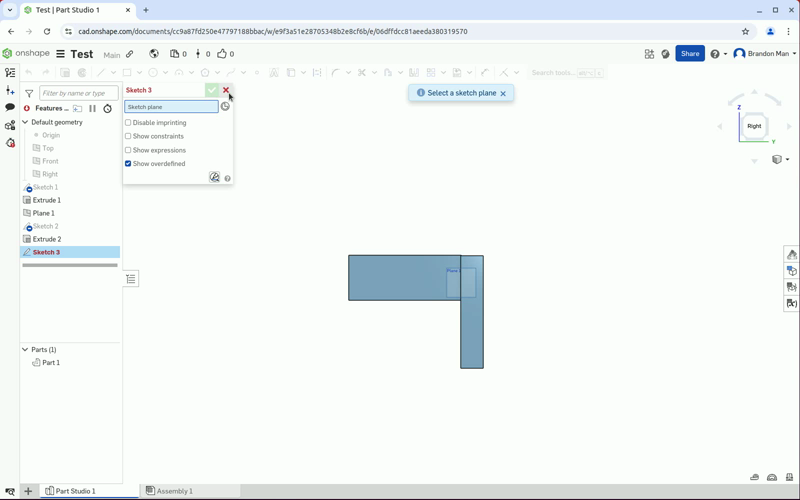
mouse_move(73, 215)
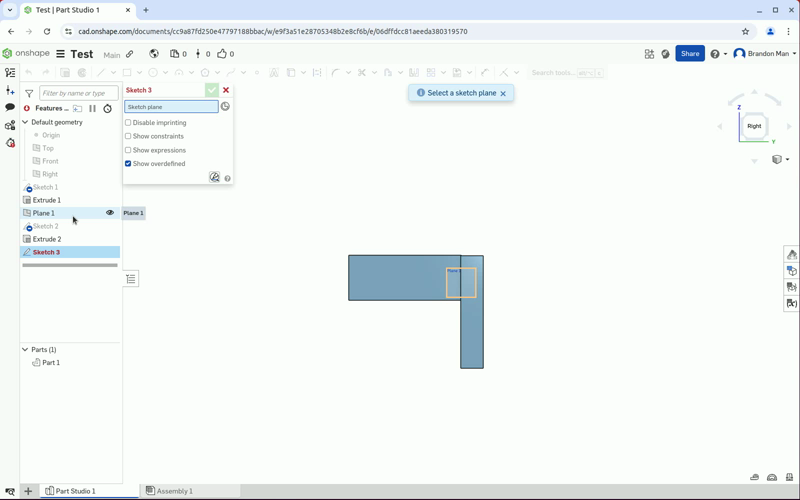
click(73, 215)
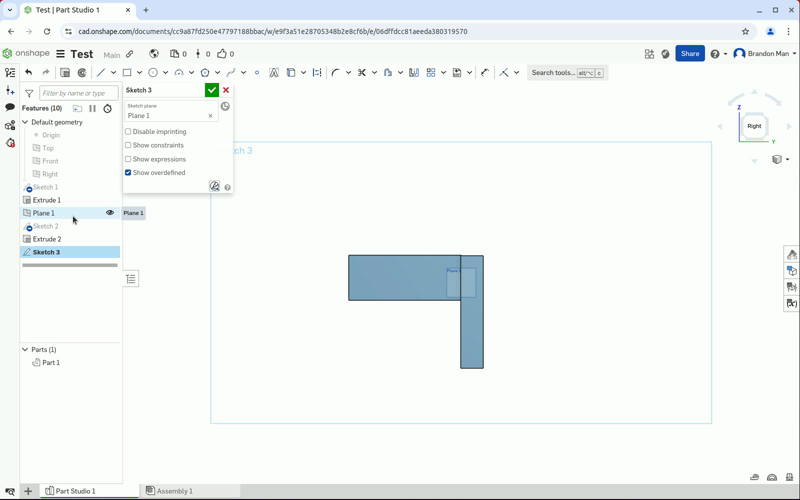
mouse_move(73, 352)
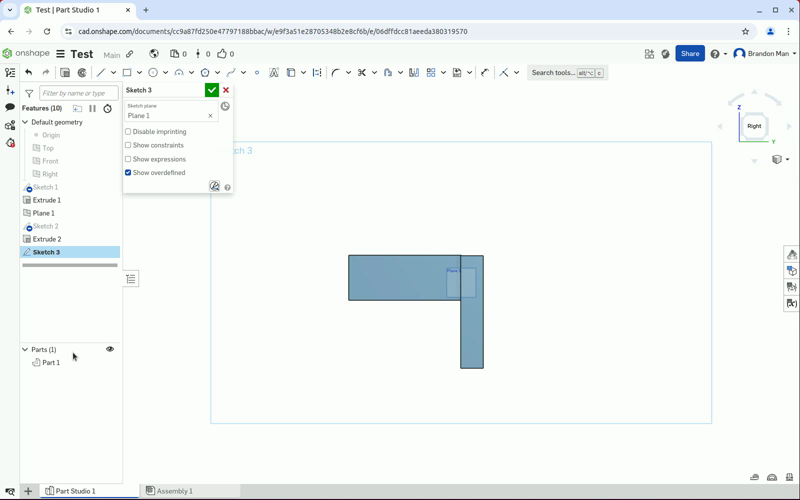
key(y)
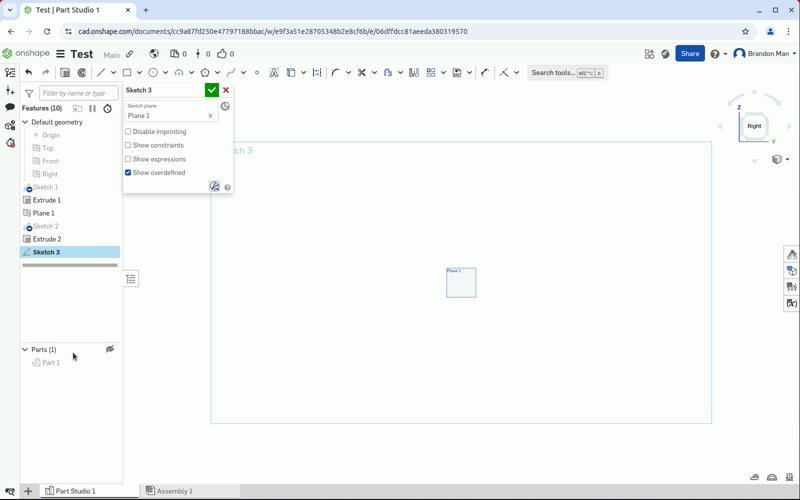
key(l)
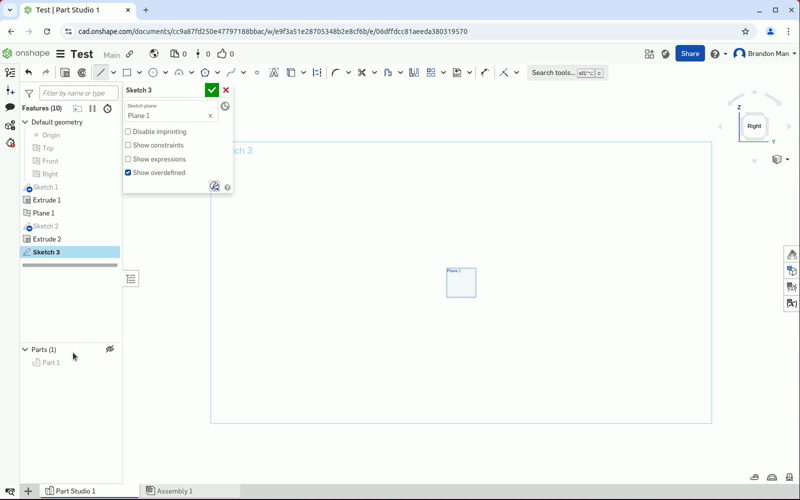
key_down(shift)
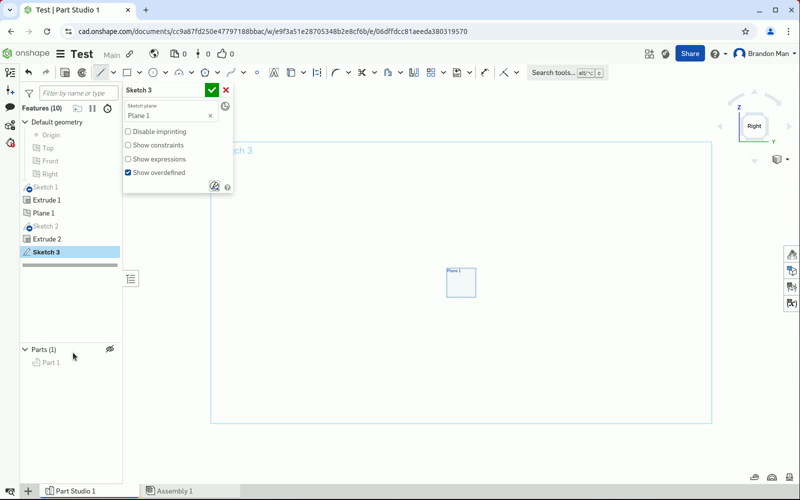
mouse_move(348, 368)
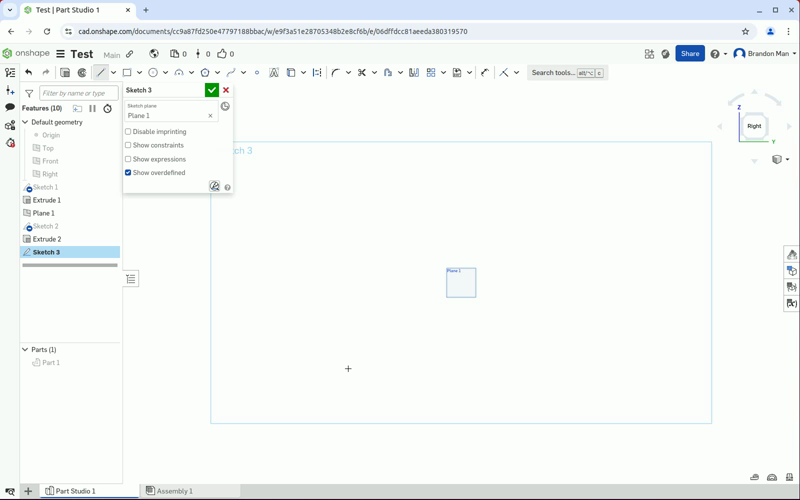
click(348, 368)
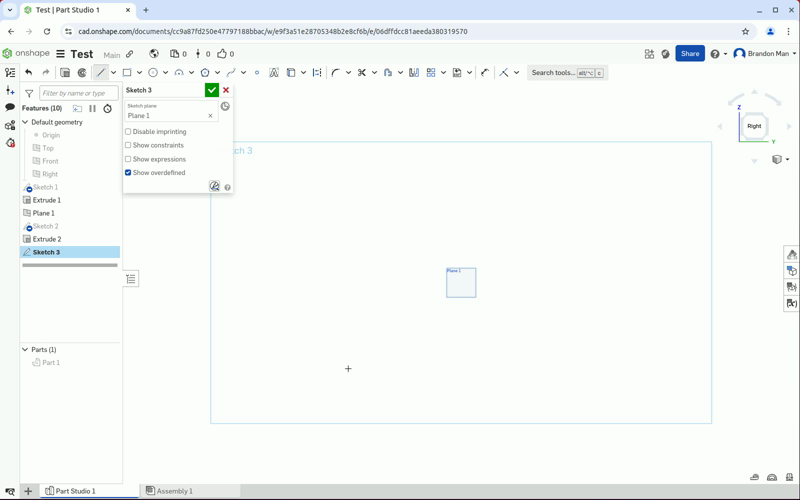
key_up(shift)
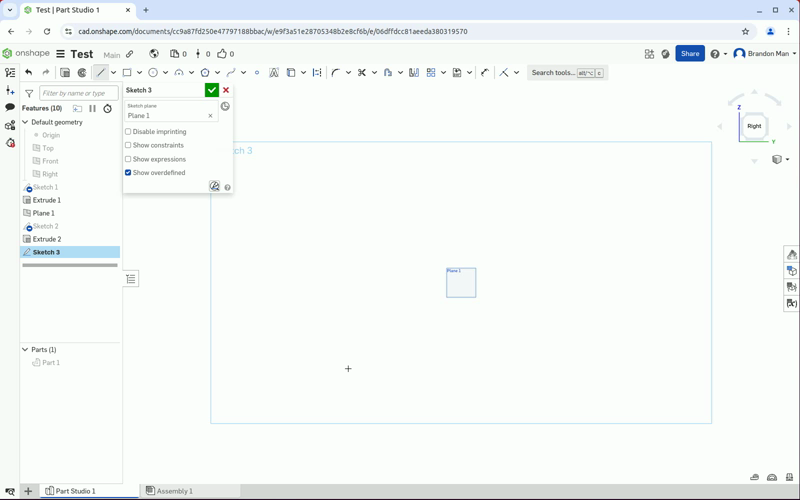
key_down(shift)
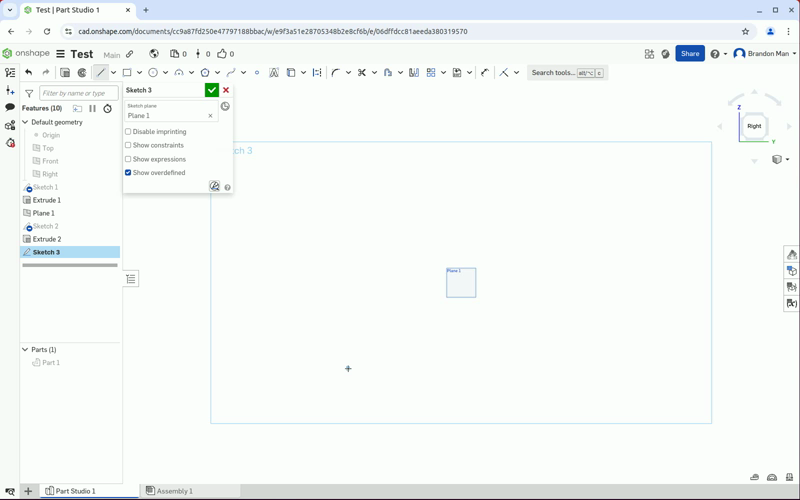
mouse_move(460, 368)
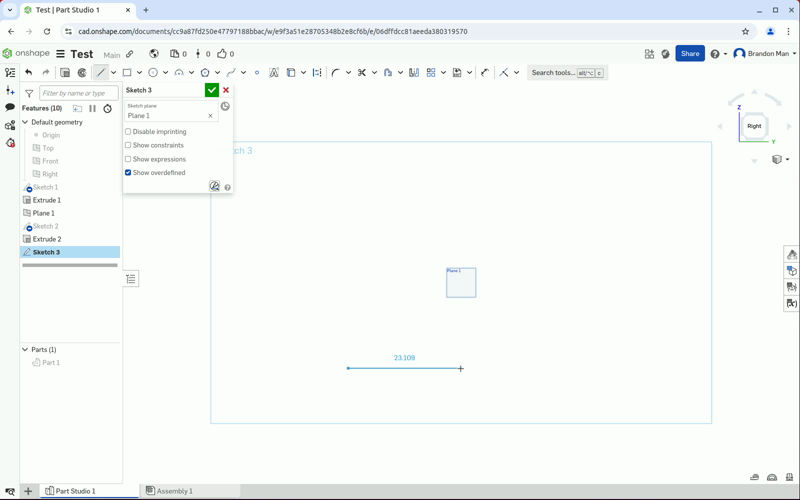
click(460, 368)
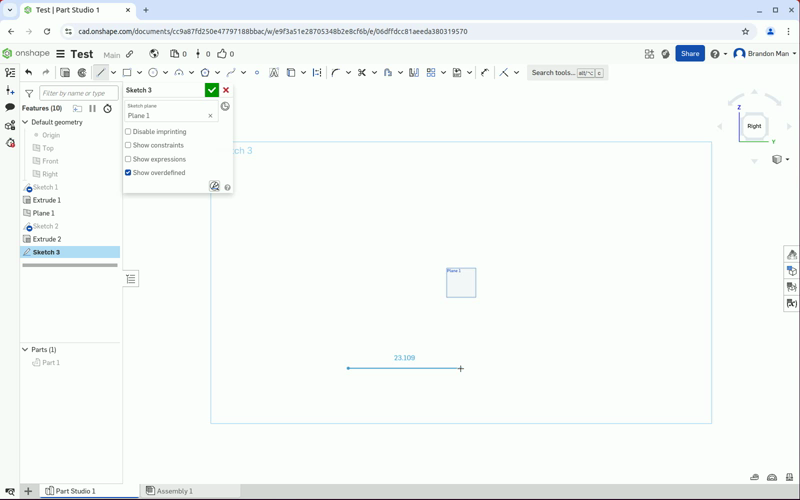
key_up(shift)
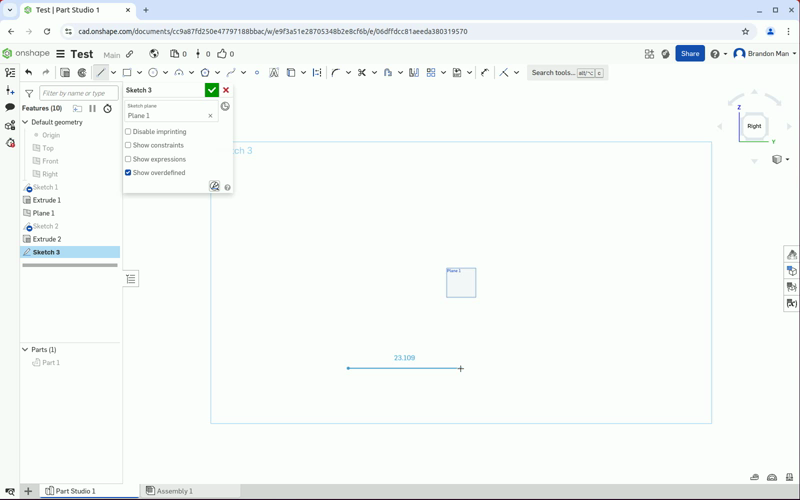
key_down(shift)
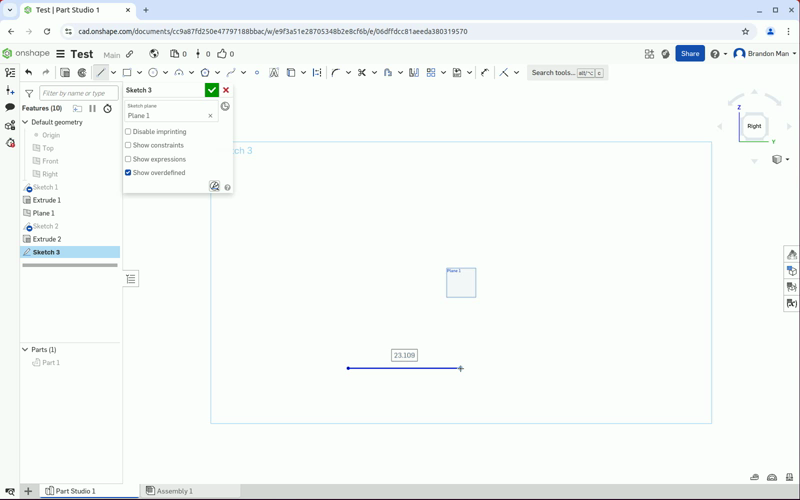
mouse_move(490, 368)
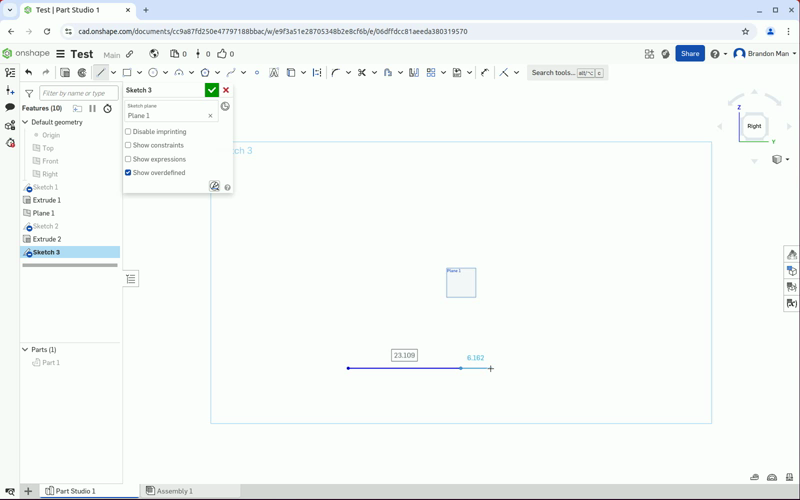
mouse_move(460, 323)
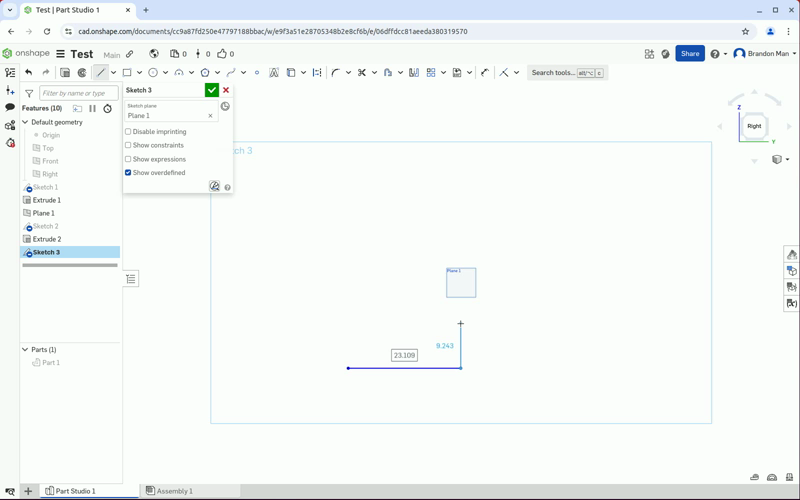
click(460, 323)
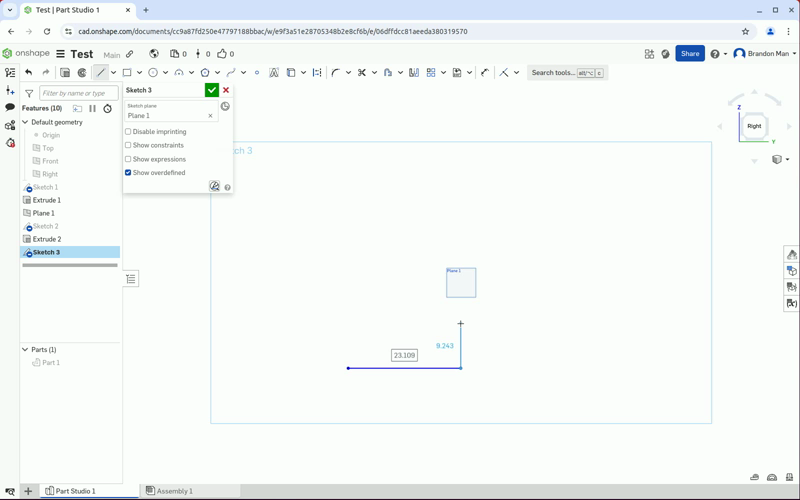
key_up(shift)
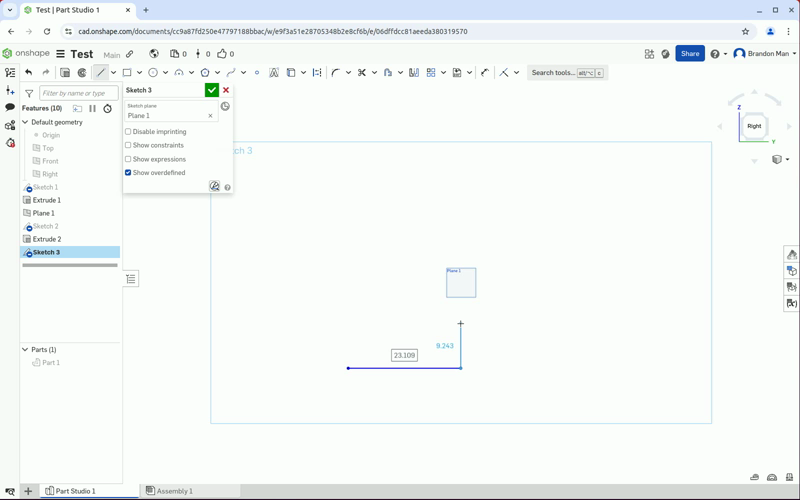
key_down(shift)
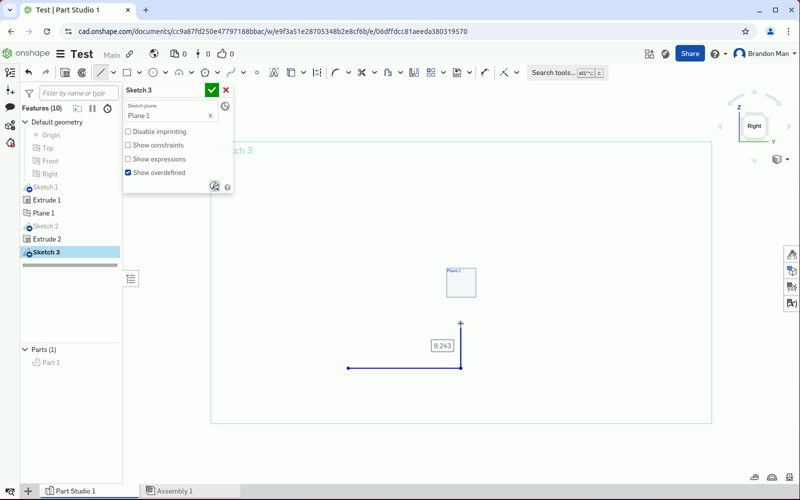
mouse_move(348, 323)
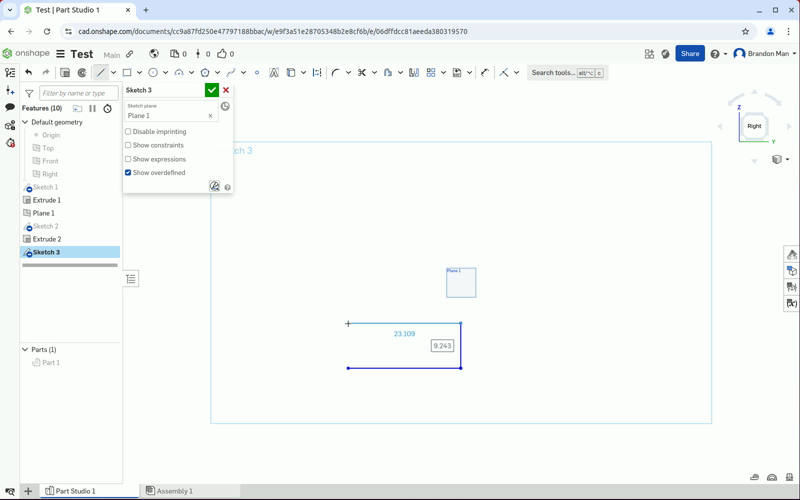
click(348, 323)
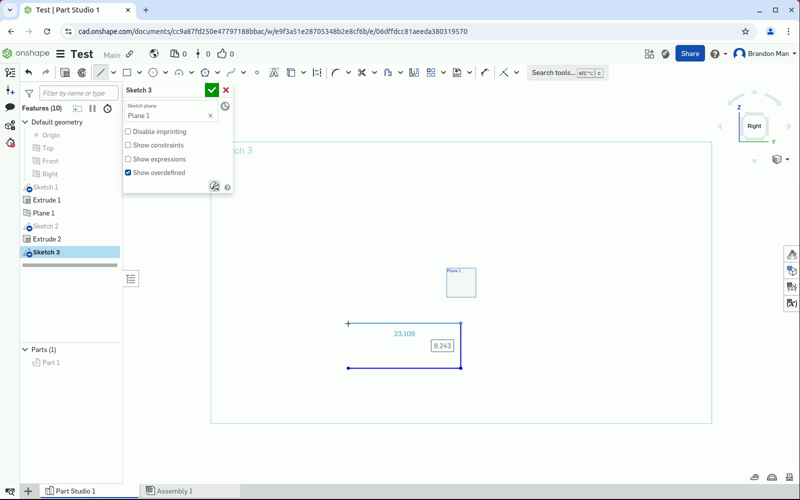
key_up(shift)
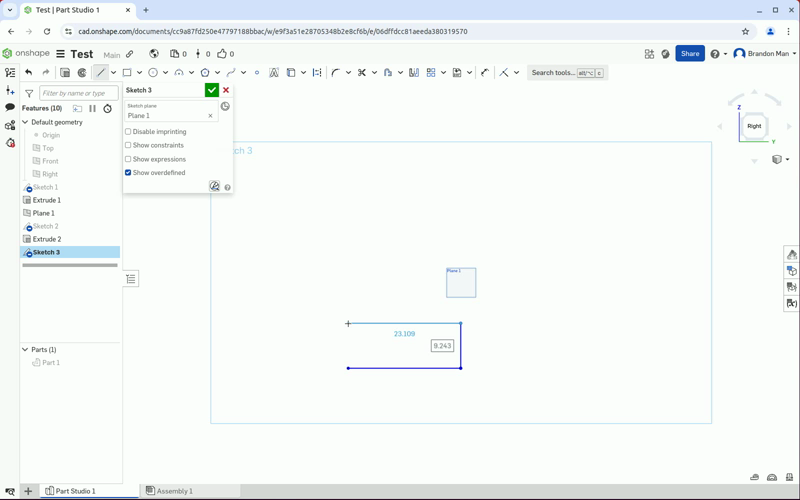
mouse_move(378, 323)
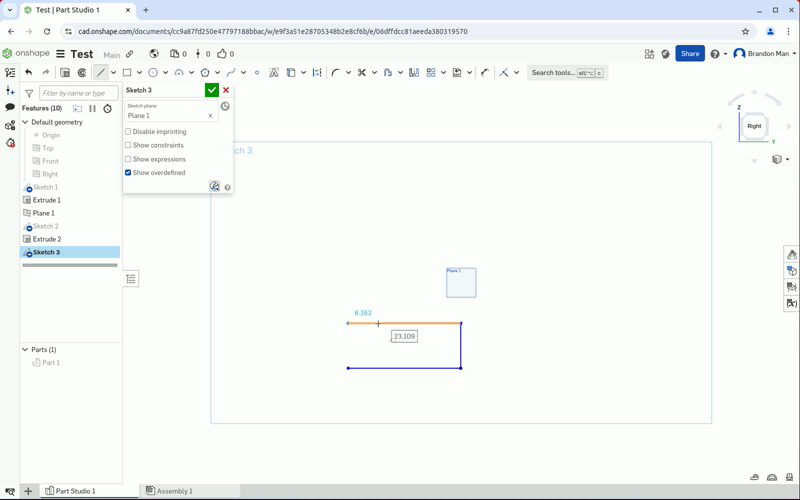
key_down(shift)
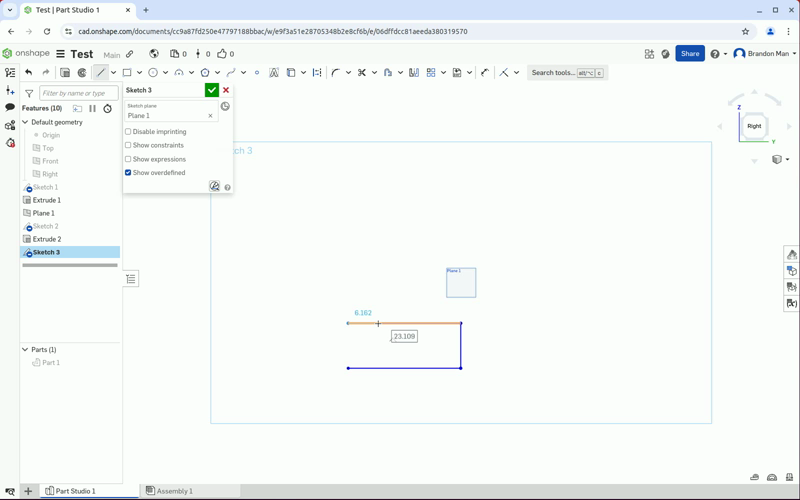
mouse_move(348, 368)
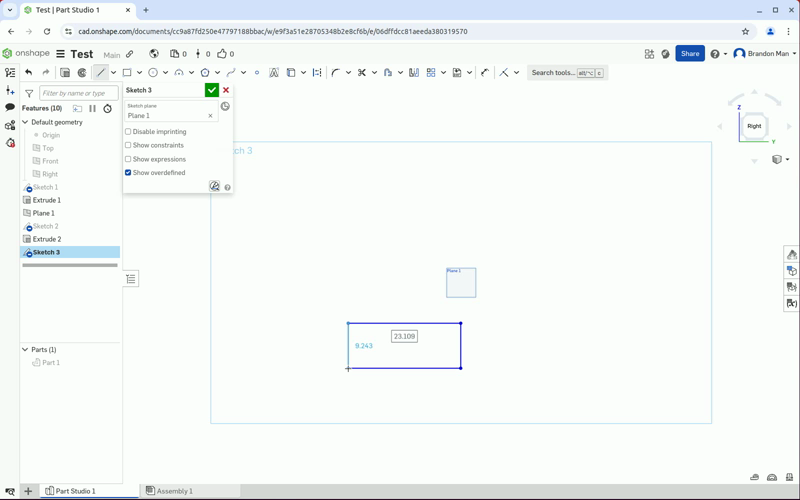
key_up(shift)
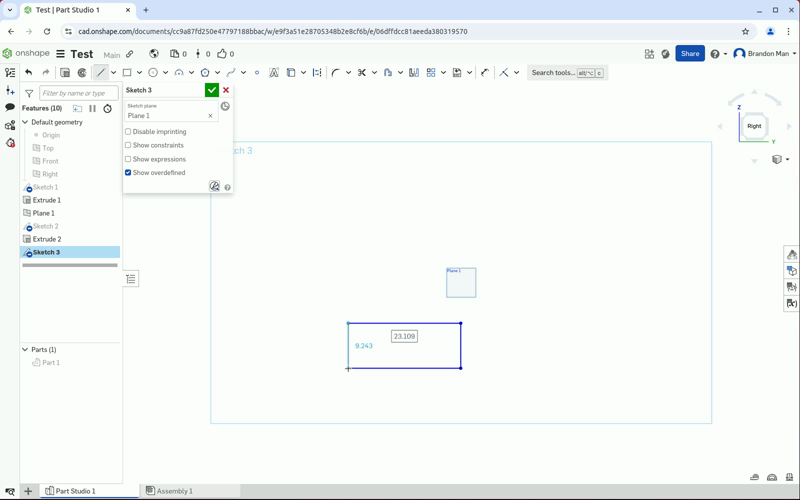
click(348, 368)
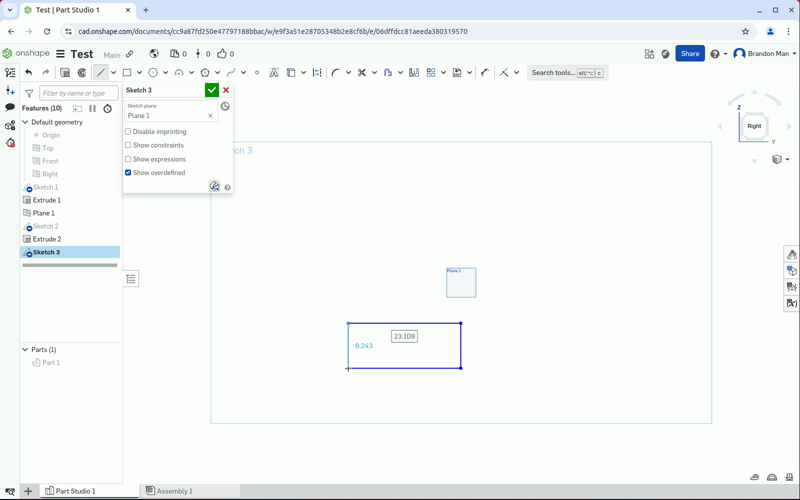
key(esc)
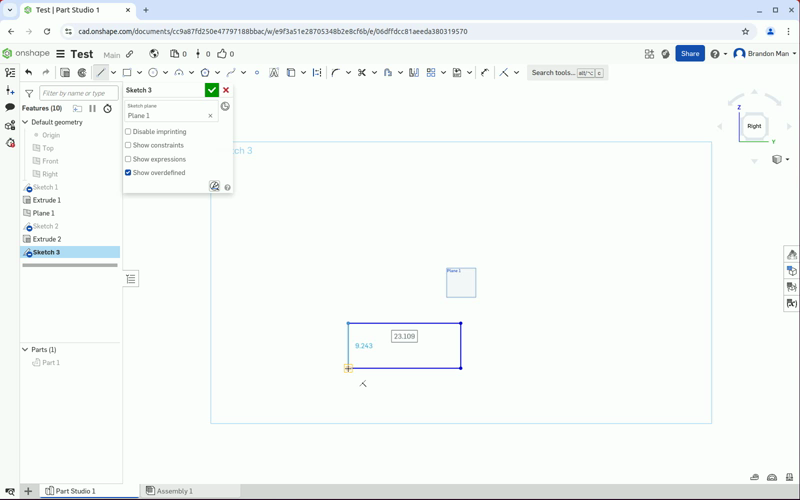
mouse_move(371, 332)
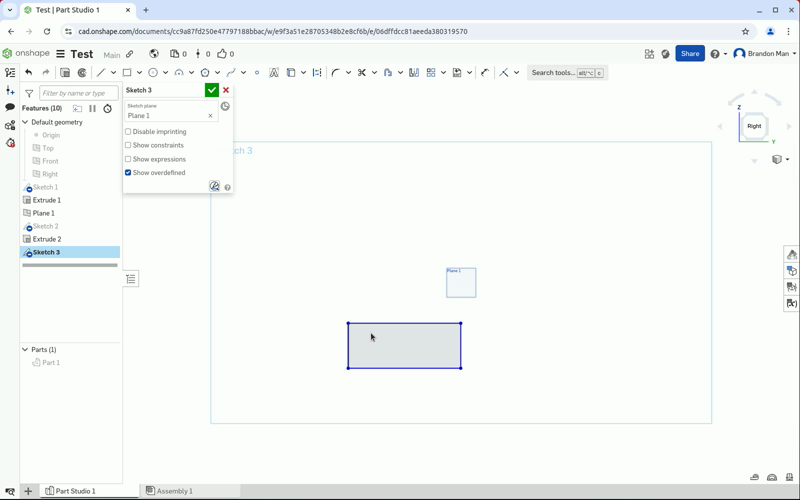
click(371, 332)
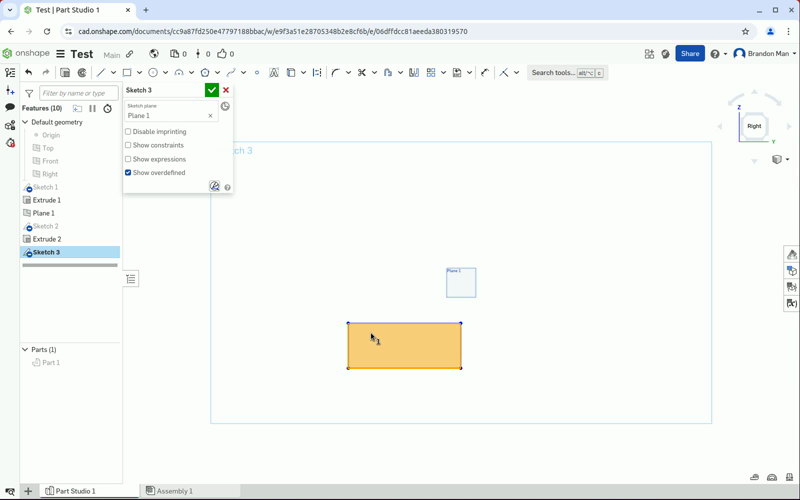
mouse_move(73, 352)
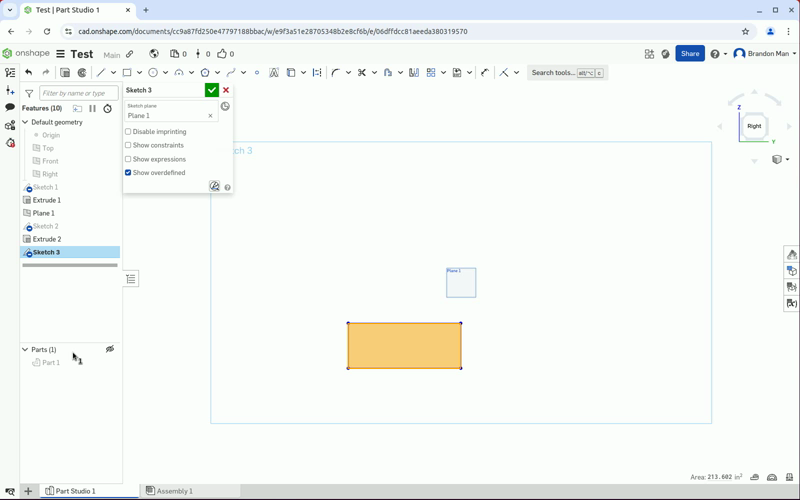
key(shift+y)
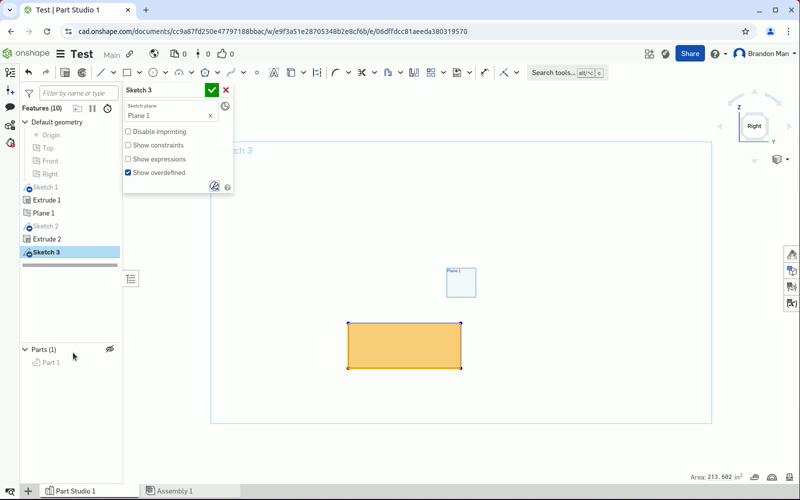
key(shift+e)
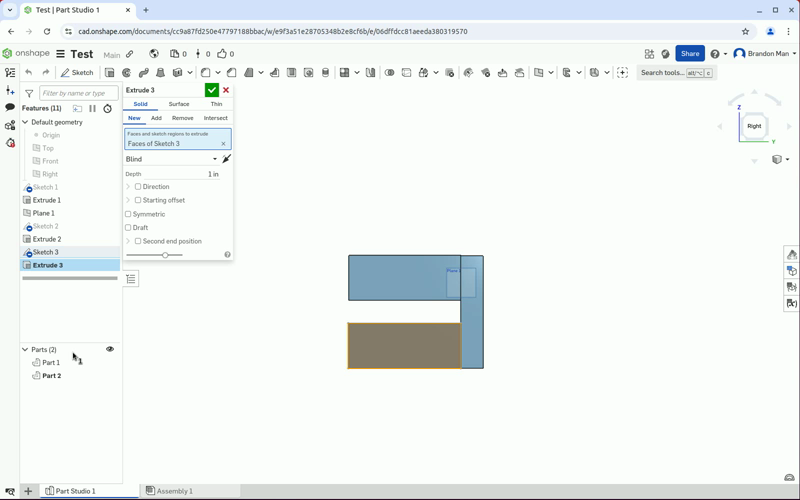
mouse_move(143, 106)
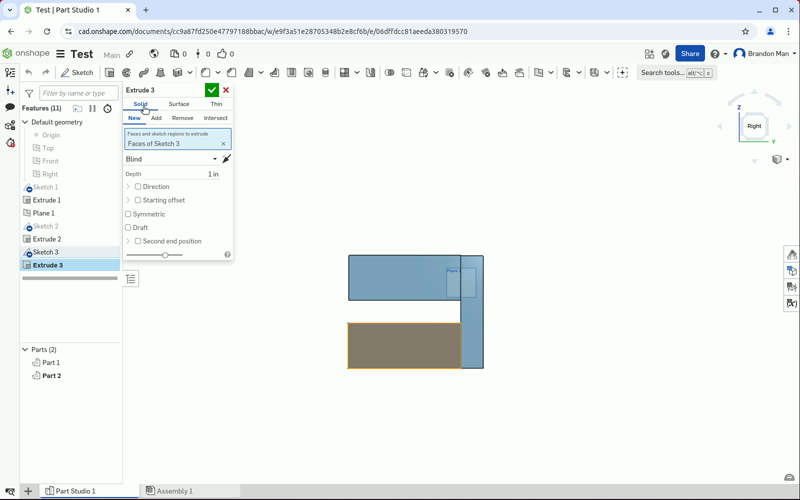
click(143, 106)
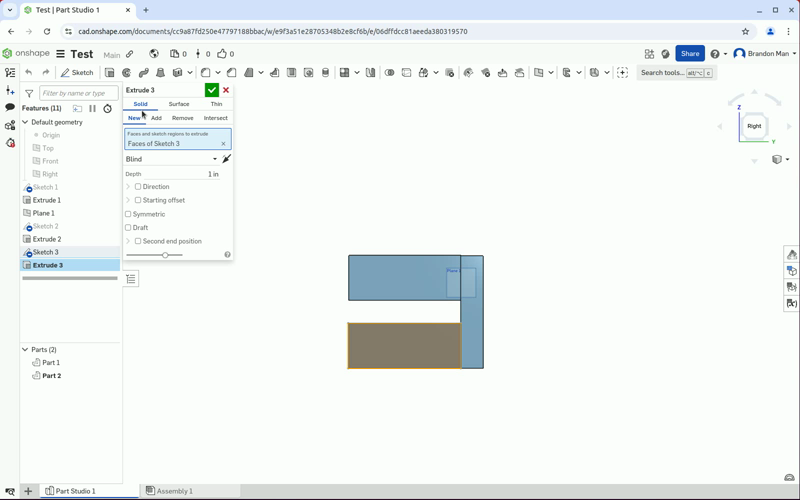
mouse_move(137, 120)
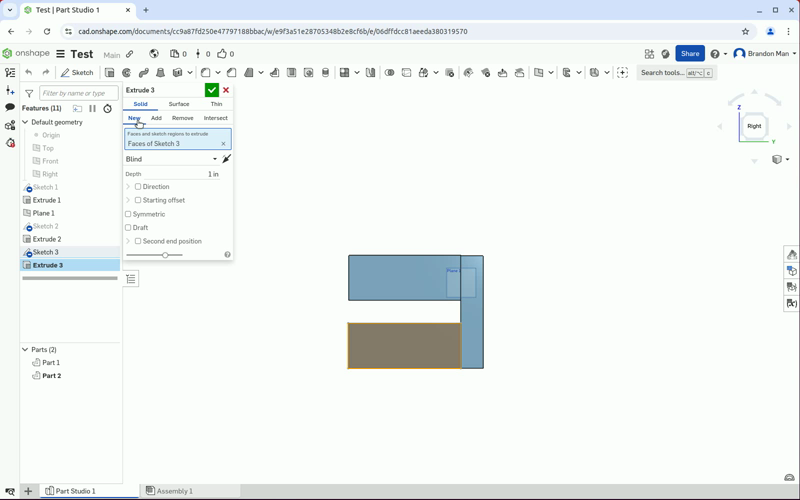
click(137, 120)
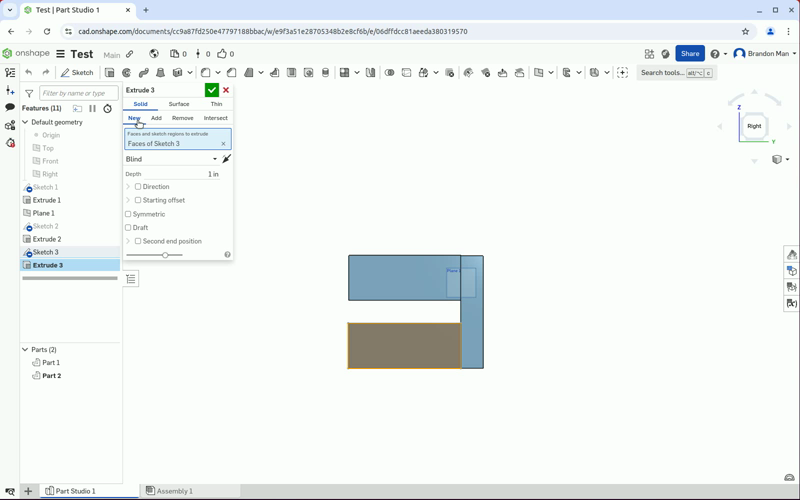
key(tab, 4)
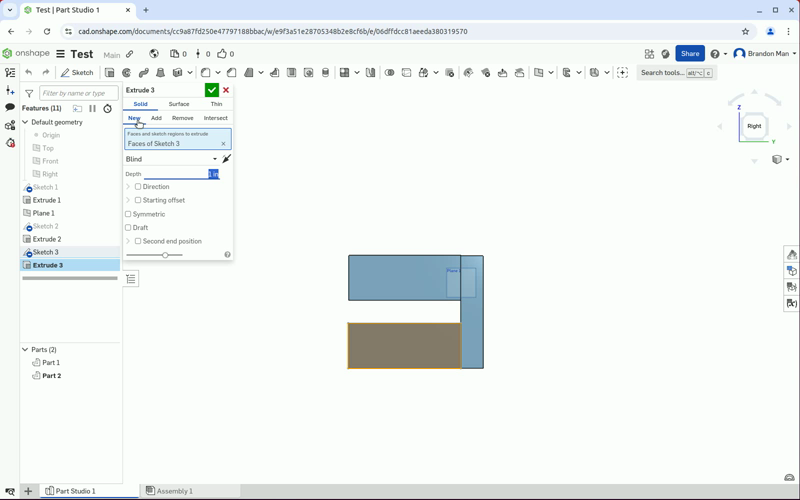
text(4.574)
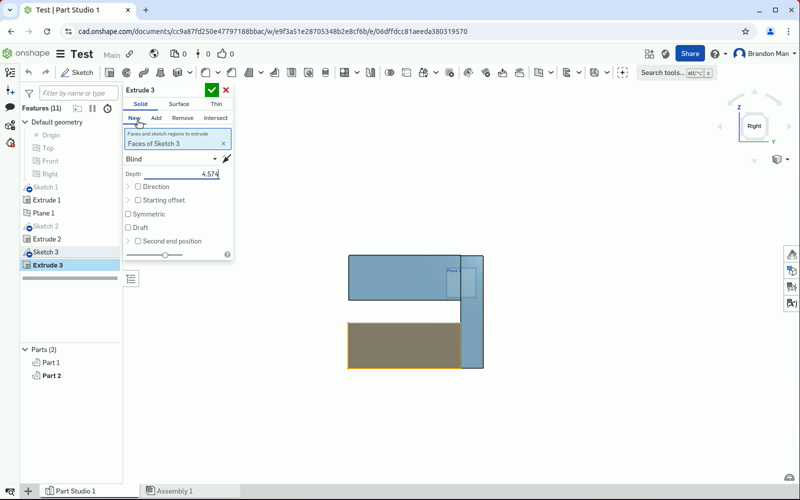
key(enter)
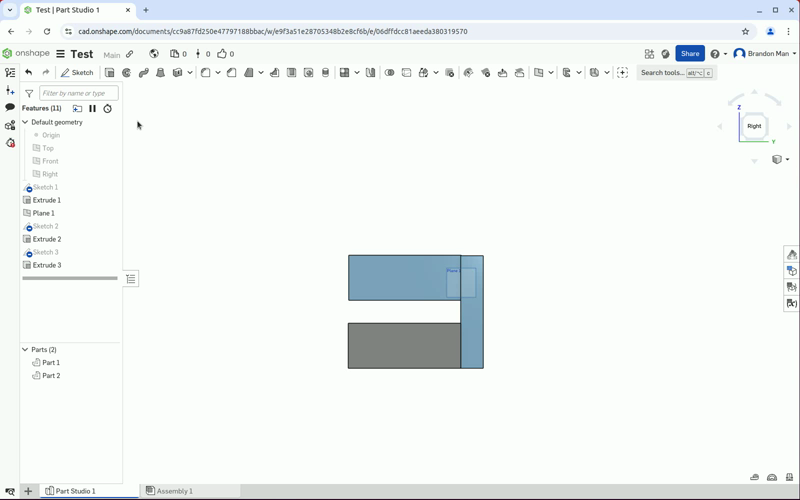
key(shift+h)
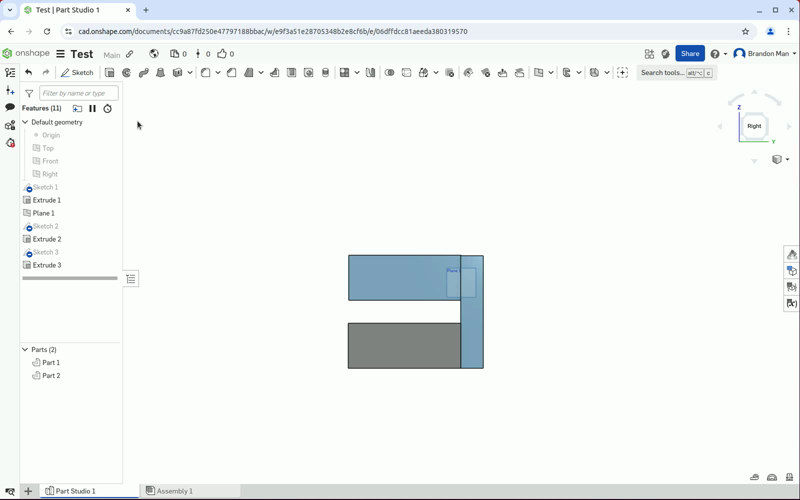
key(shift+h)
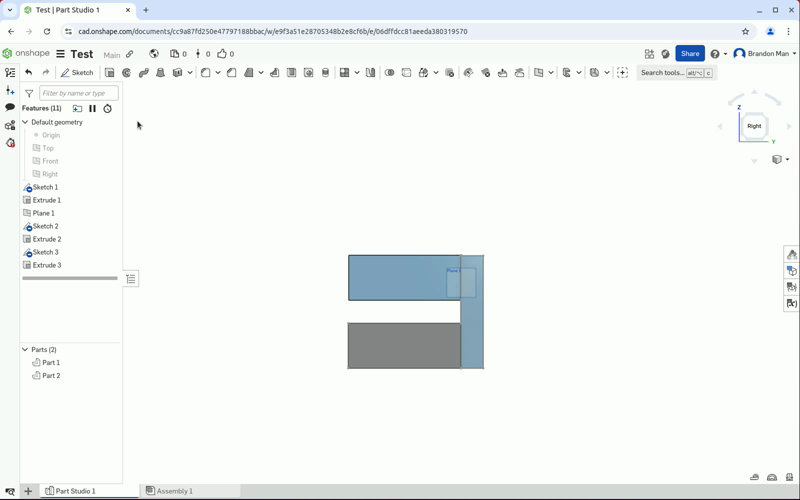
key(shift+7)
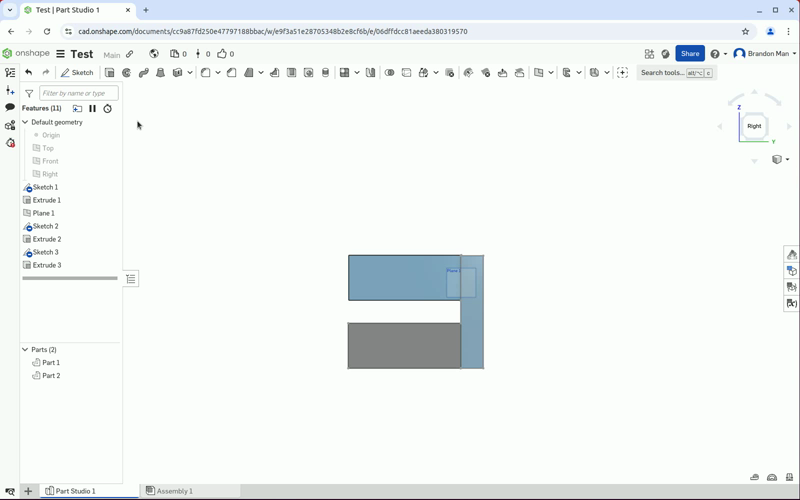
key(right, 2)
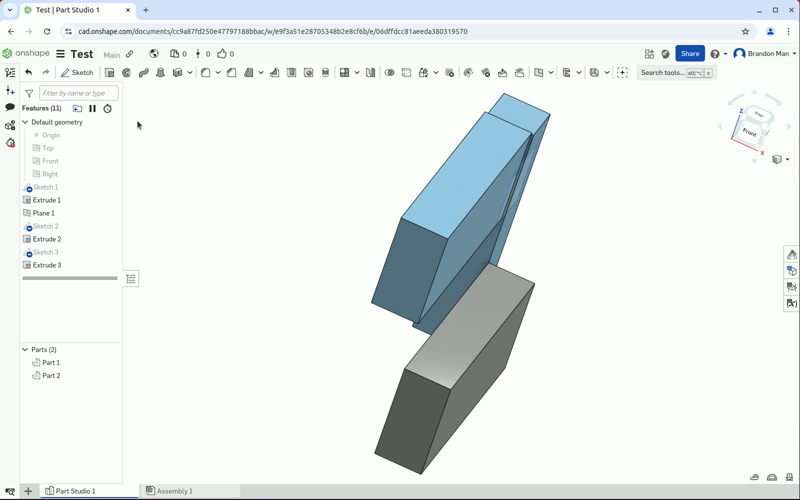
key(down, 2)
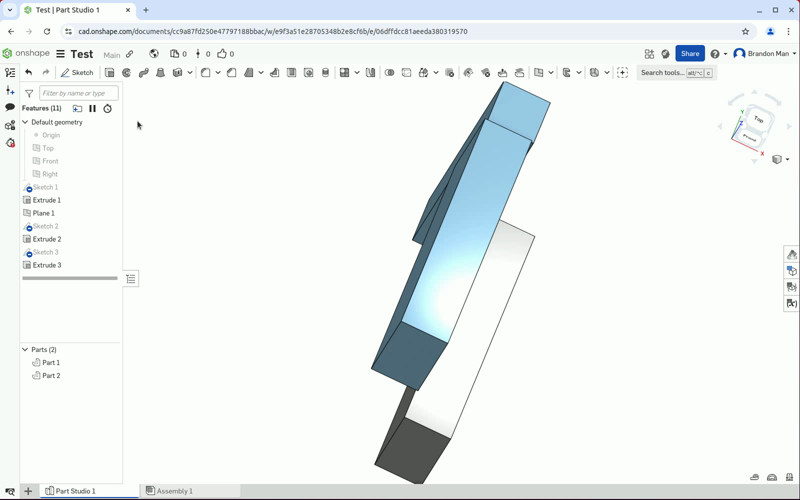
key(up, 2)
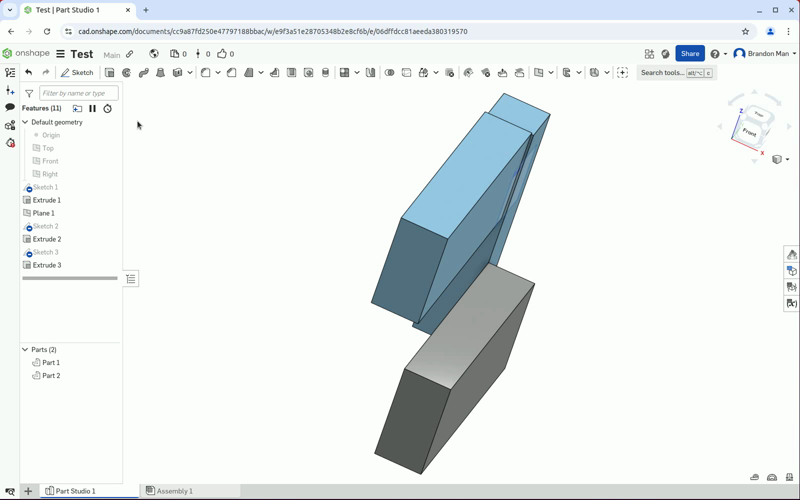
key(left, 2)
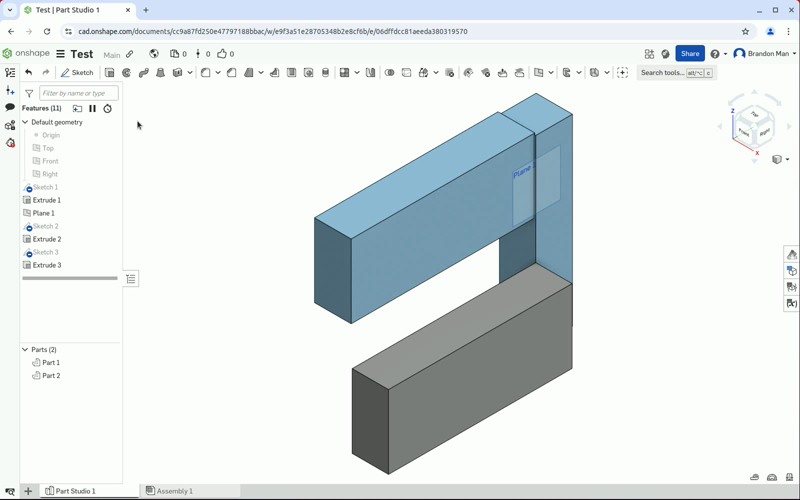
mouse_move(73, 189)
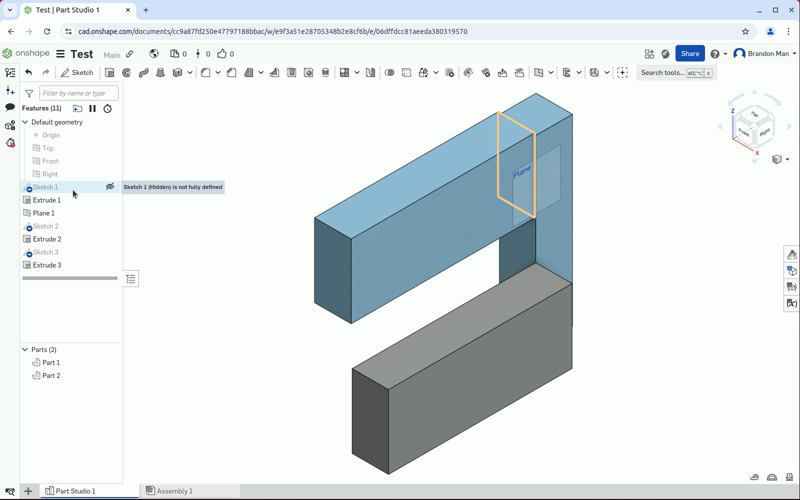
click(73, 189)